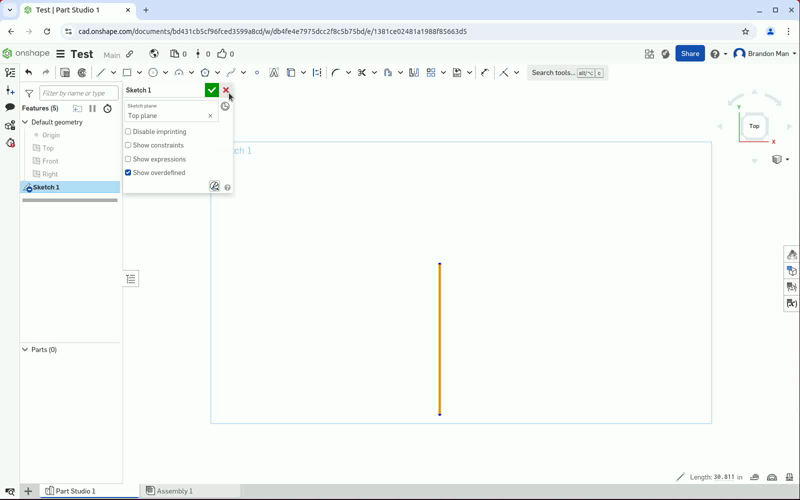
key(shift+h)
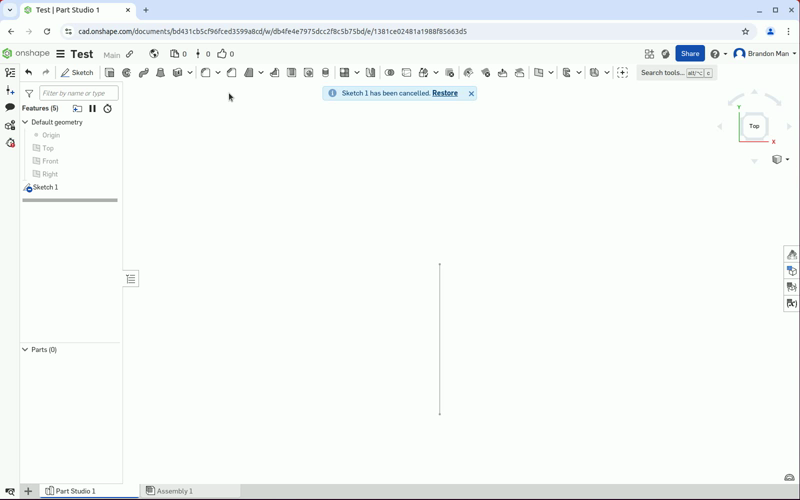
mouse_move(73, 352)
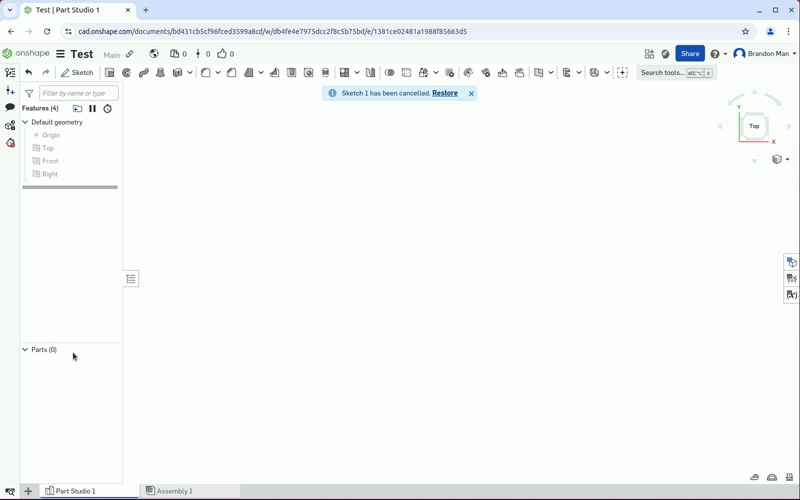
key(y)
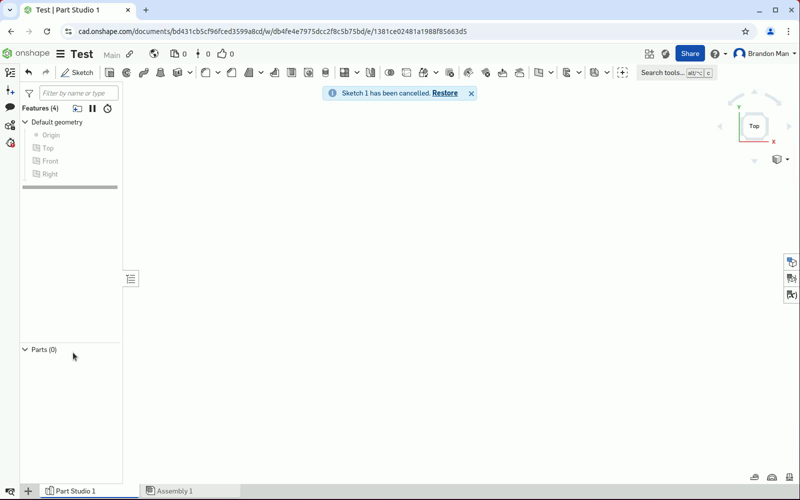
key(shift+p)
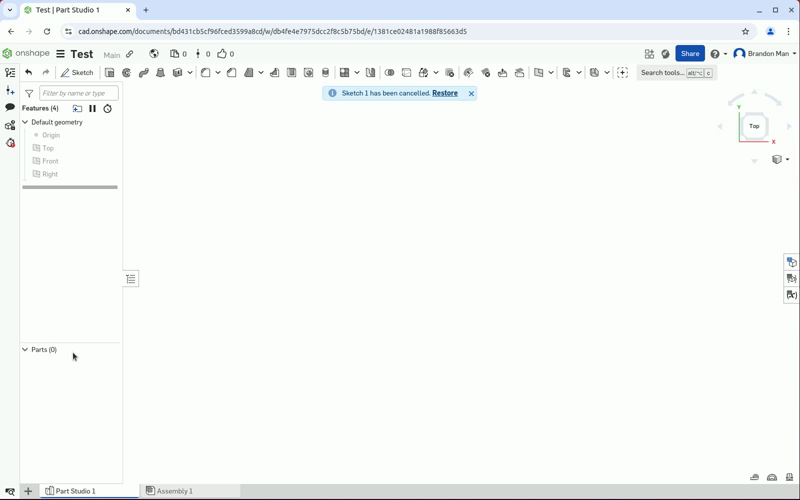
key(space)
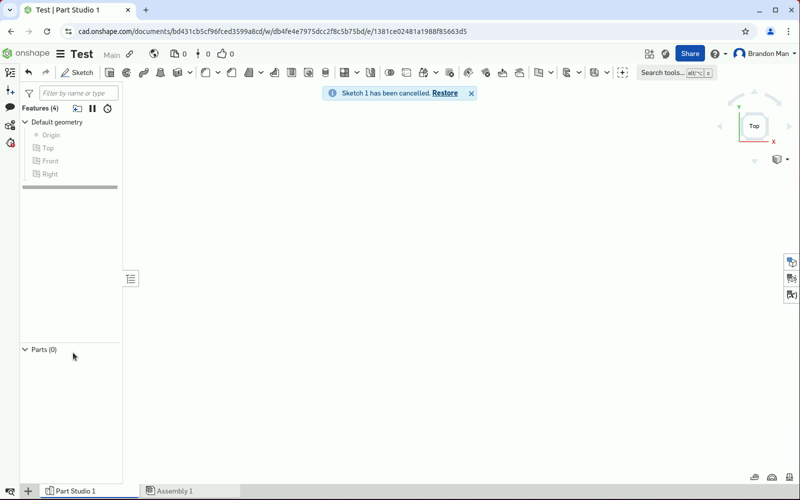
key_down(shift)
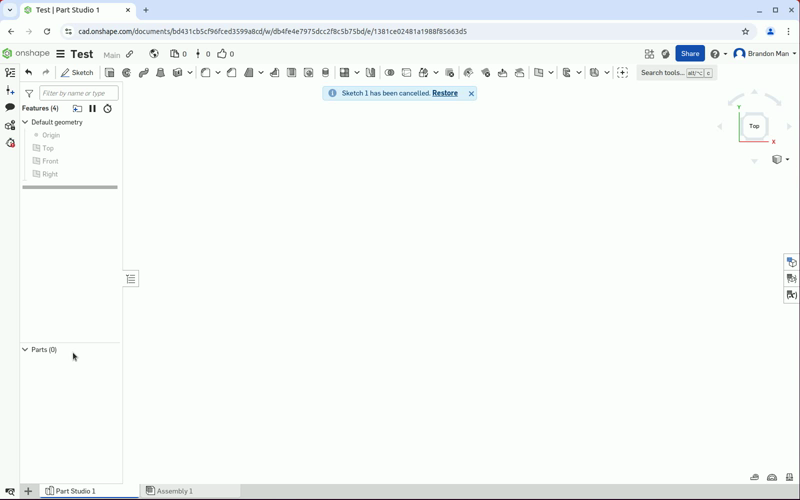
key(up)
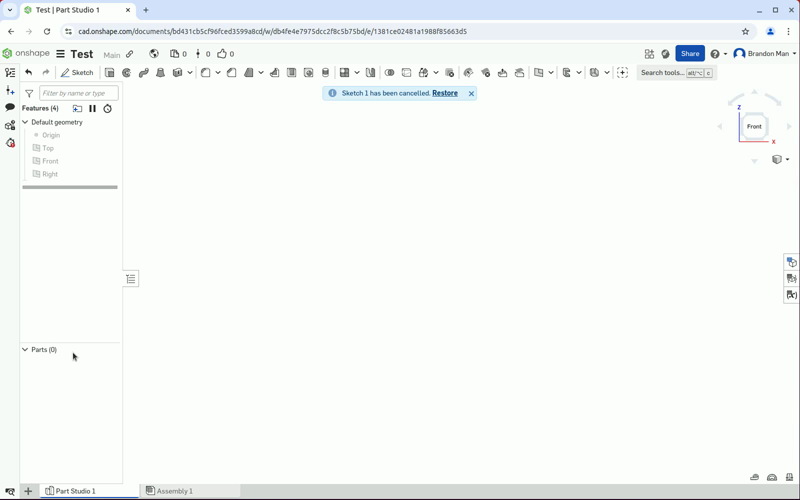
key_up(shift)
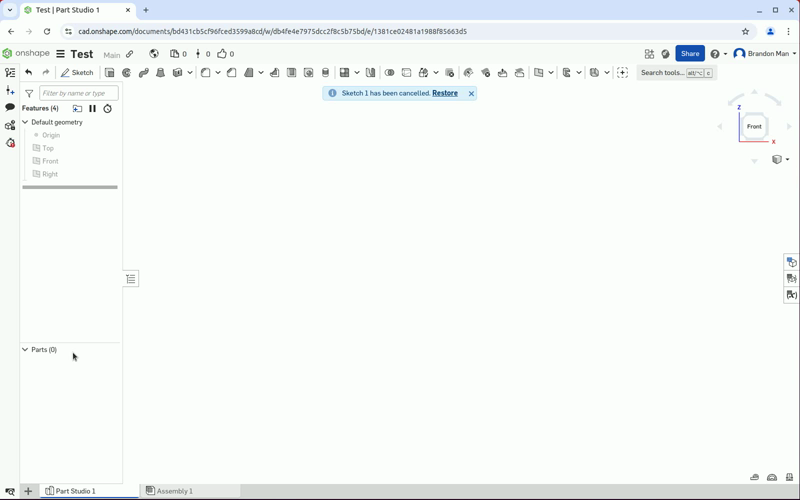
mouse_move(73, 352)
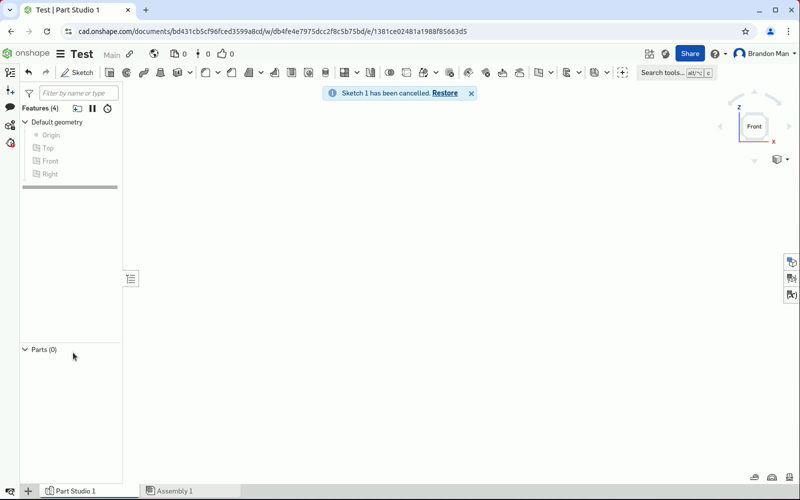
key(shift+y)
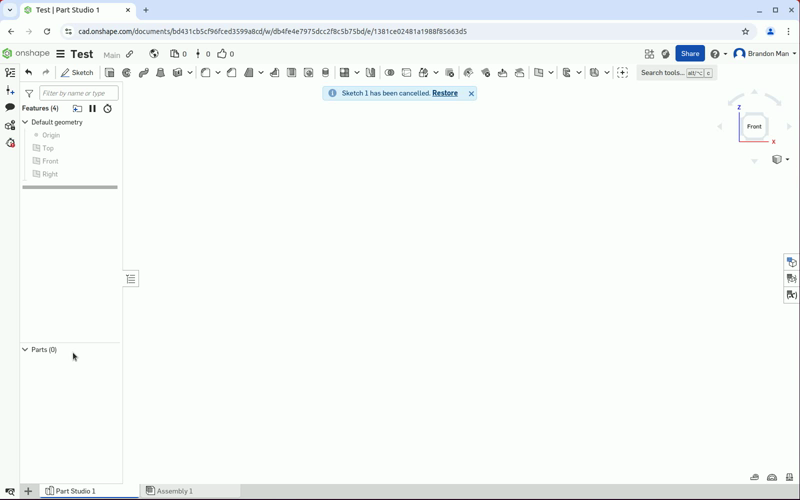
key(shift+s)
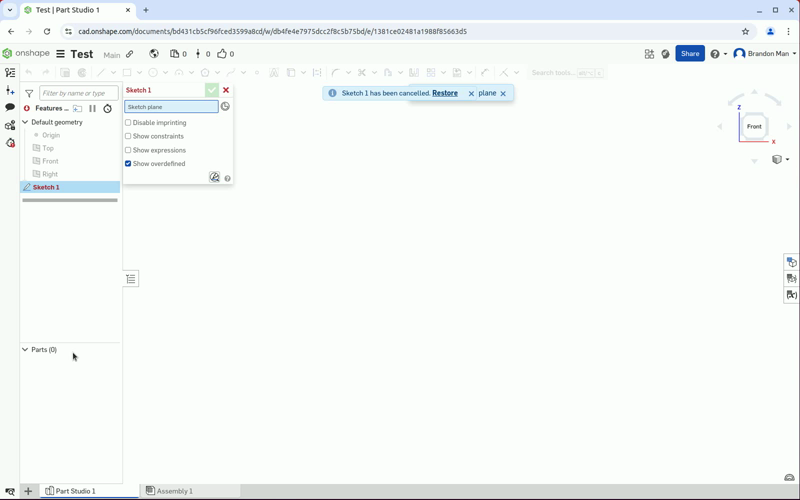
mouse_move(73, 163)
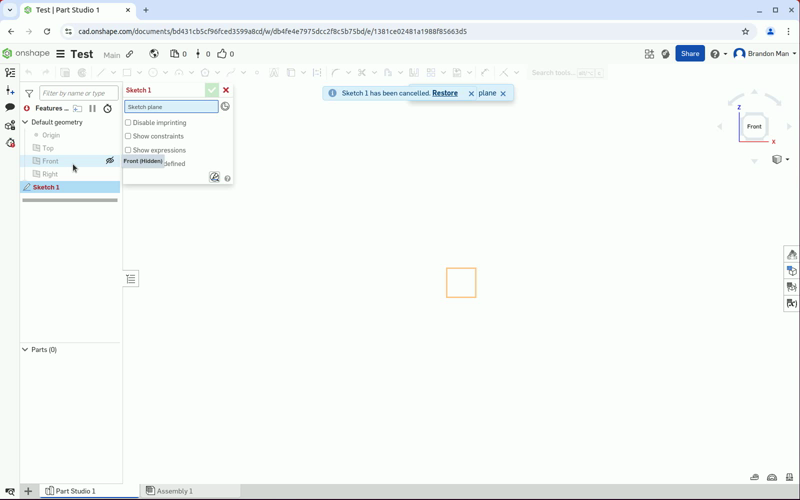
click(73, 163)
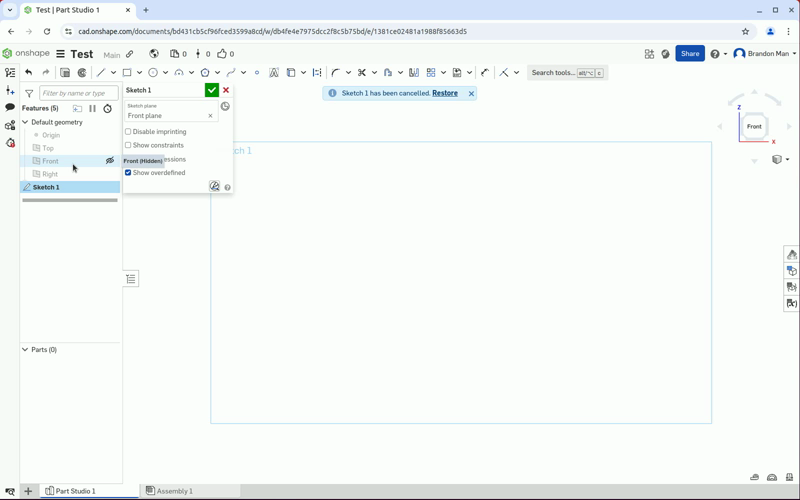
mouse_move(73, 352)
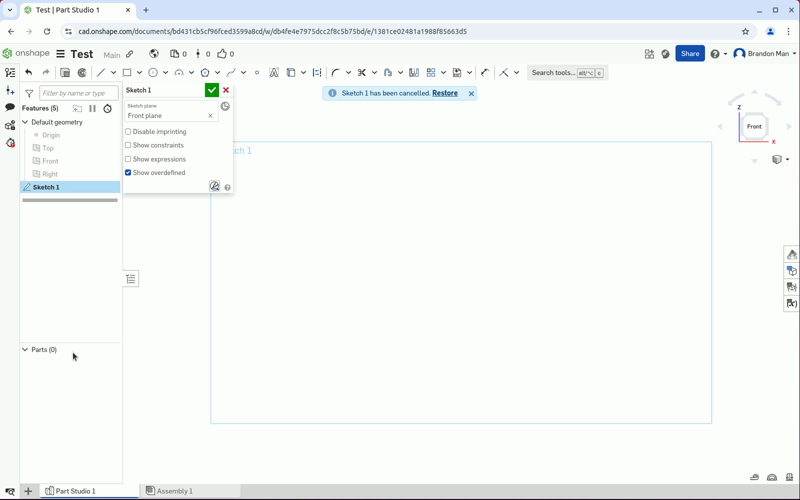
key(y)
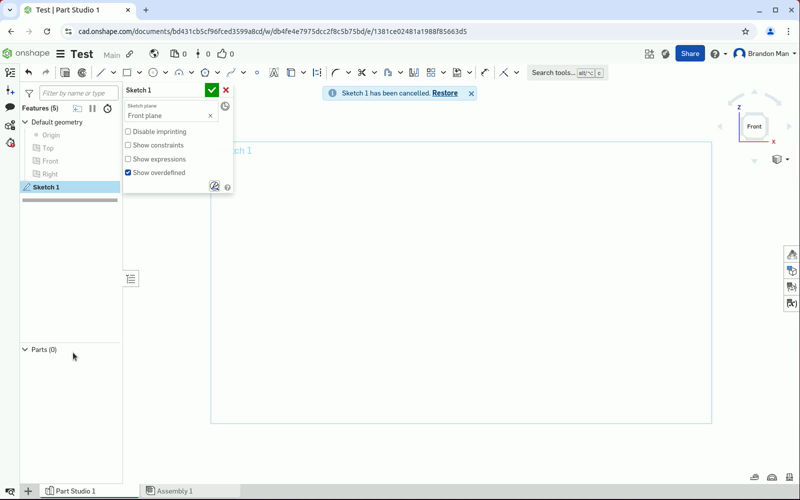
key(c)
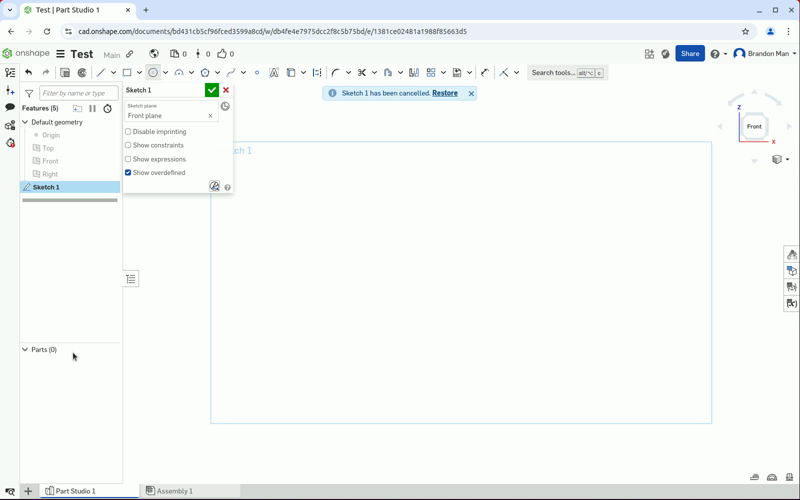
key_down(shift)
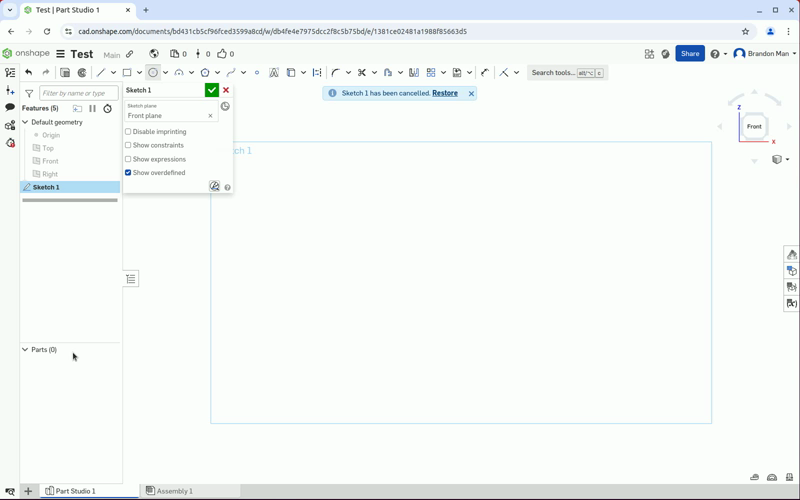
mouse_move(464, 282)
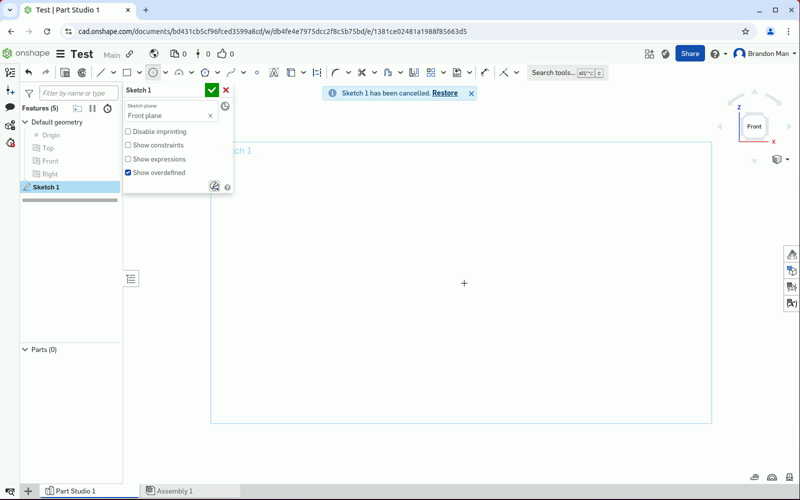
click(464, 282)
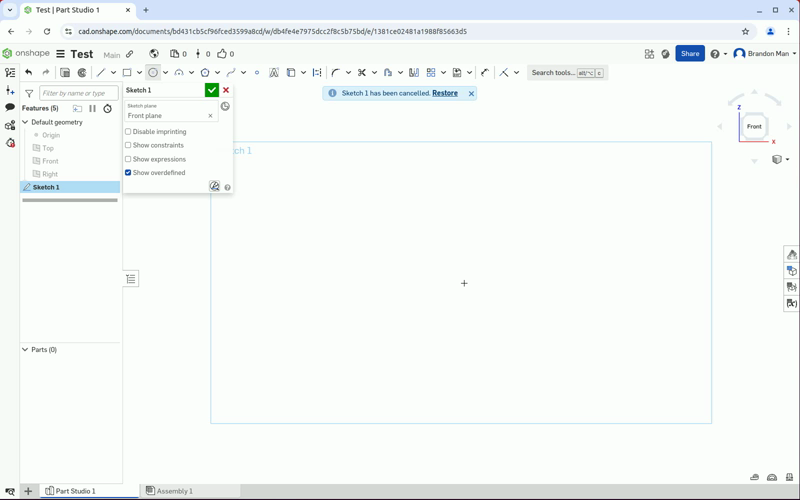
key_up(shift)
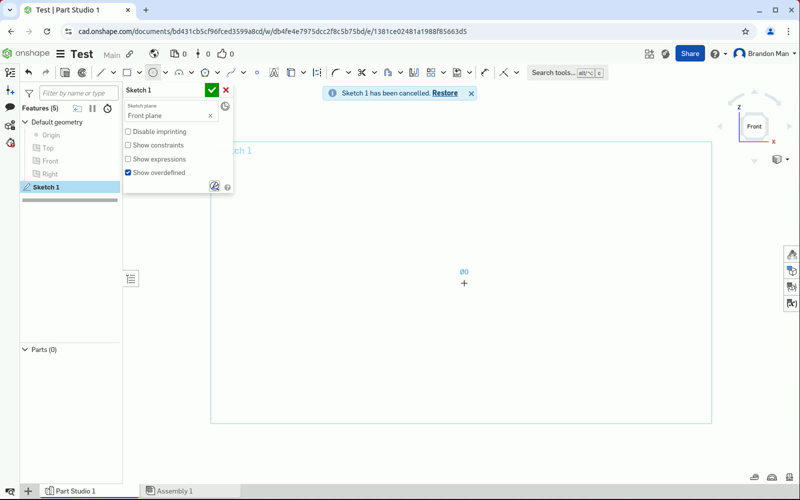
mouse_move(574, 282)
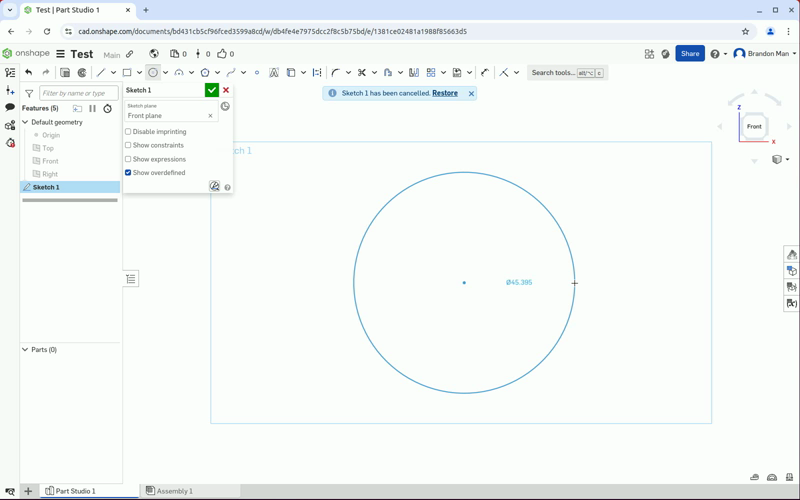
click(574, 282)
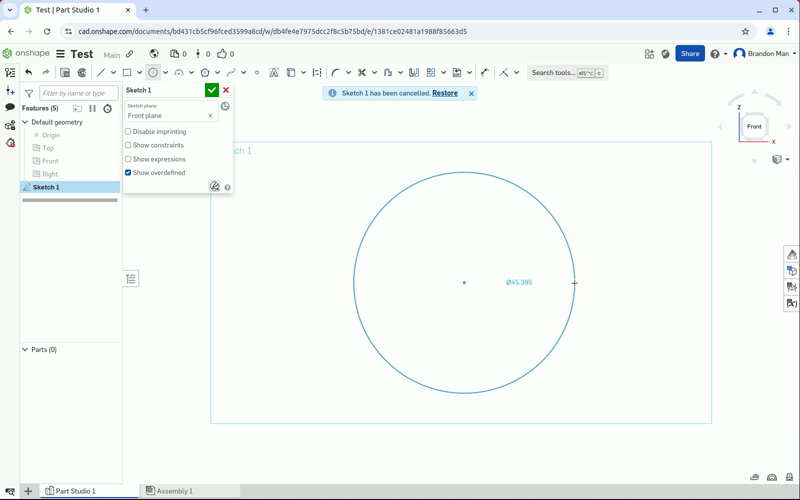
key(esc)
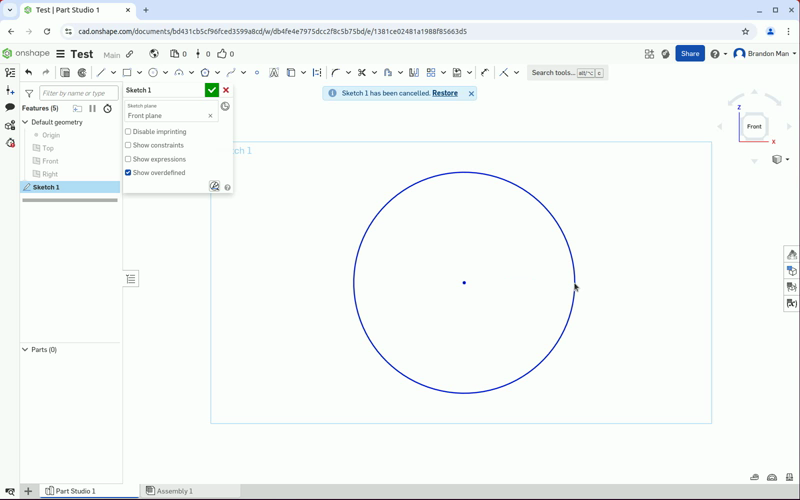
key(c)
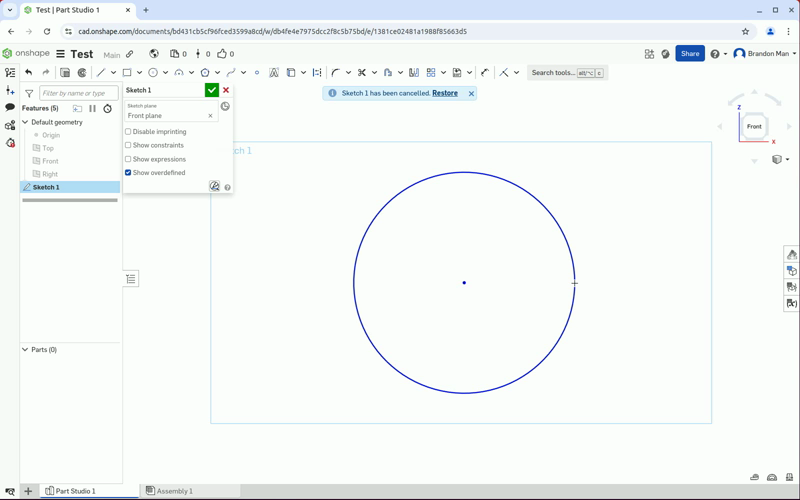
key_down(shift)
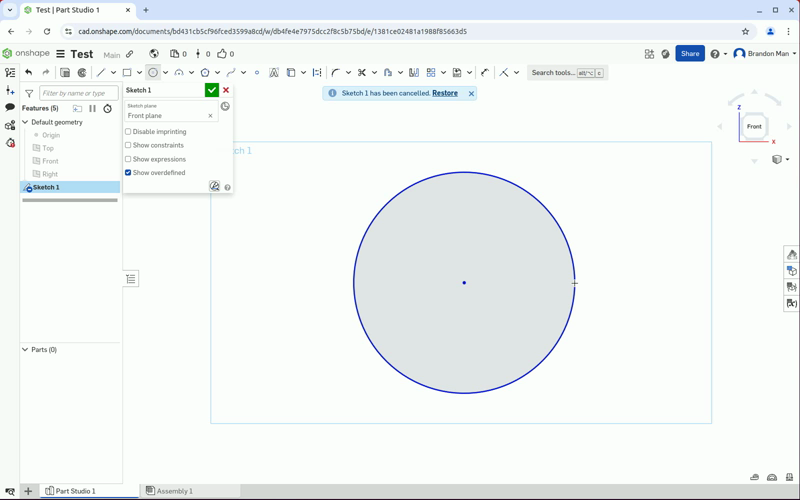
mouse_move(464, 282)
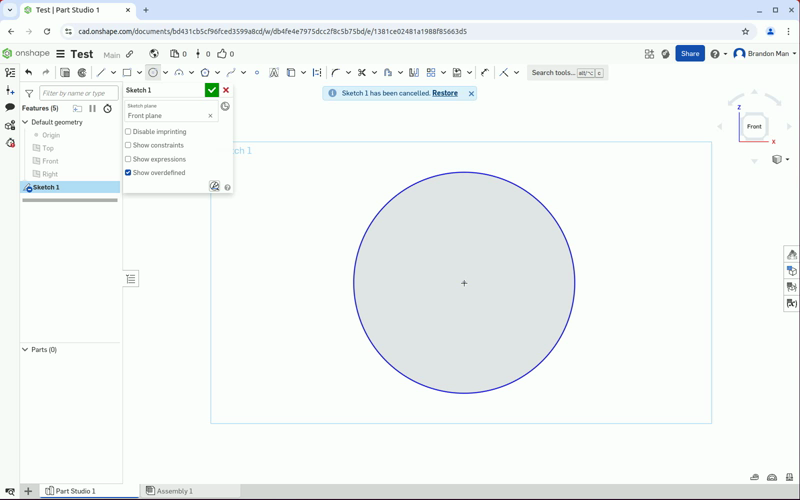
click(464, 282)
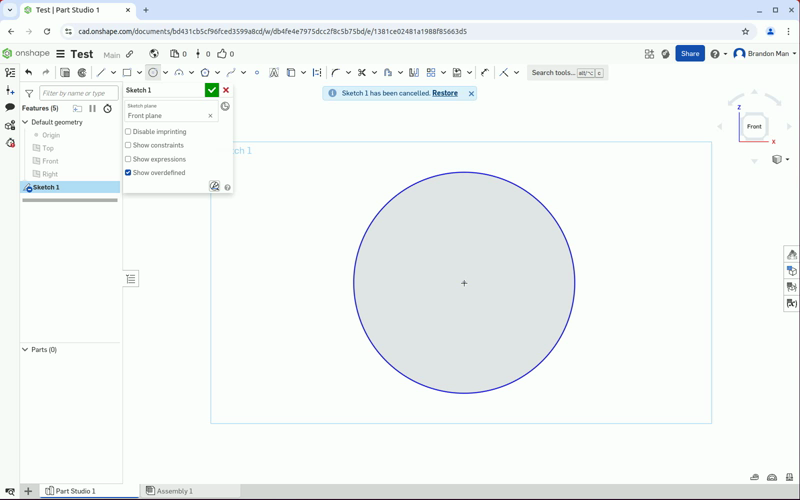
key_up(shift)
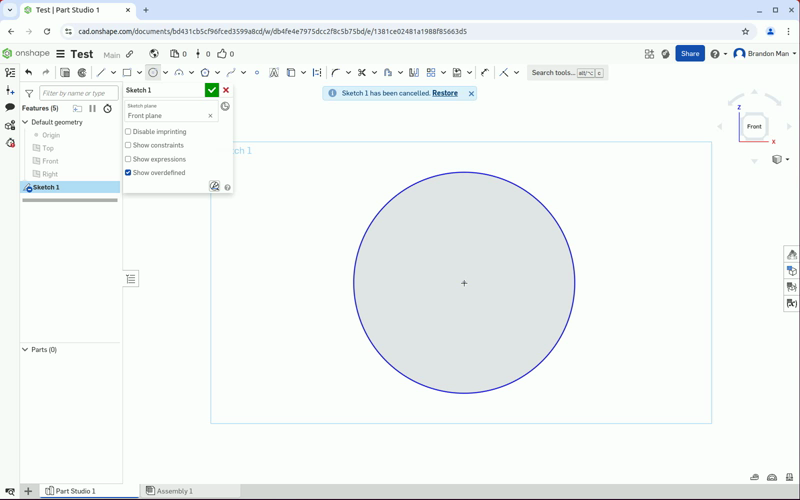
mouse_move(567, 282)
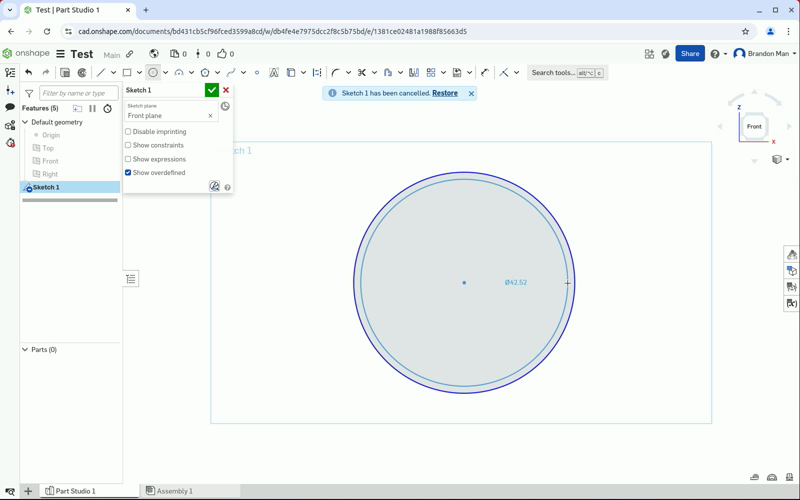
click(567, 282)
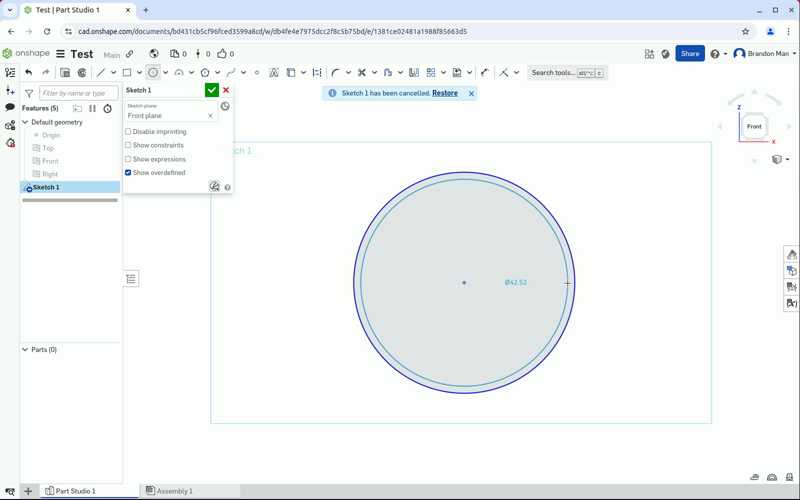
key(esc)
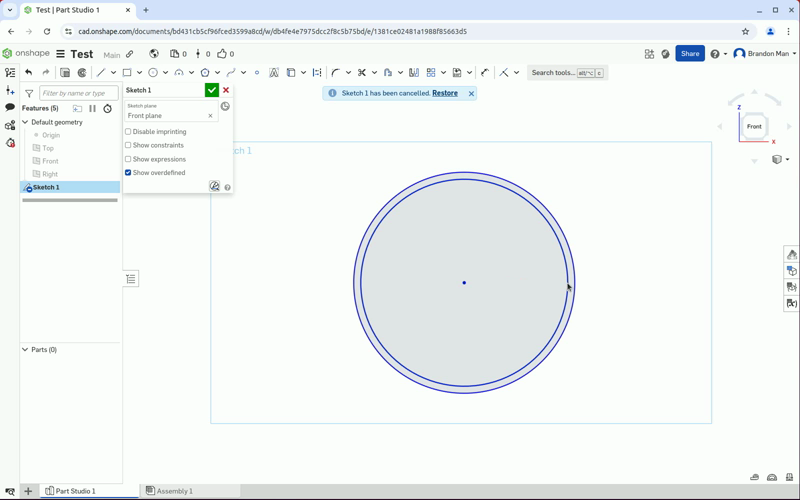
mouse_move(487, 386)
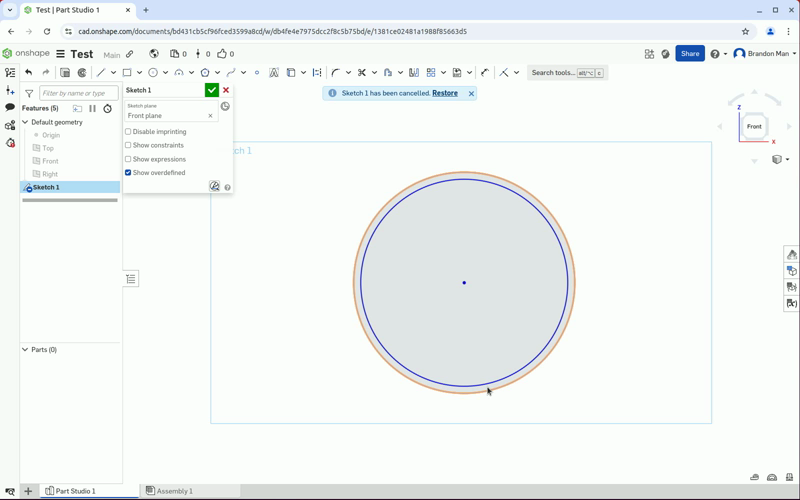
click(487, 386)
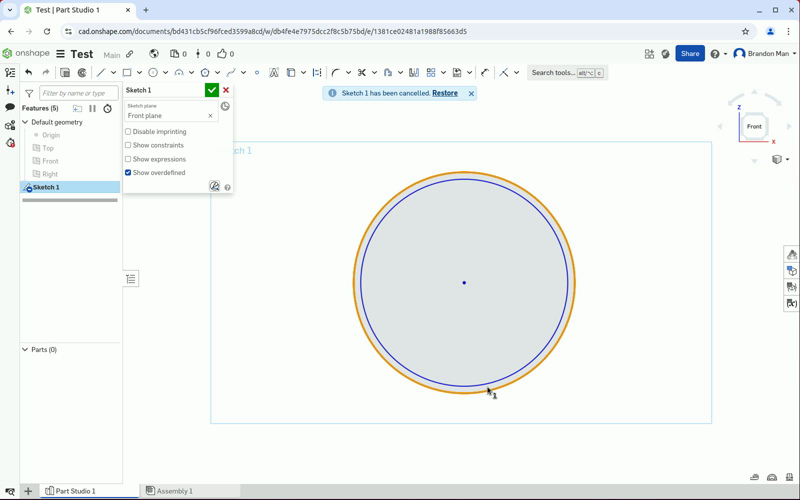
mouse_move(73, 352)
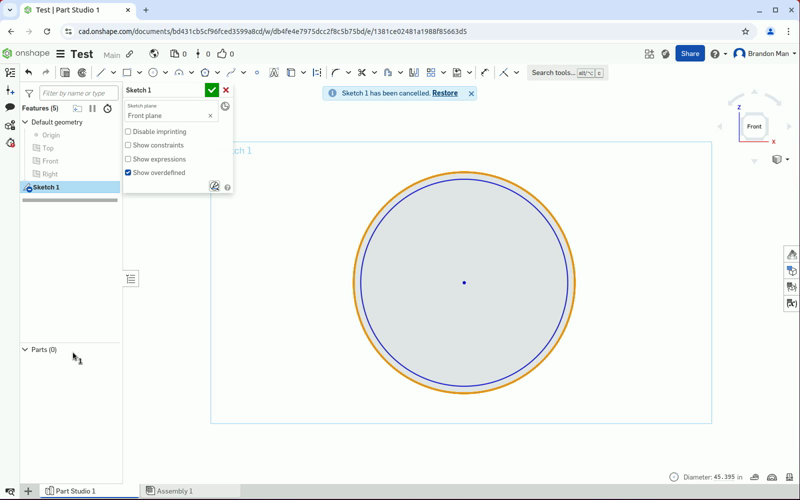
key(shift+y)
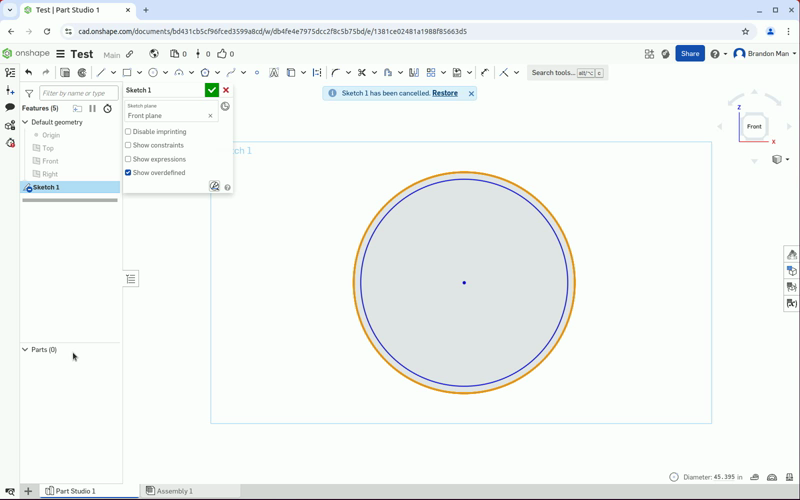
key(shift+e)
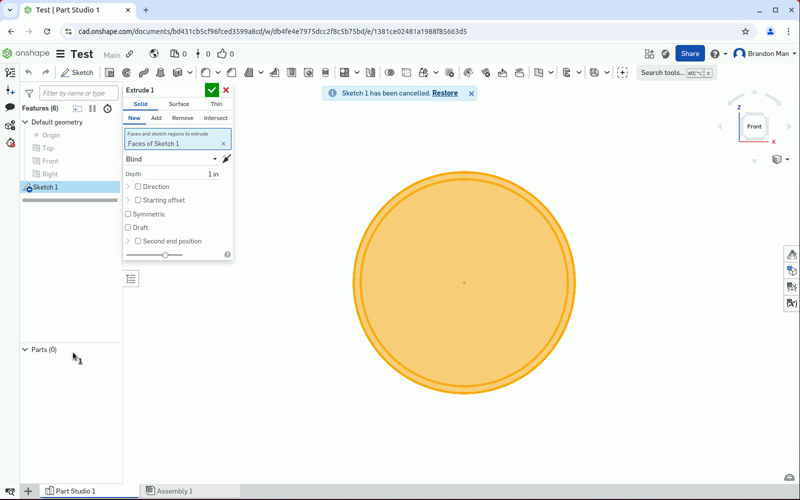
mouse_move(143, 106)
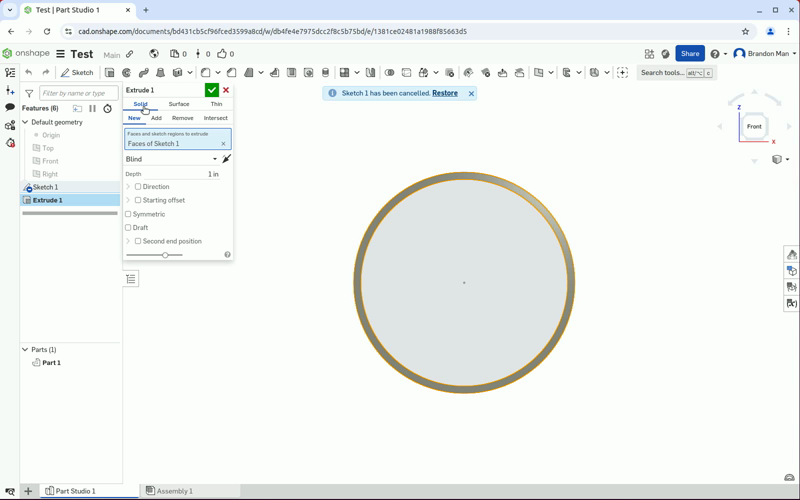
click(143, 106)
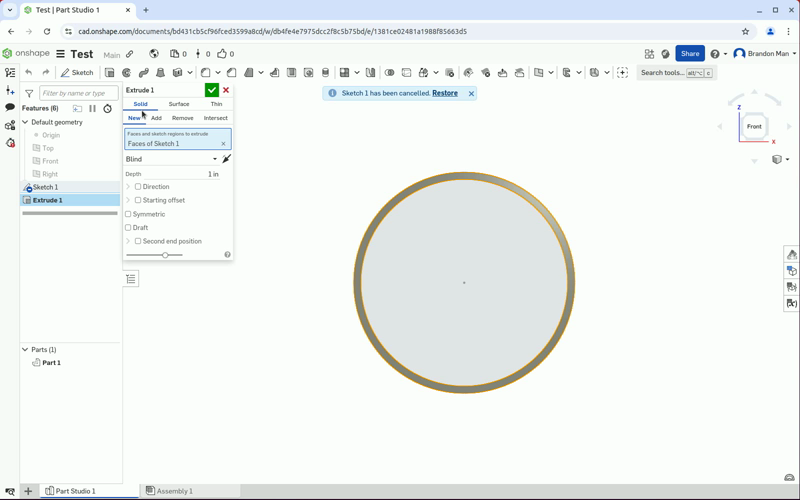
mouse_move(137, 120)
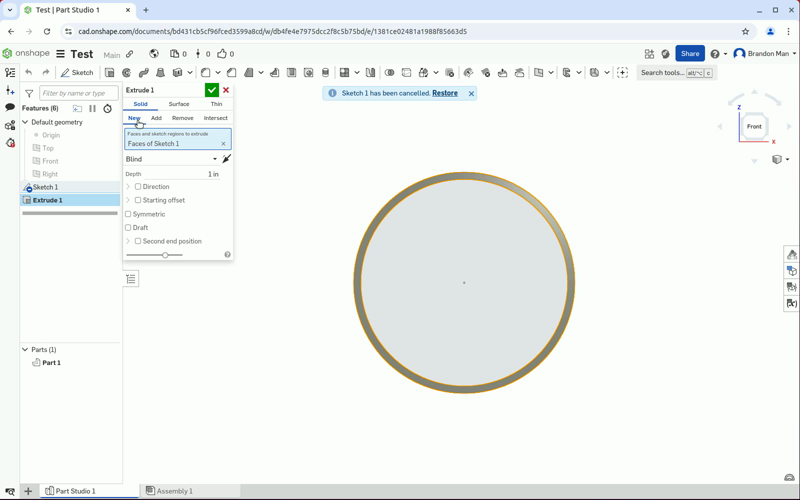
click(137, 120)
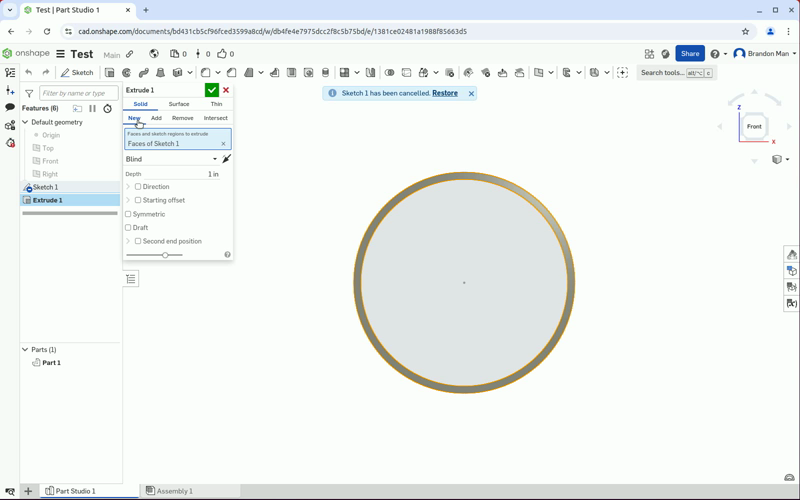
key(tab, 4)
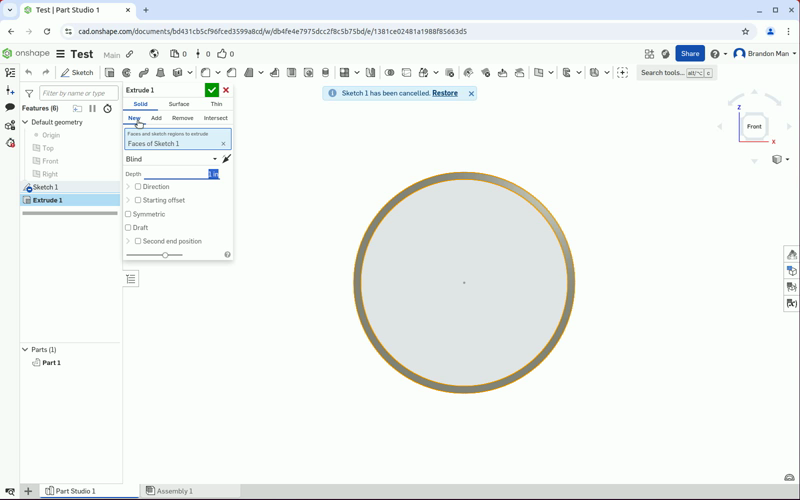
text(4.092)
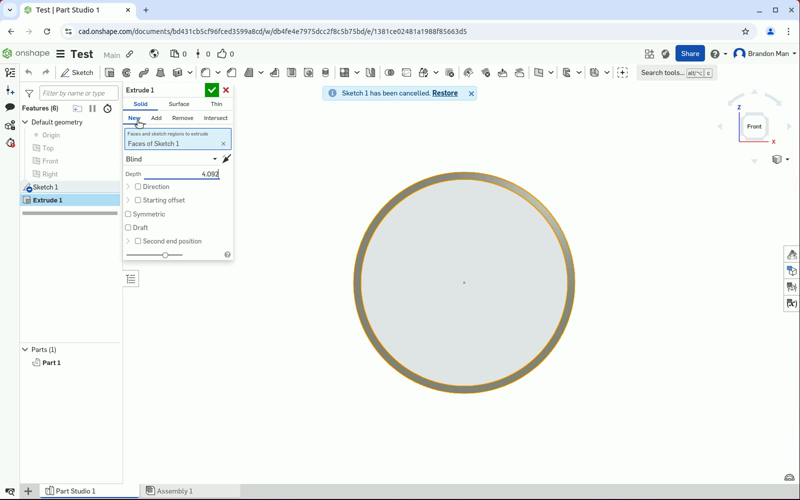
key(enter)
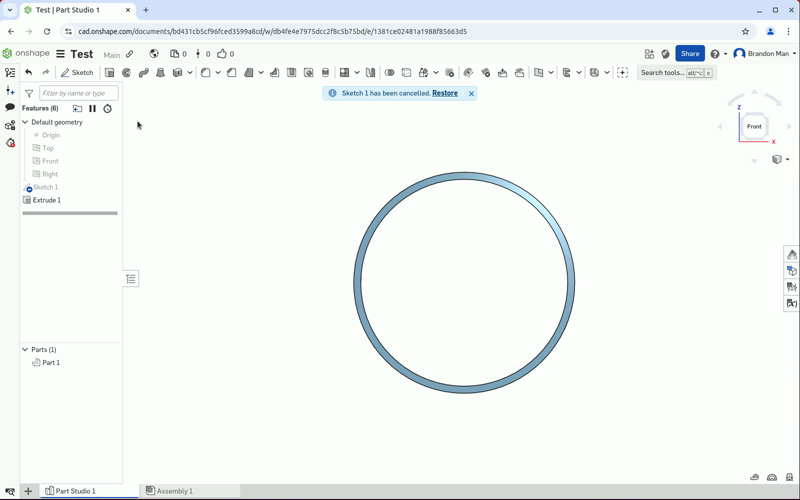
key(shift+h)
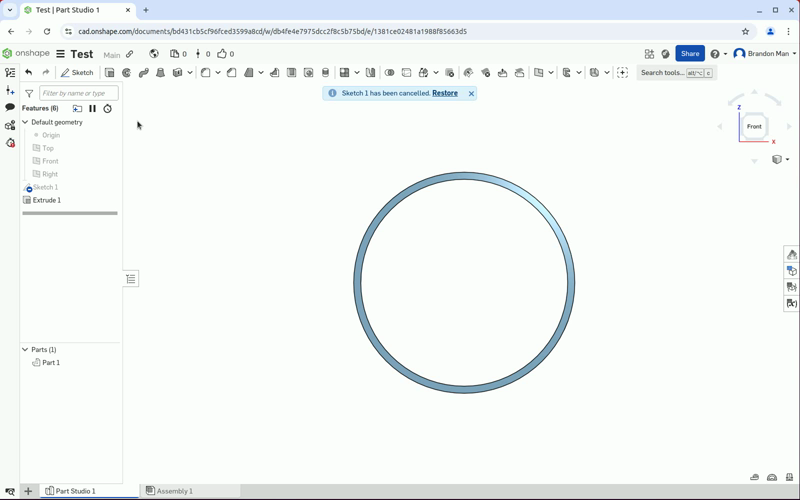
key(shift+h)
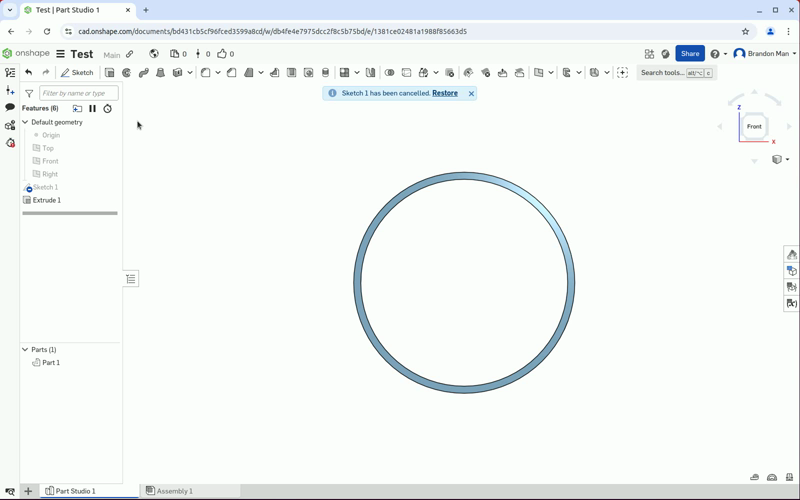
mouse_move(73, 189)
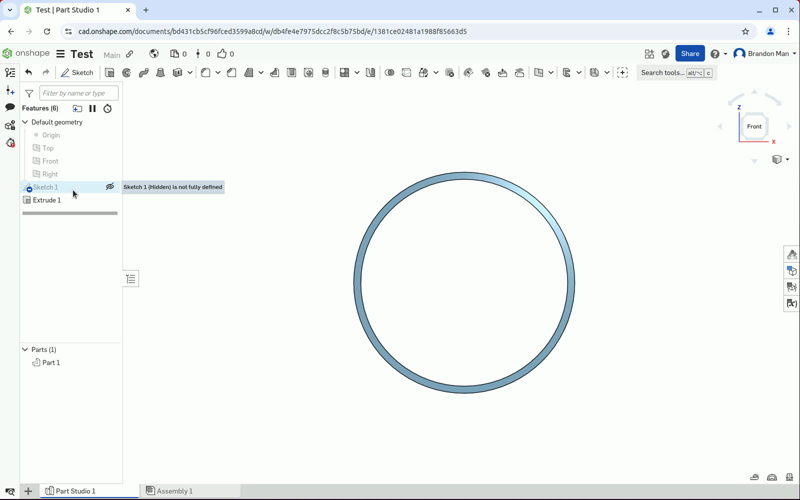
click(73, 189)
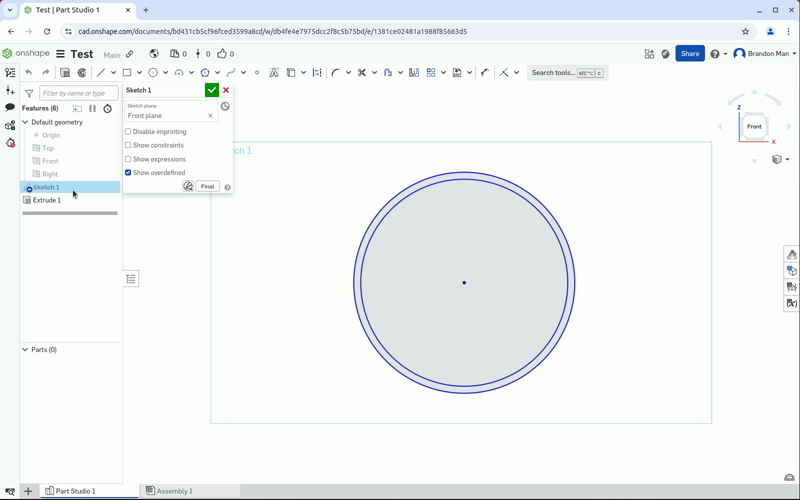
mouse_move(229, 92)
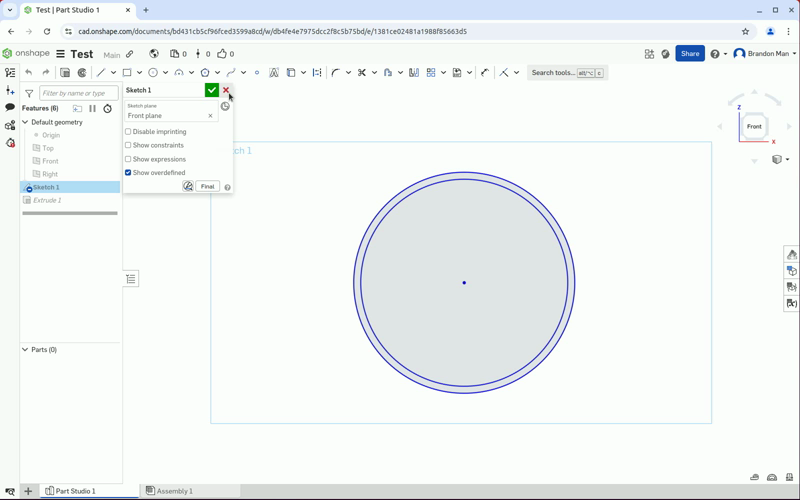
click(229, 92)
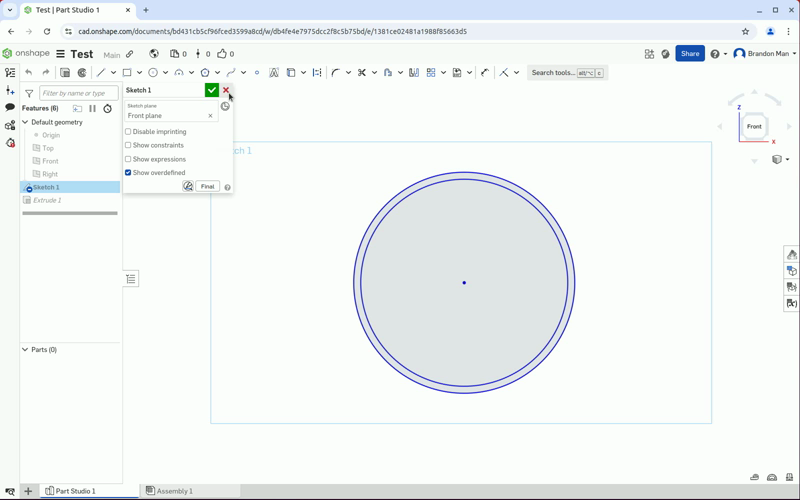
key(shift+s)
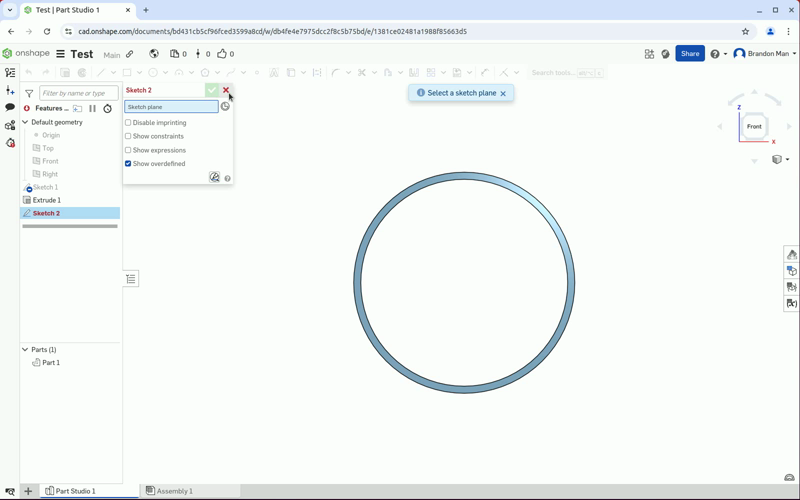
mouse_move(73, 163)
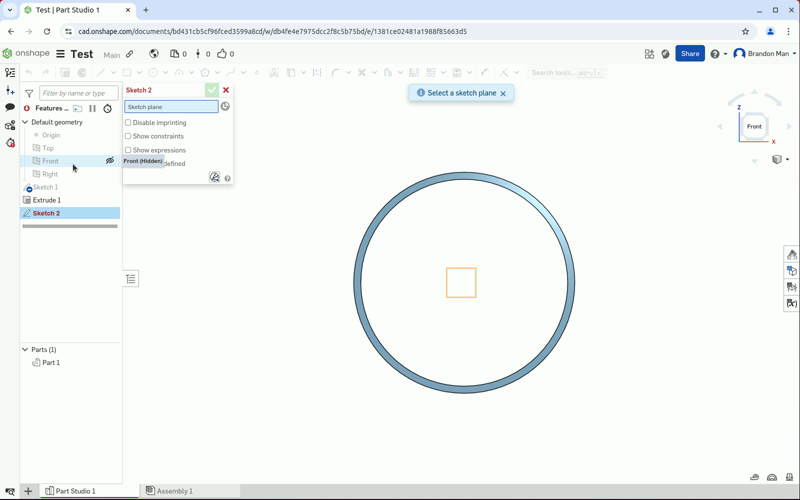
click(73, 163)
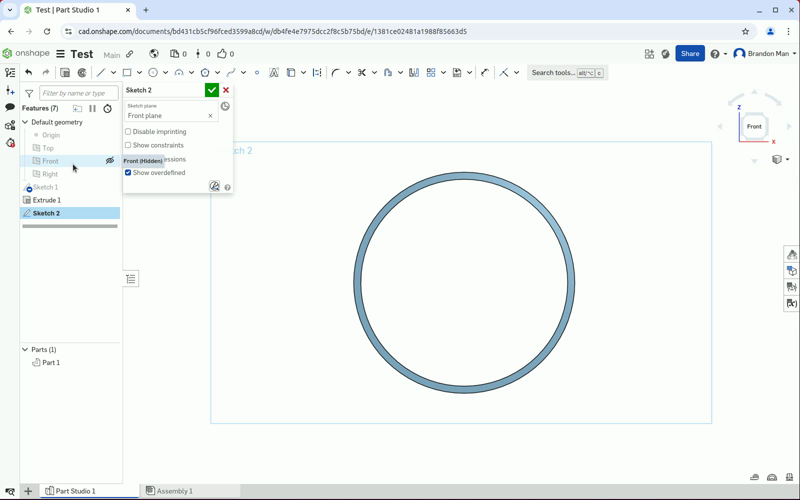
mouse_move(73, 352)
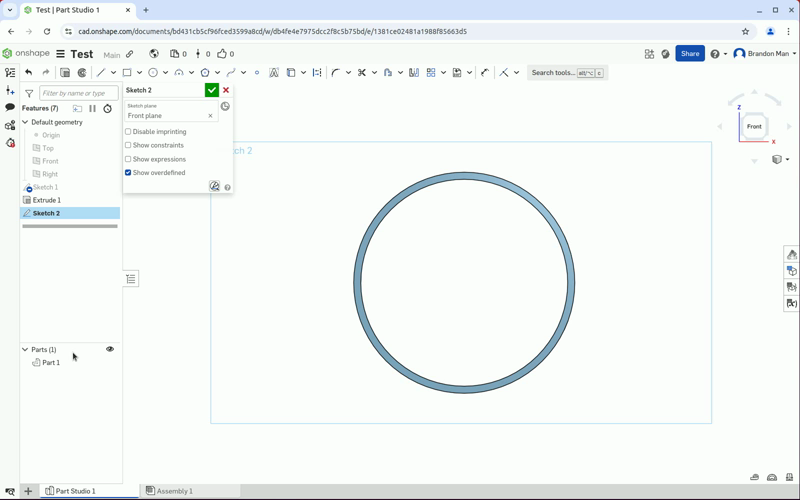
key(y)
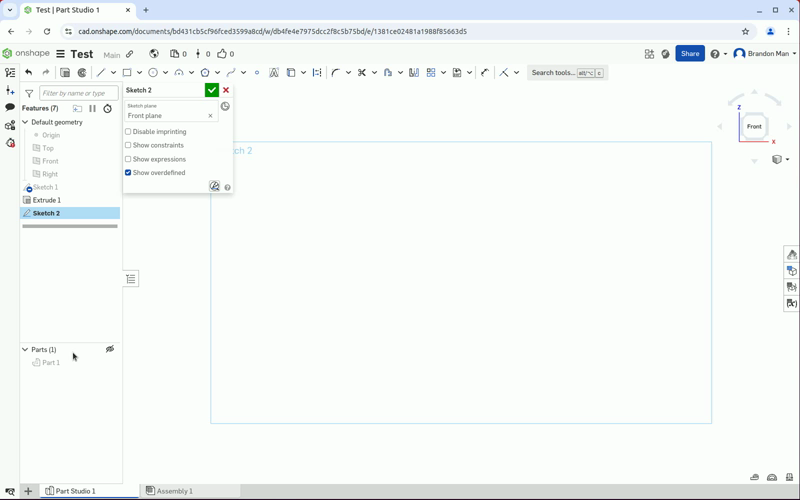
key(l)
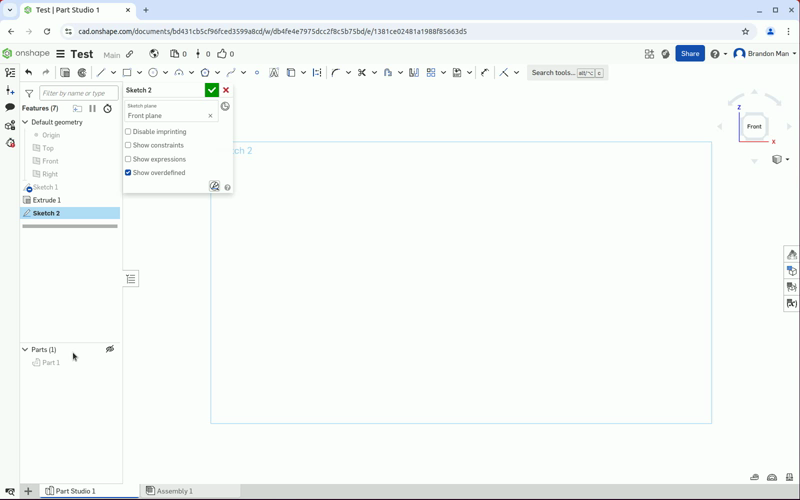
key_down(shift)
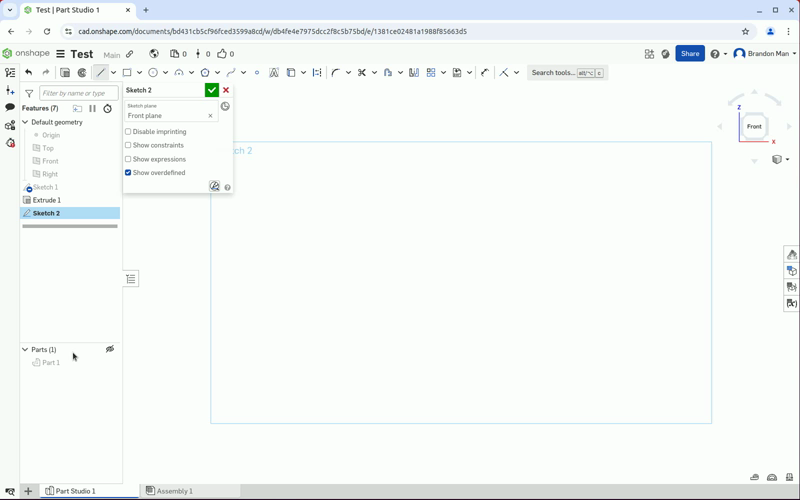
mouse_move(480, 309)
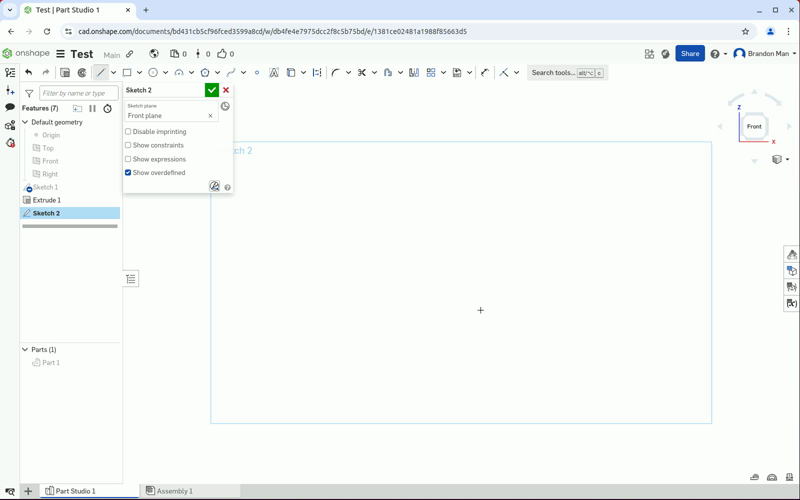
click(480, 309)
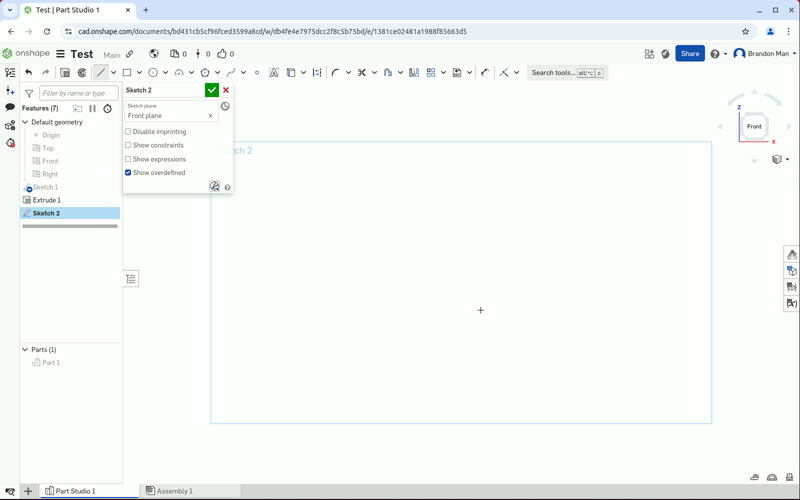
key_up(shift)
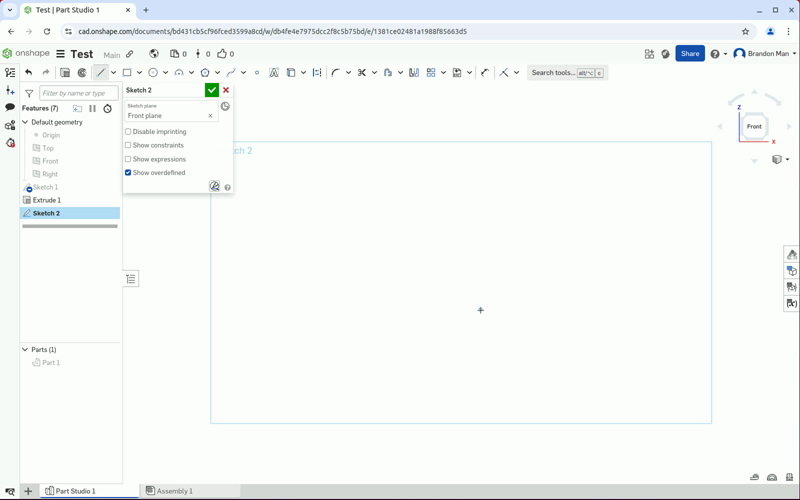
key_down(shift)
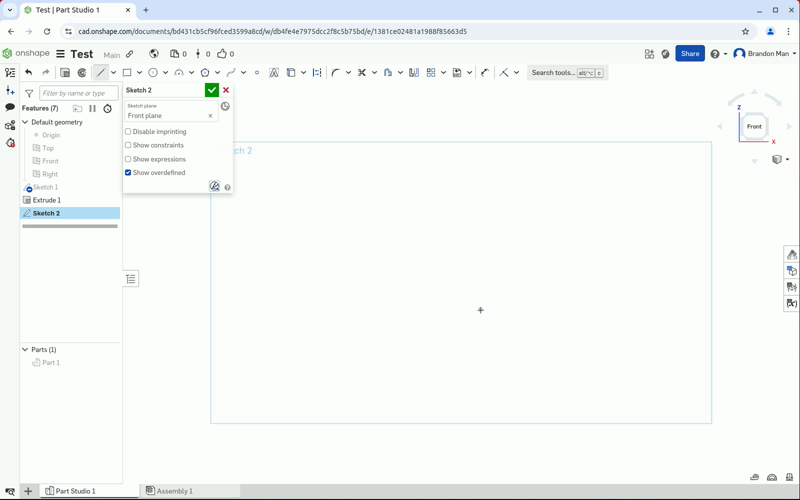
mouse_move(510, 309)
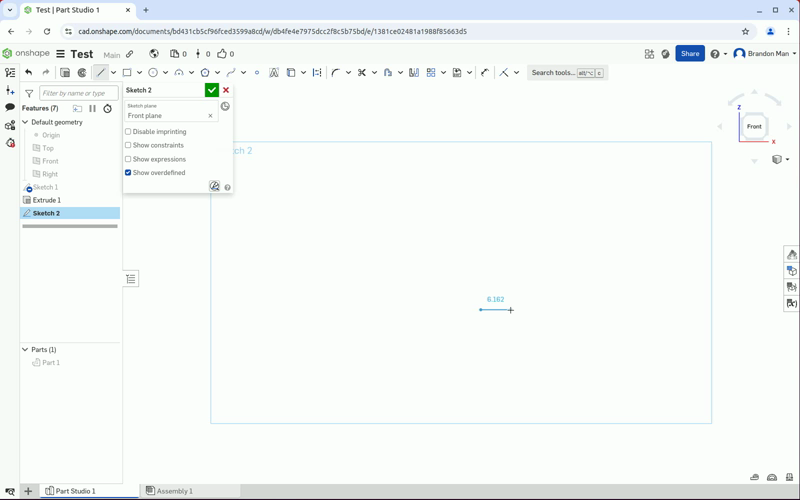
mouse_move(487, 312)
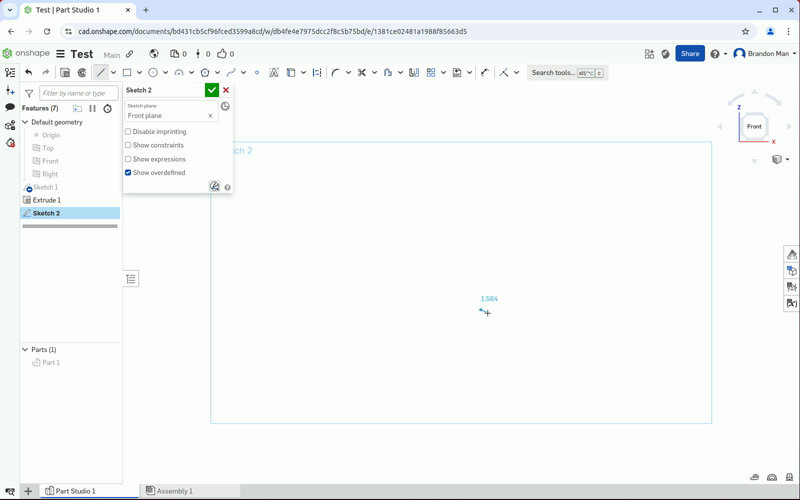
click(487, 312)
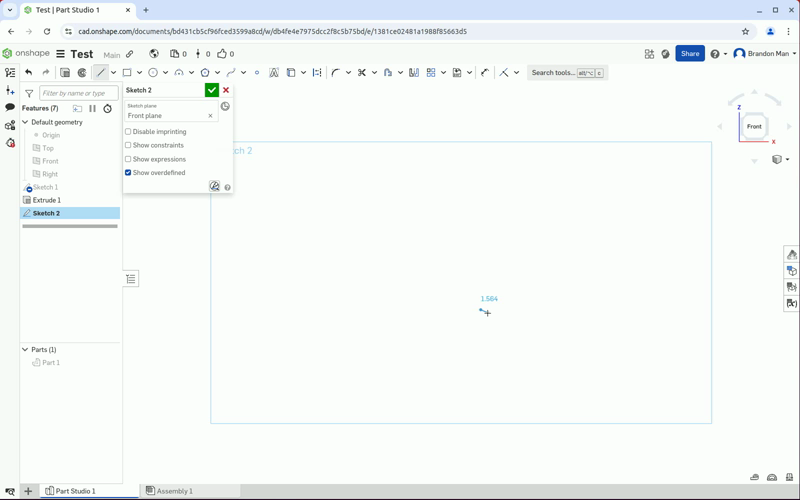
key_up(shift)
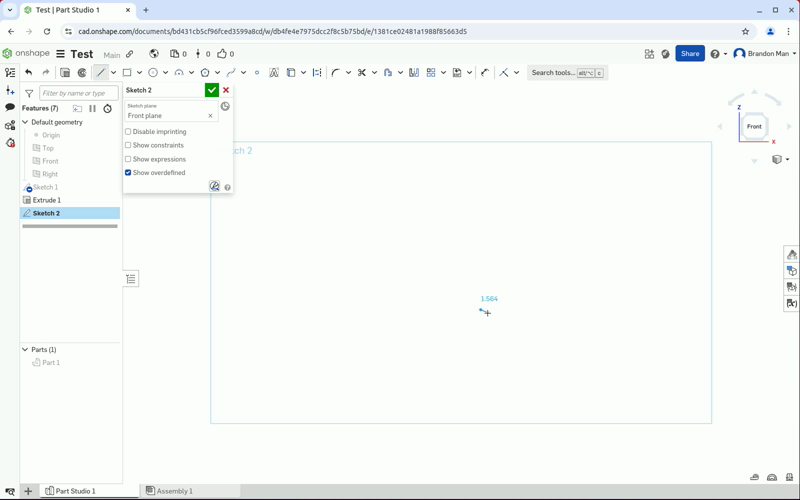
key_down(shift)
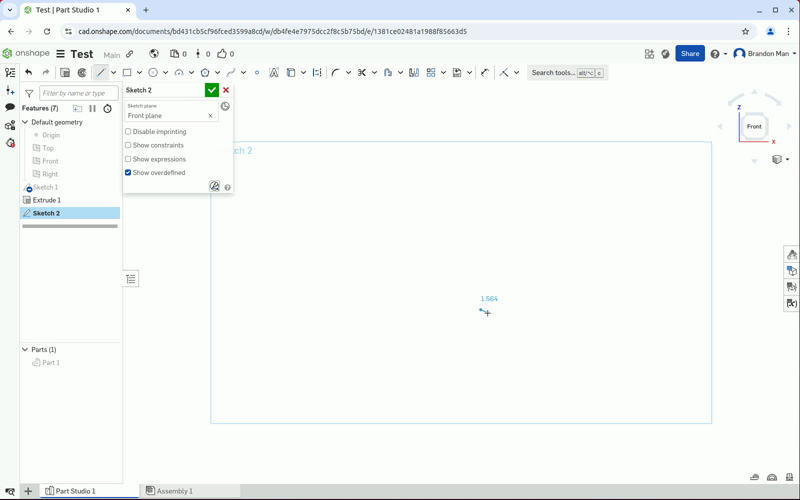
mouse_move(518, 240)
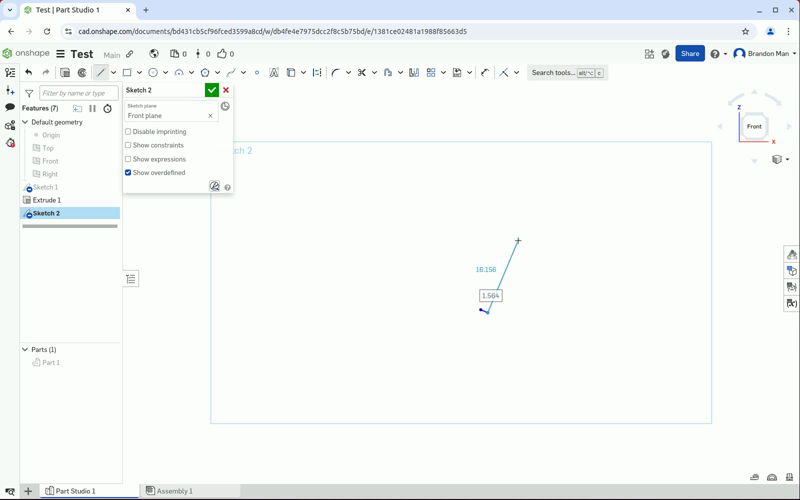
click(518, 240)
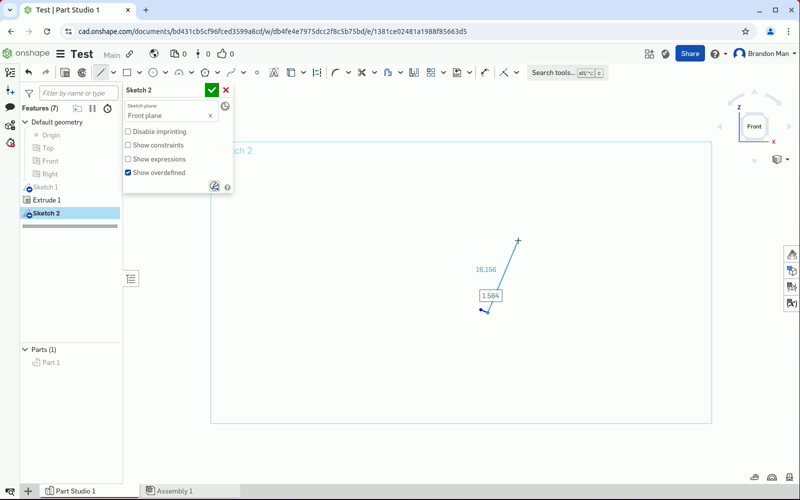
key_up(shift)
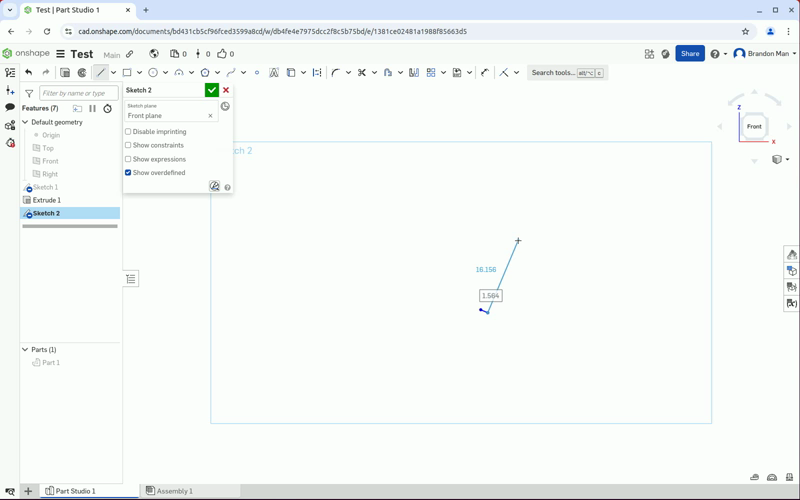
key_down(shift)
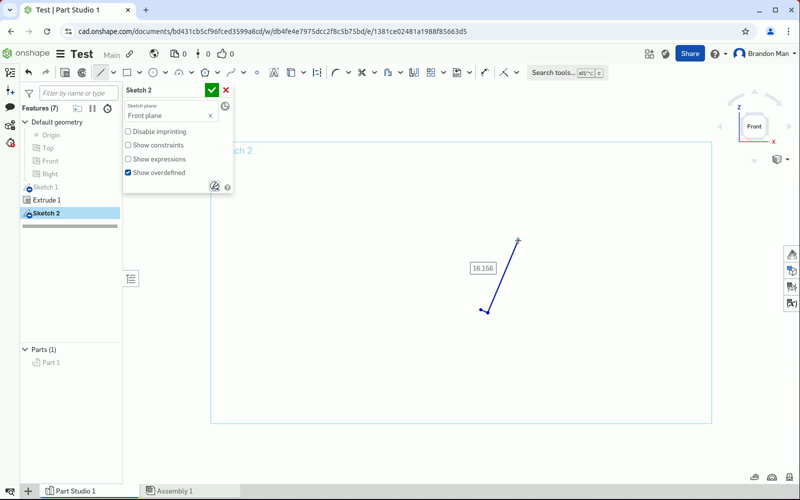
mouse_move(548, 240)
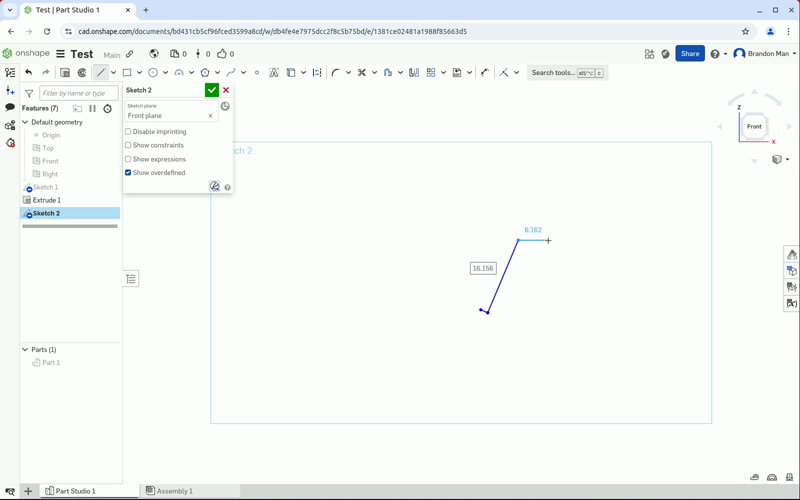
mouse_move(511, 236)
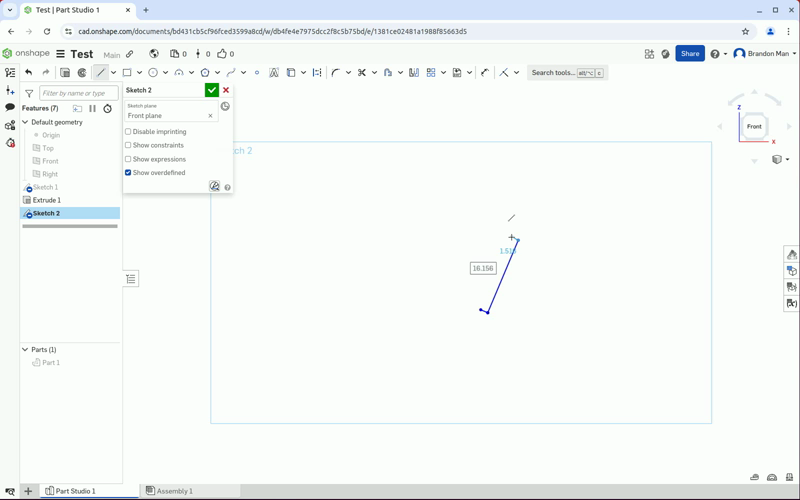
click(511, 236)
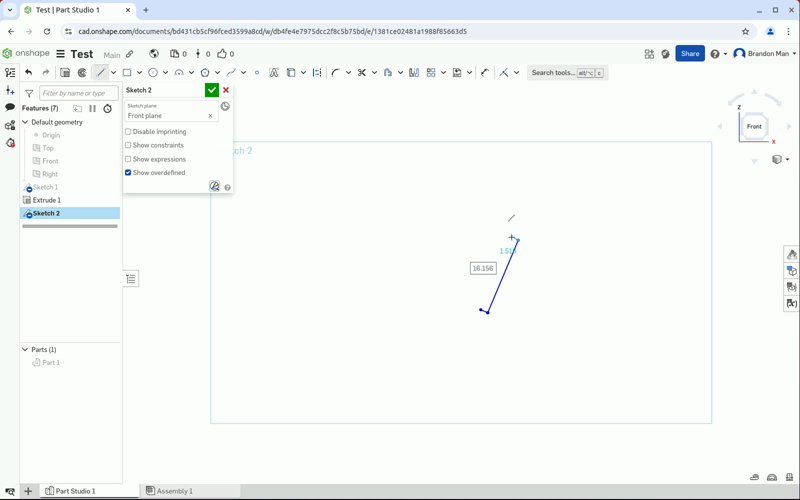
key_up(shift)
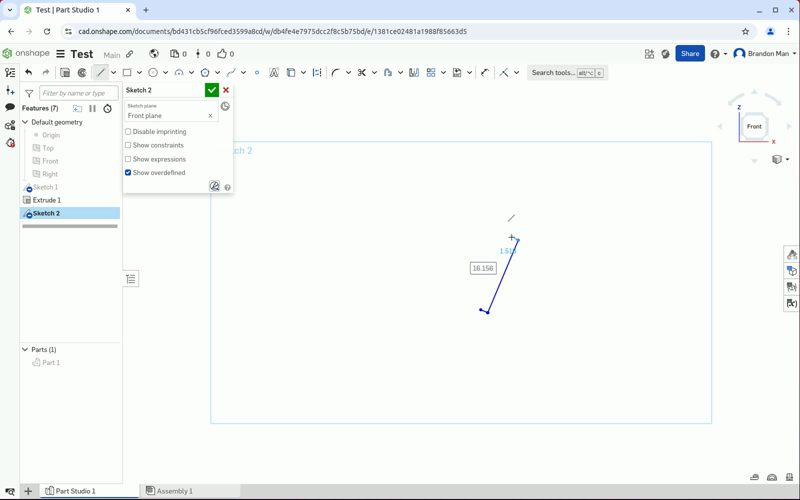
key_down(shift)
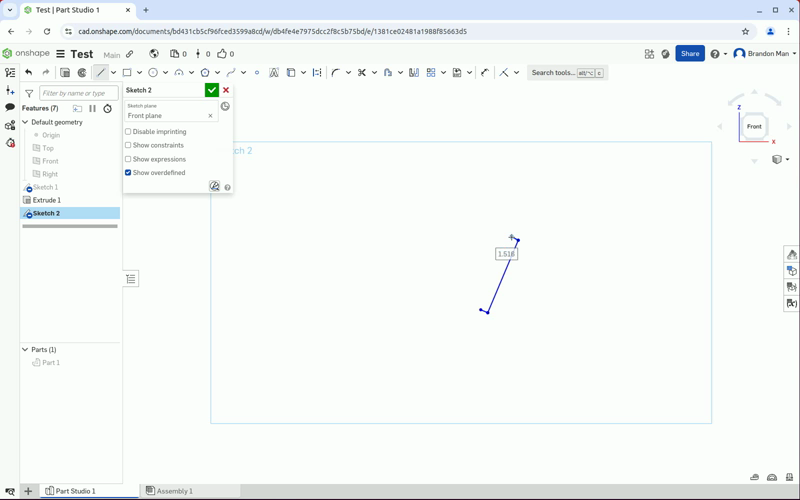
mouse_move(480, 309)
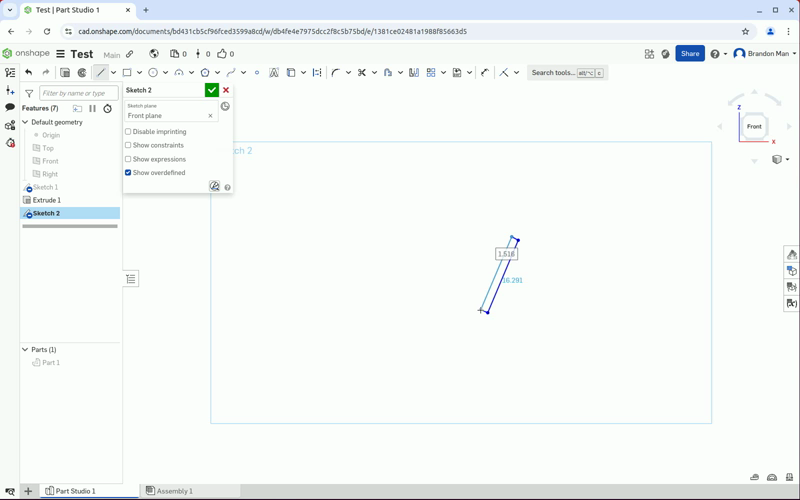
key_up(shift)
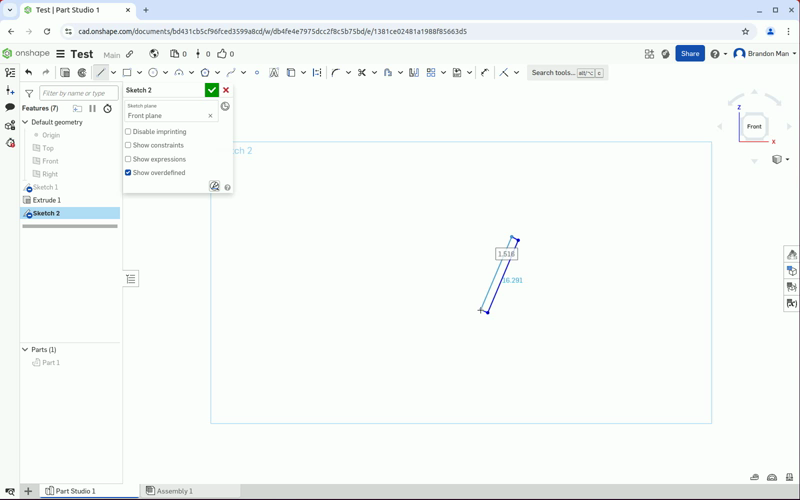
click(480, 309)
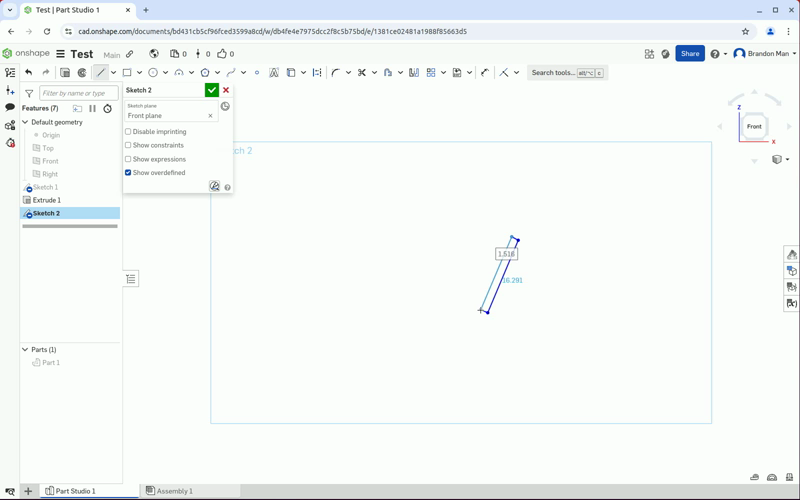
key(esc)
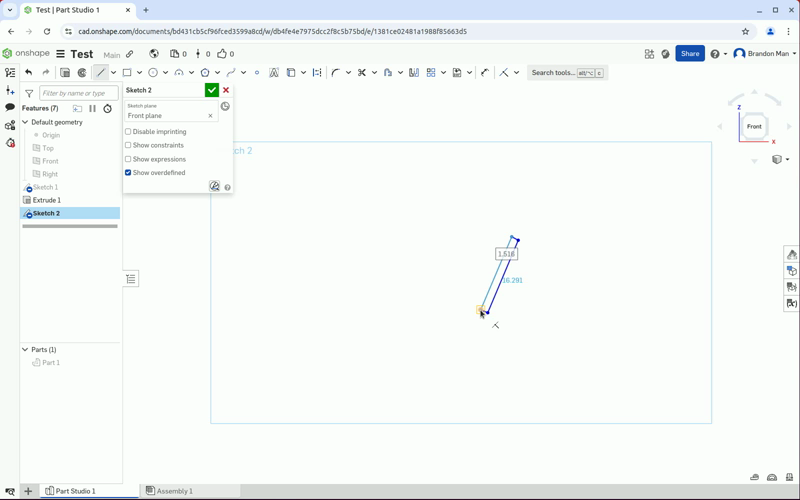
mouse_move(487, 298)
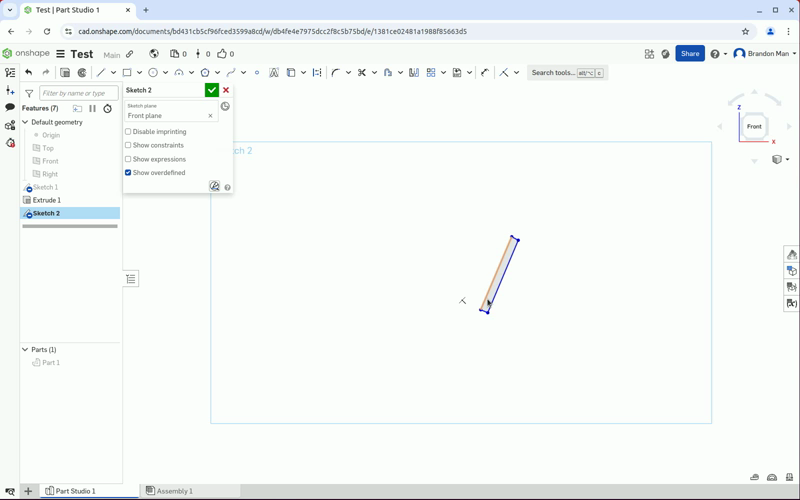
scroll(6)
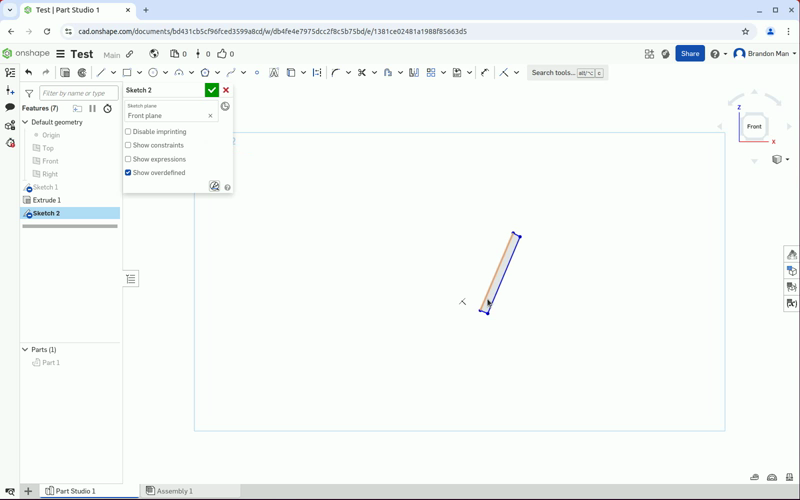
scroll(6)
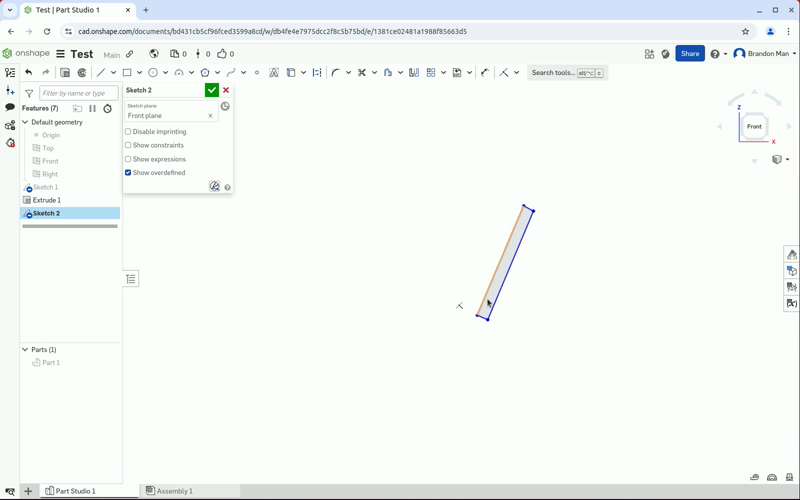
scroll(6)
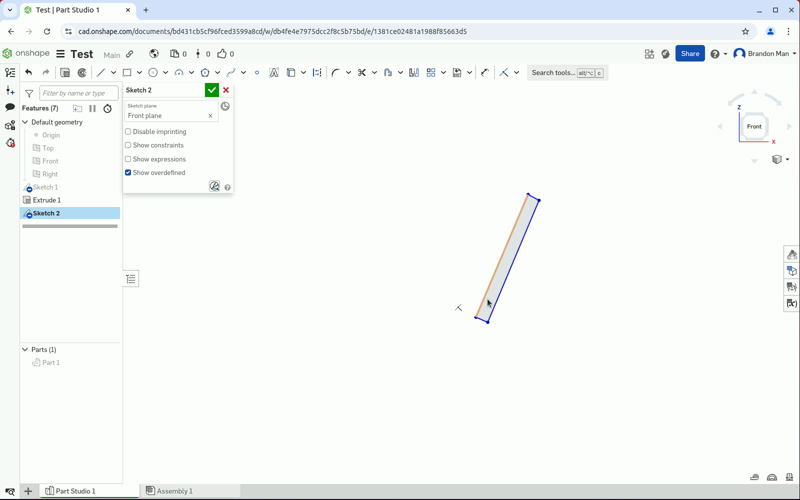
scroll(6)
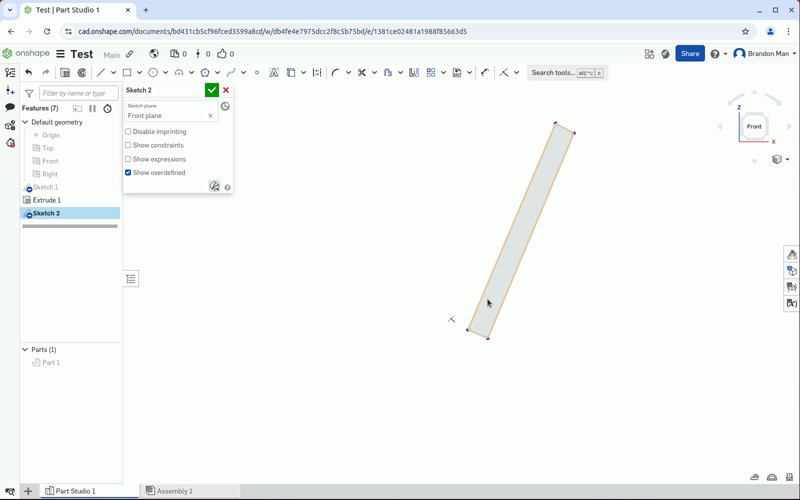
scroll(6)
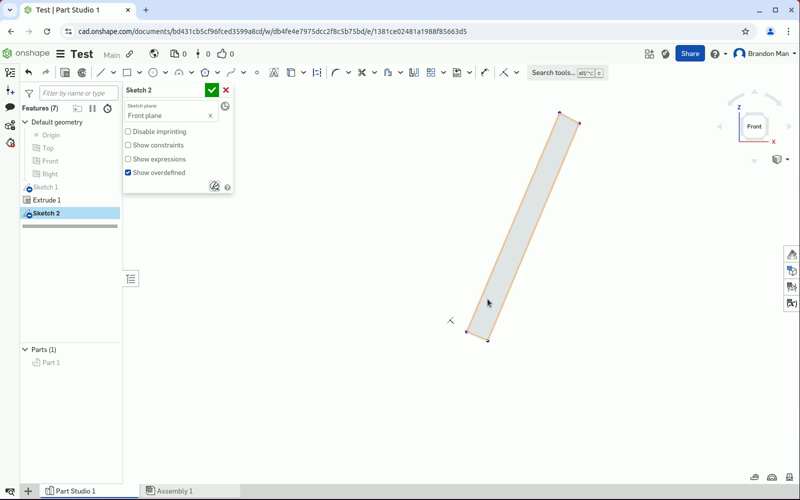
scroll(6)
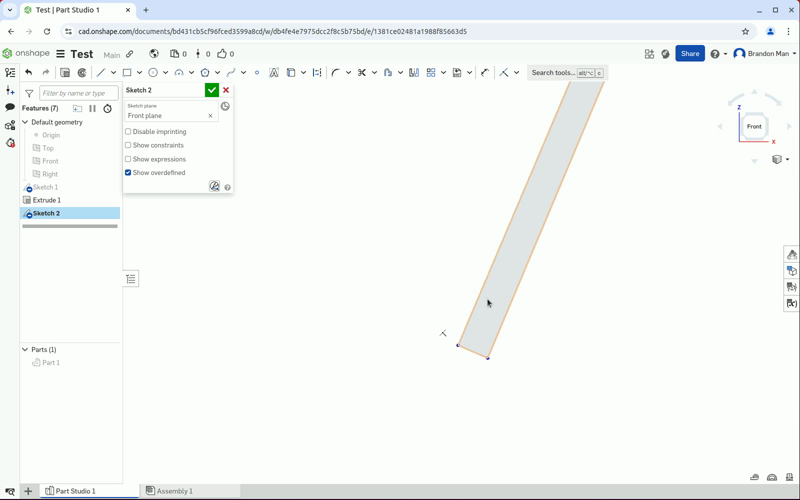
scroll(6)
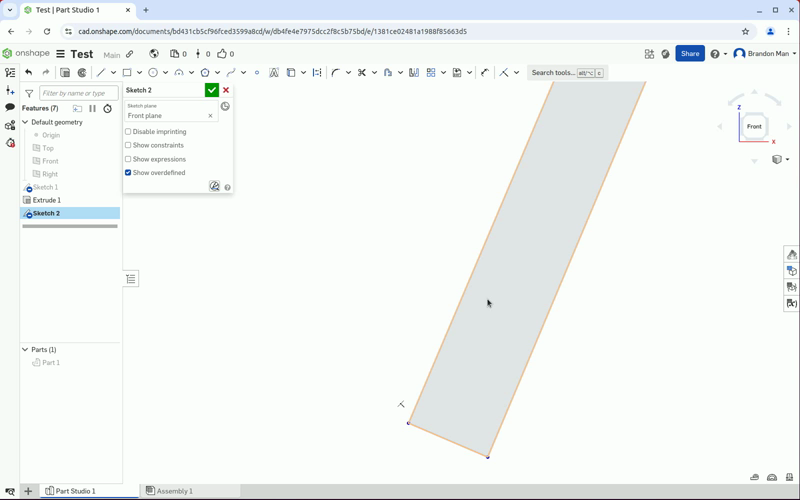
click(487, 298)
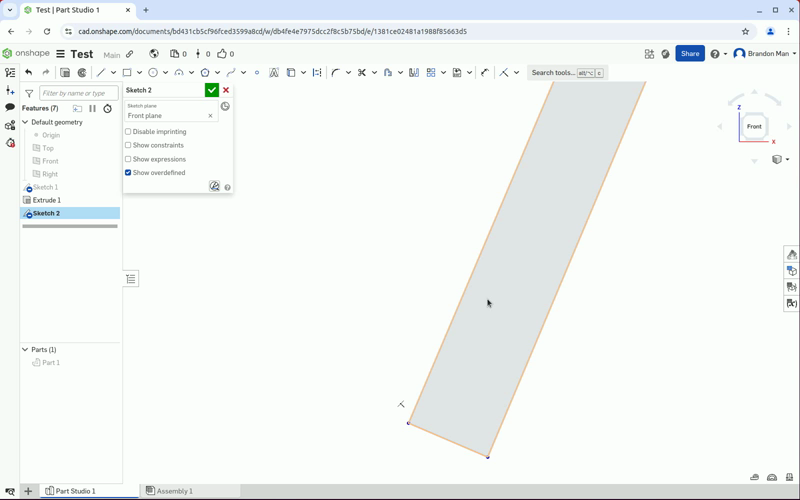
scroll(-6)
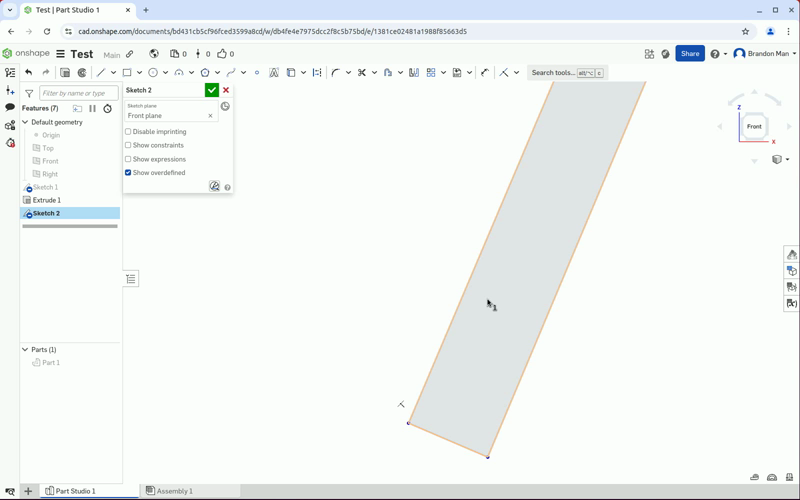
scroll(-6)
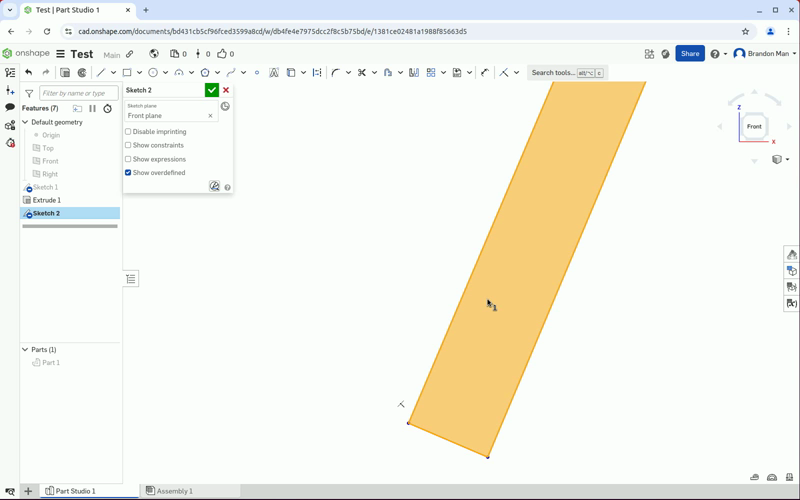
scroll(-6)
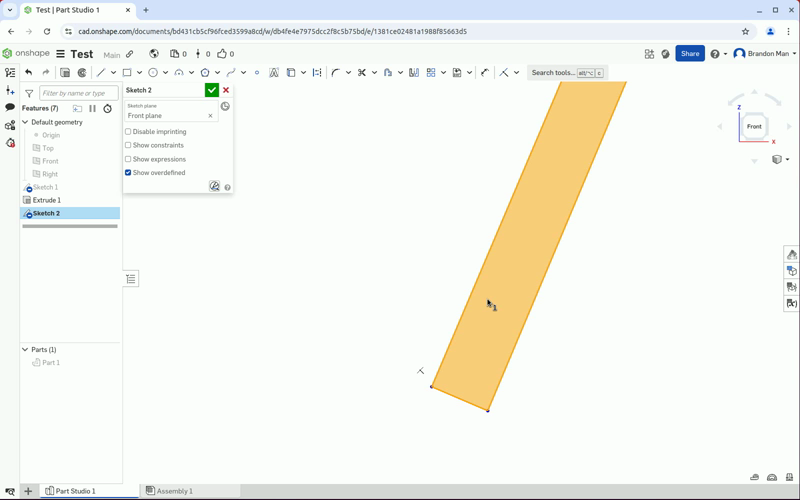
scroll(-6)
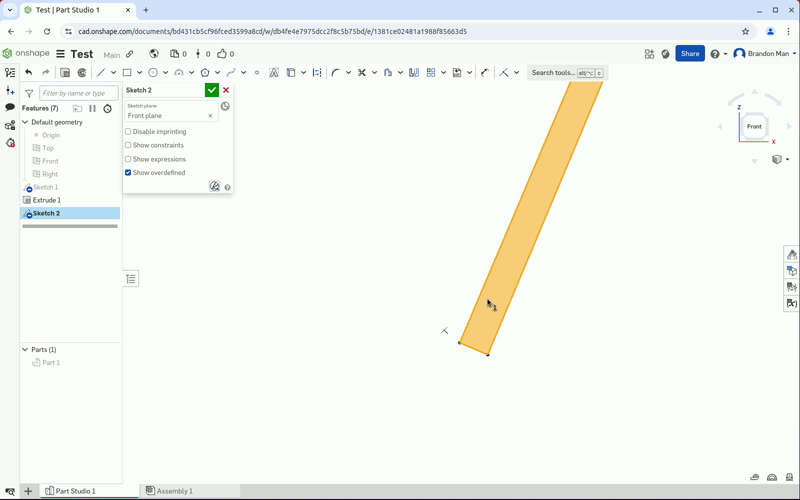
scroll(-6)
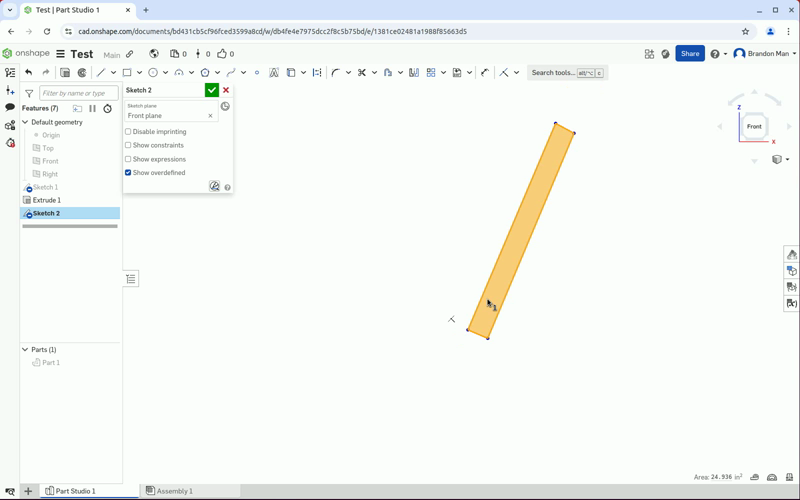
scroll(-6)
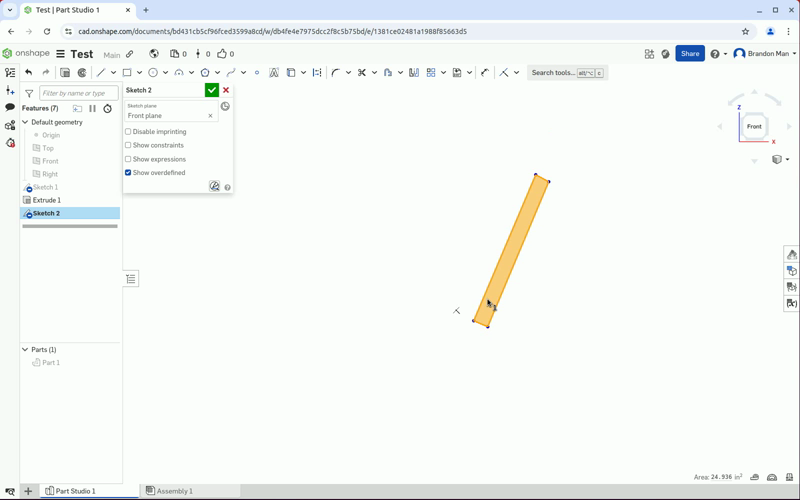
scroll(-6)
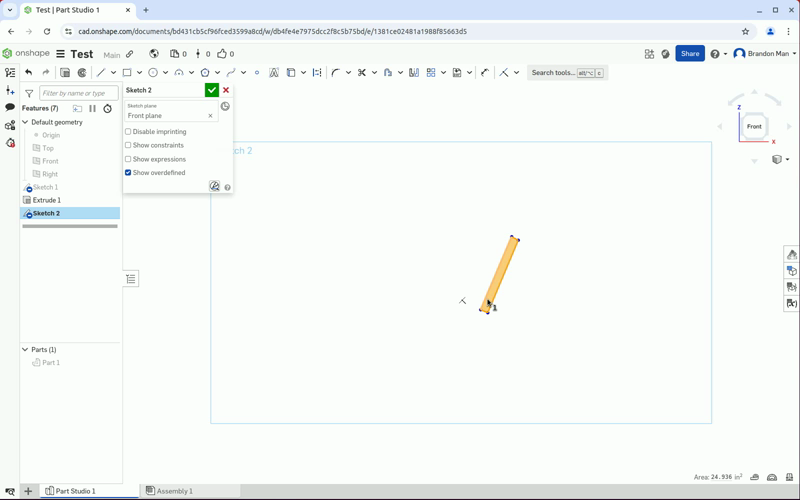
mouse_move(73, 352)
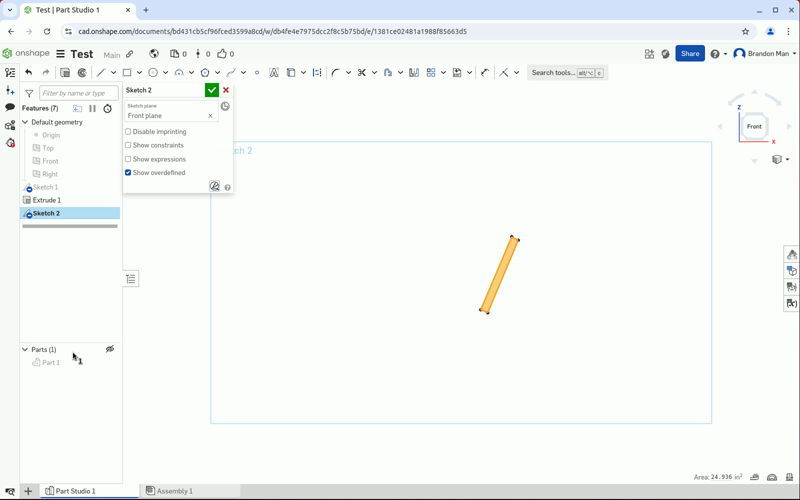
key(shift+y)
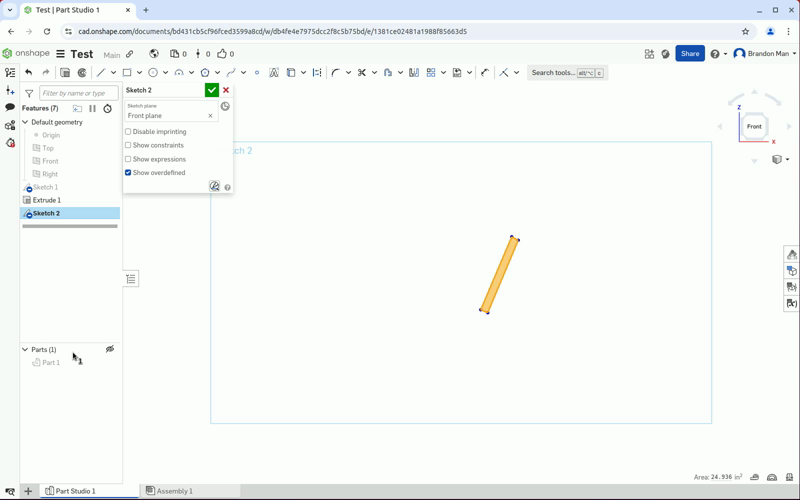
key(shift+e)
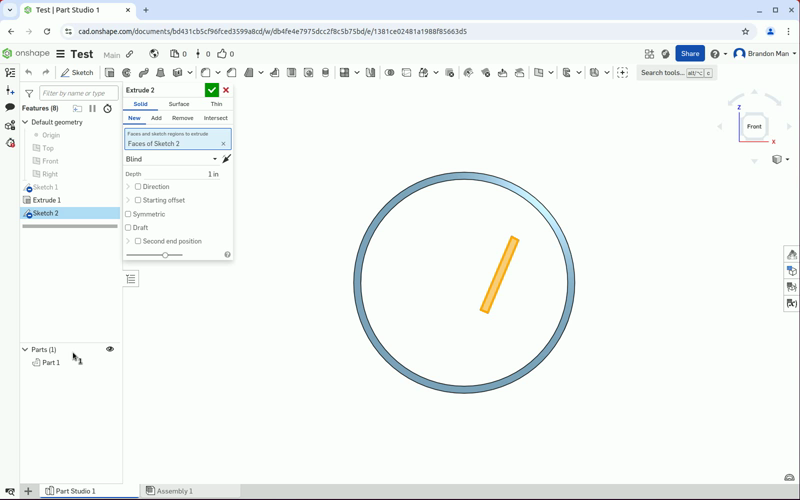
mouse_move(143, 106)
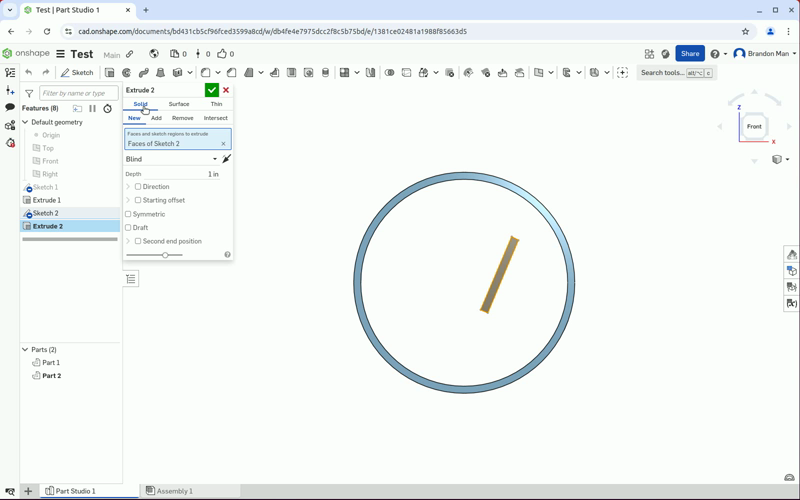
click(143, 106)
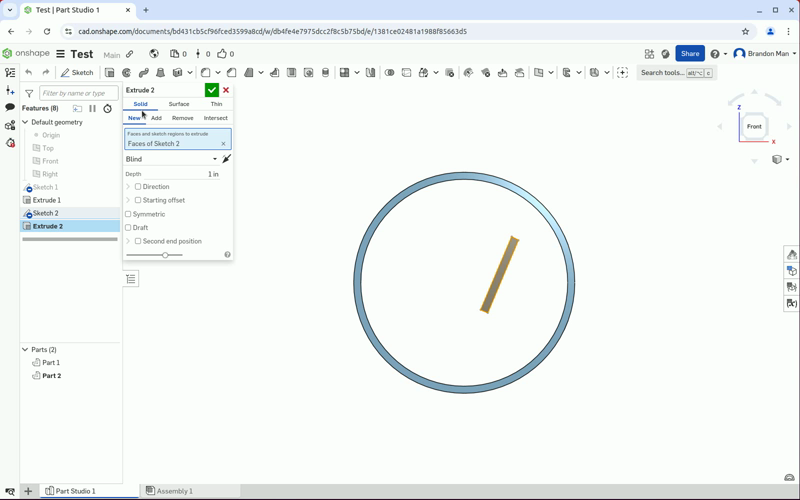
mouse_move(137, 120)
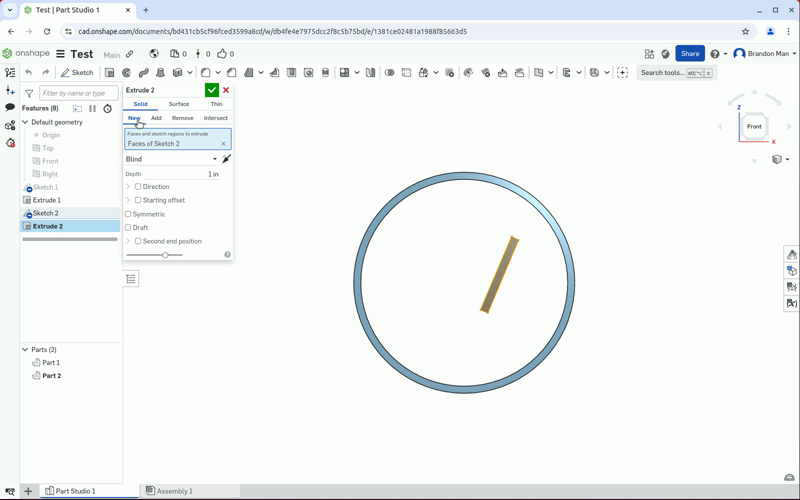
click(137, 120)
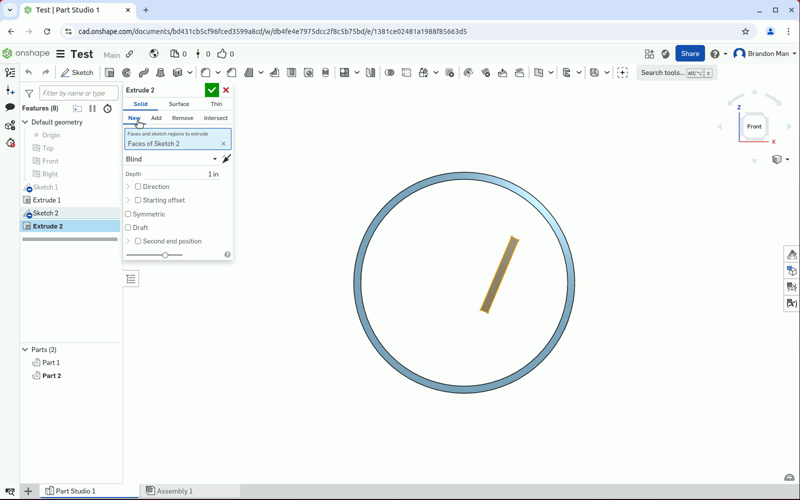
key(tab, 4)
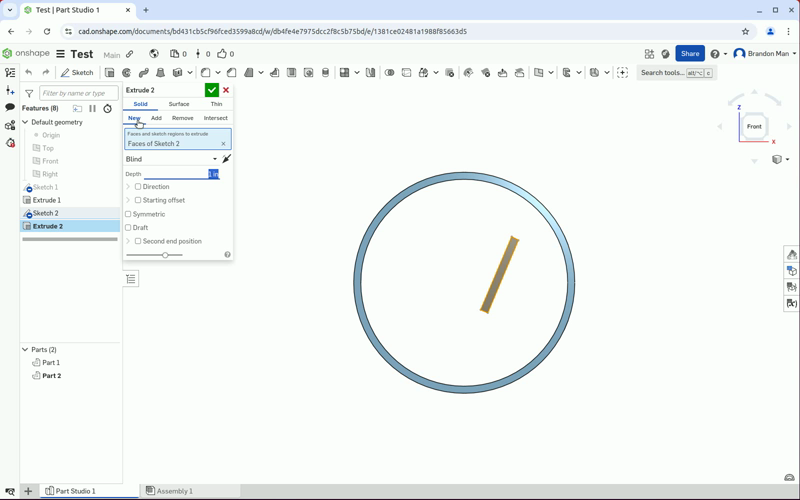
text(4.092)
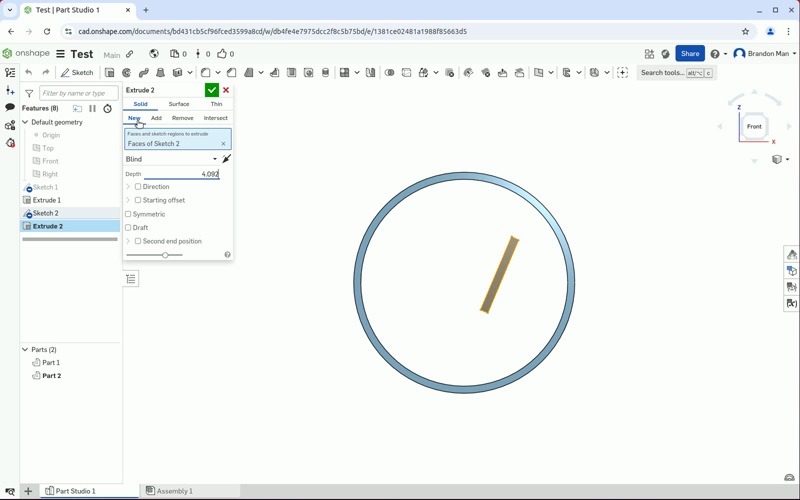
key(enter)
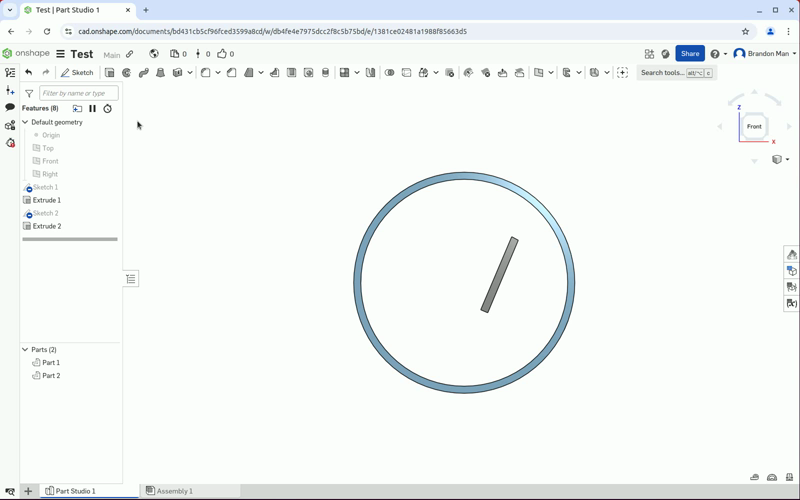
key(shift+h)
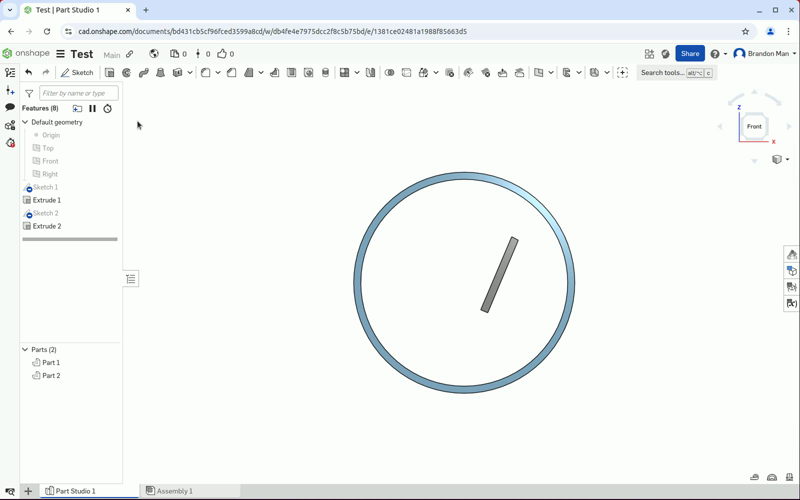
key(shift+h)
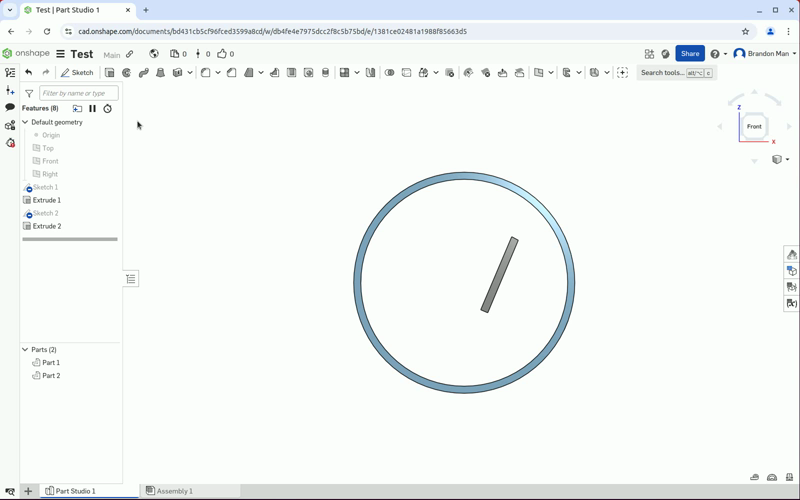
mouse_move(73, 189)
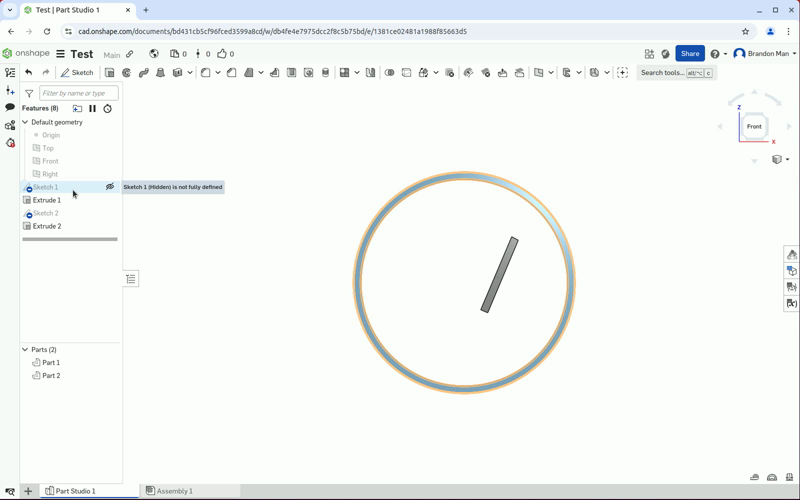
click(73, 189)
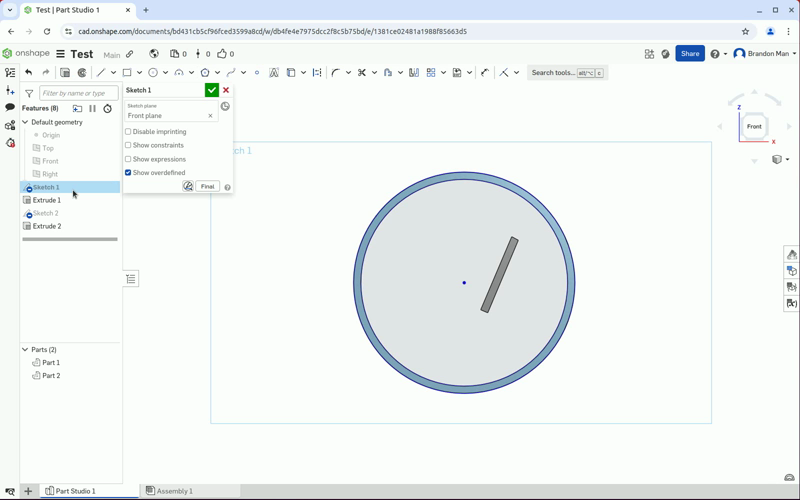
mouse_move(229, 92)
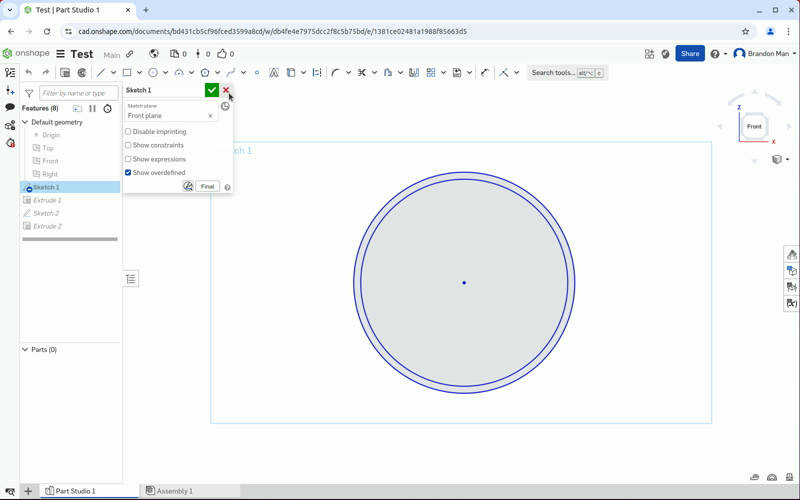
click(229, 92)
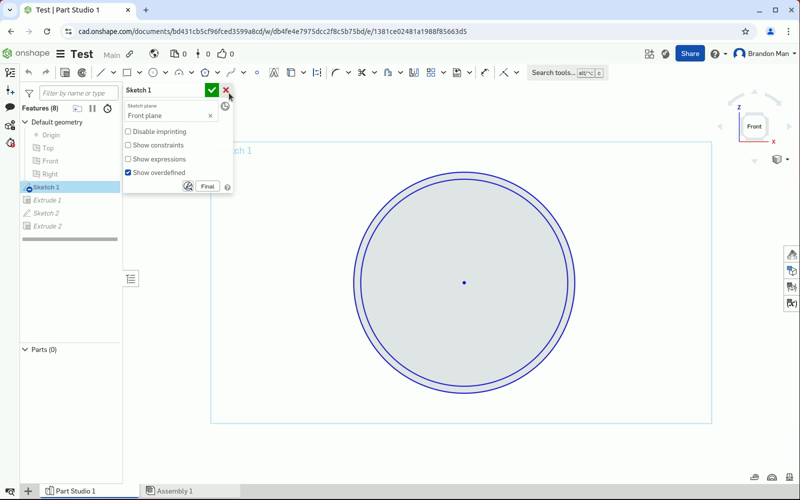
key(shift+s)
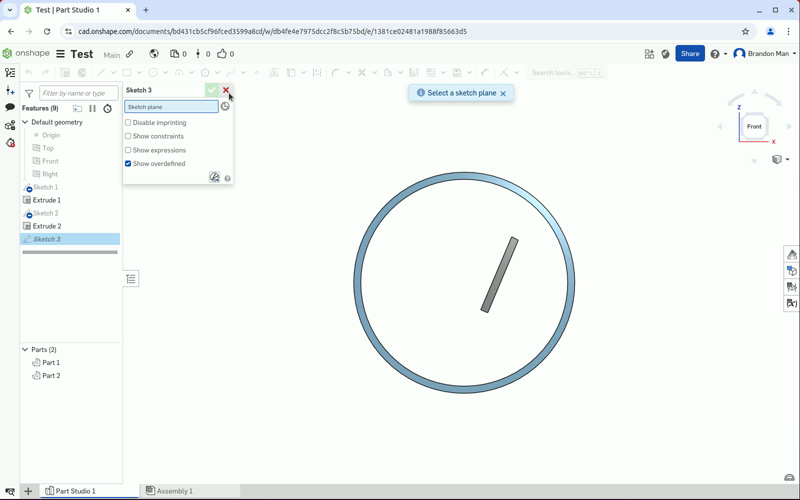
mouse_move(73, 163)
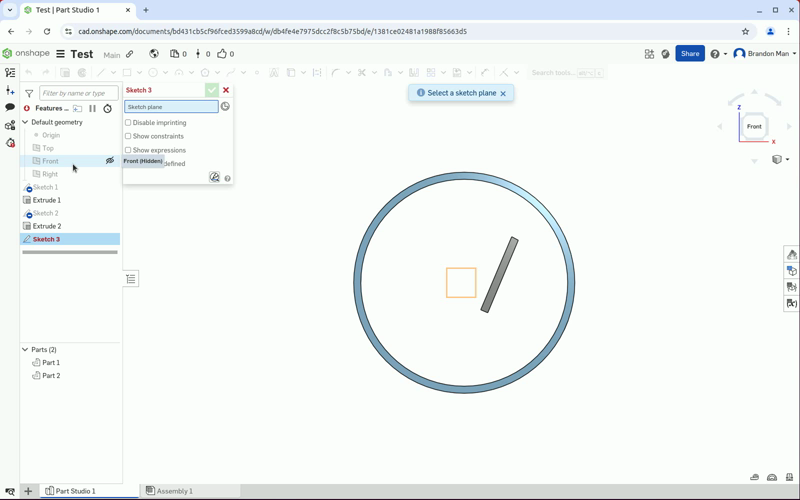
click(73, 163)
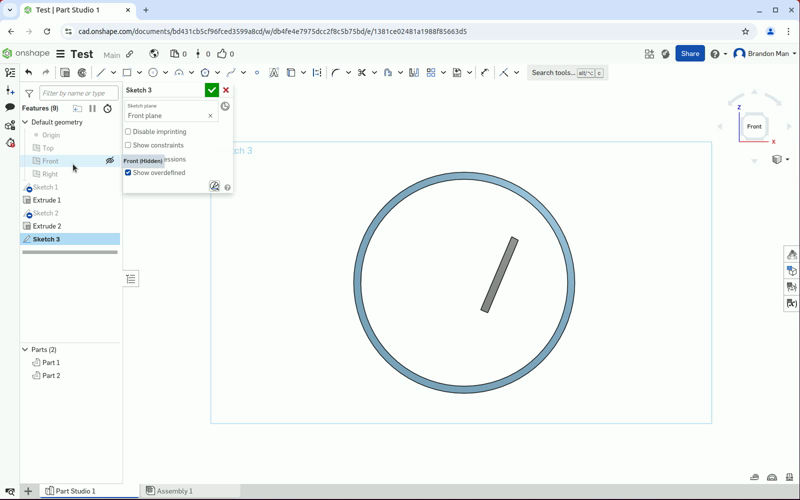
mouse_move(73, 352)
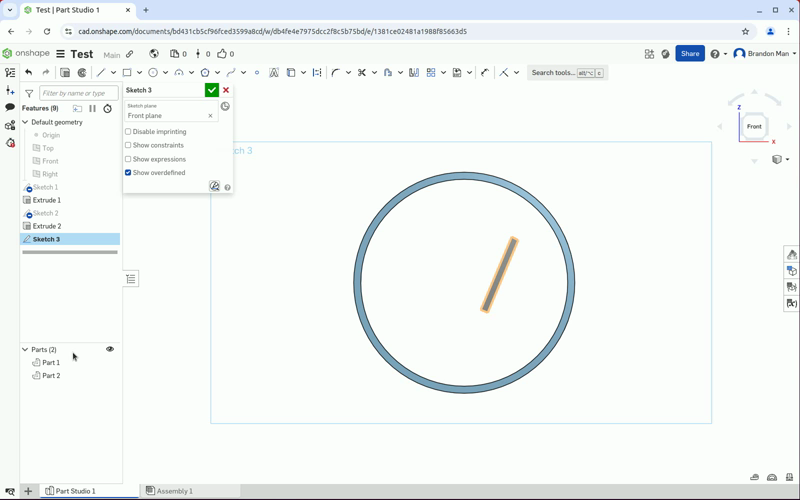
key(y)
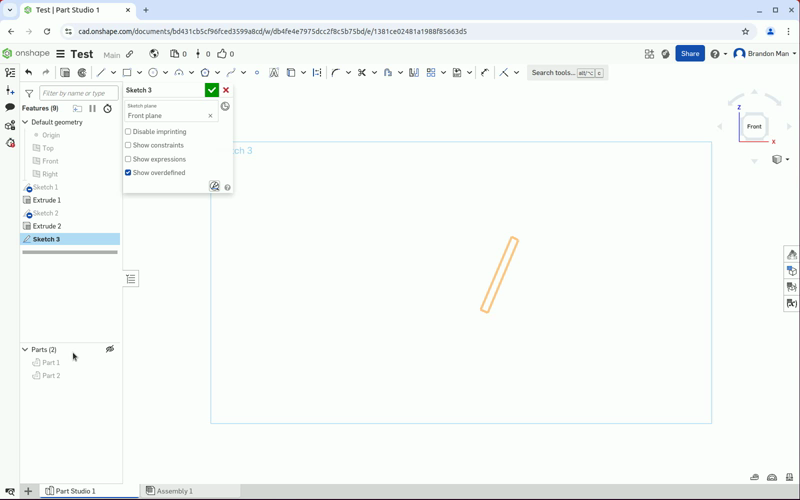
key(l)
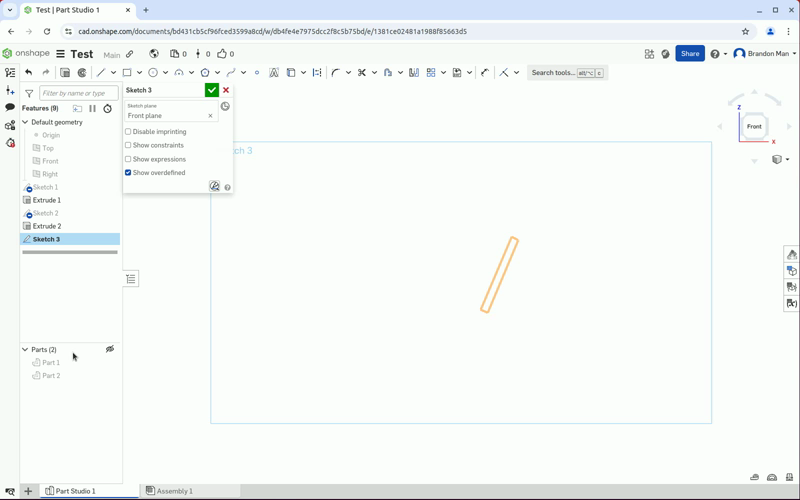
key_down(shift)
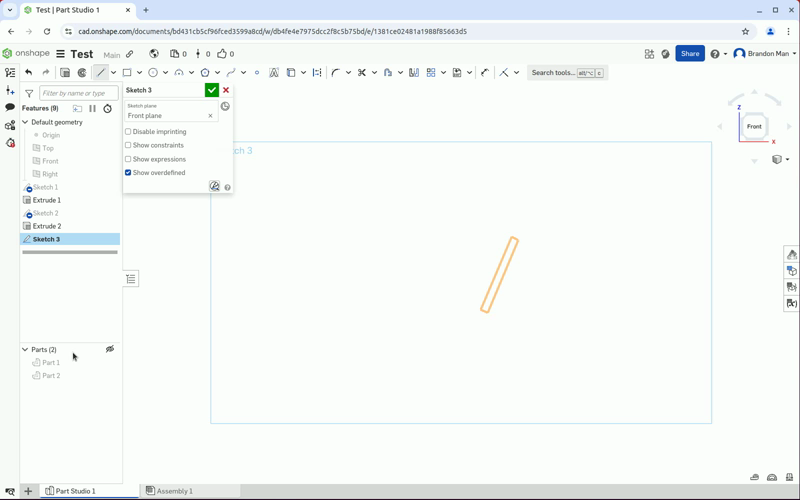
mouse_move(447, 286)
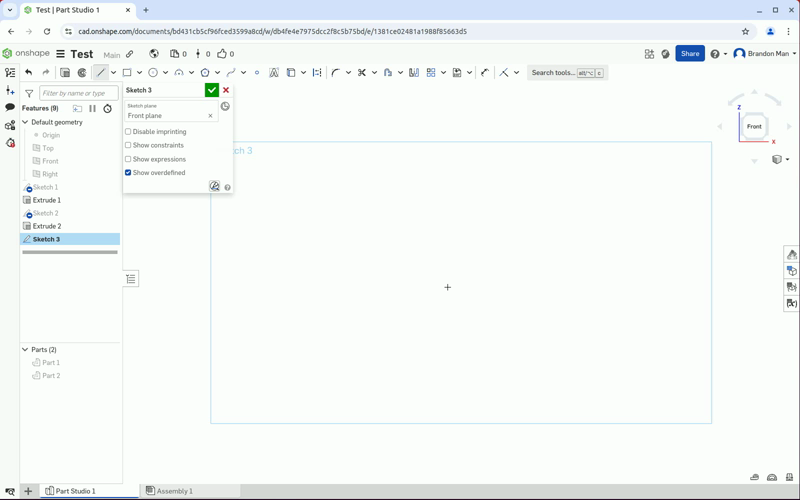
click(447, 286)
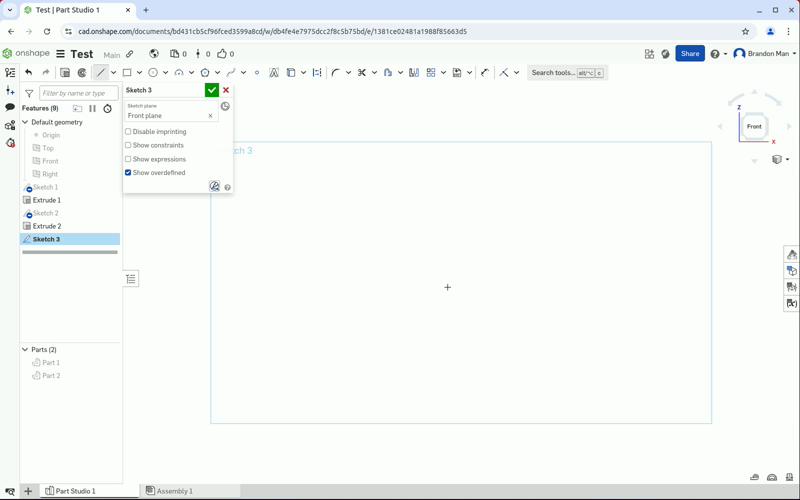
key_up(shift)
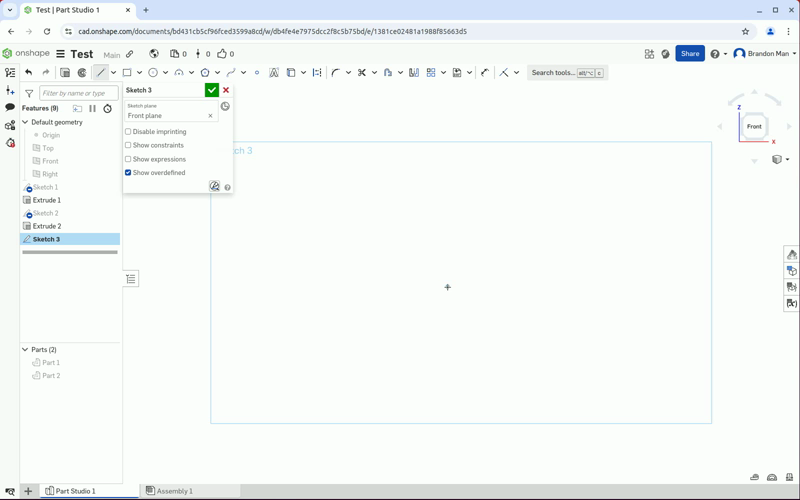
key_down(shift)
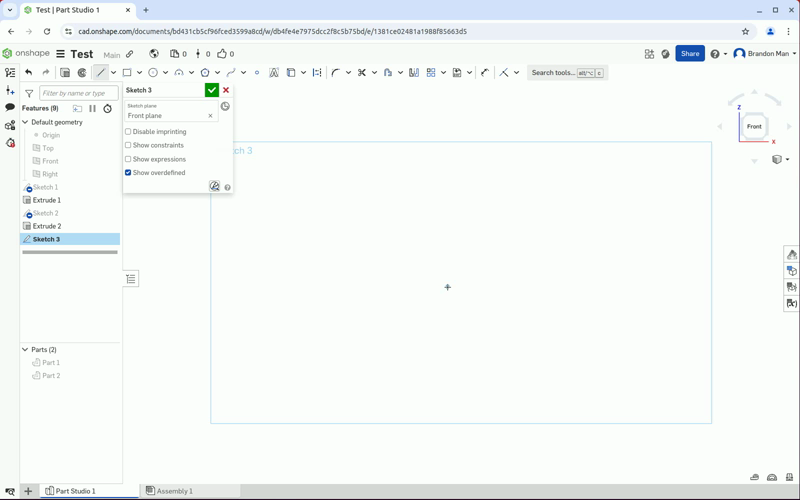
mouse_move(477, 286)
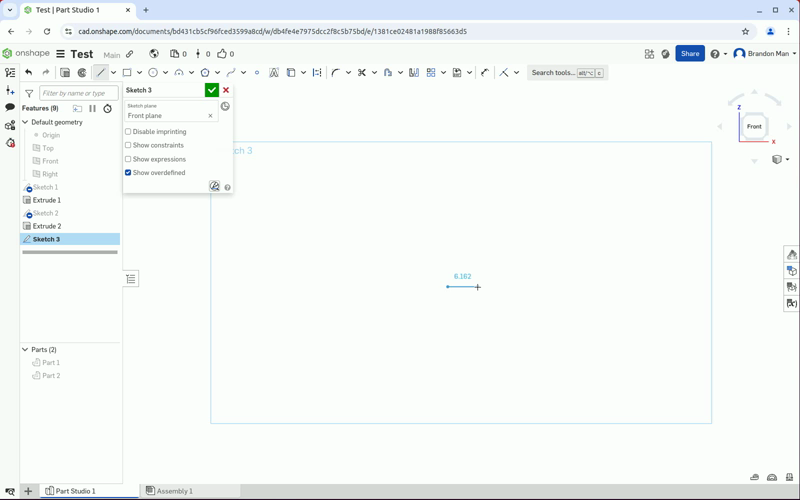
mouse_move(477, 285)
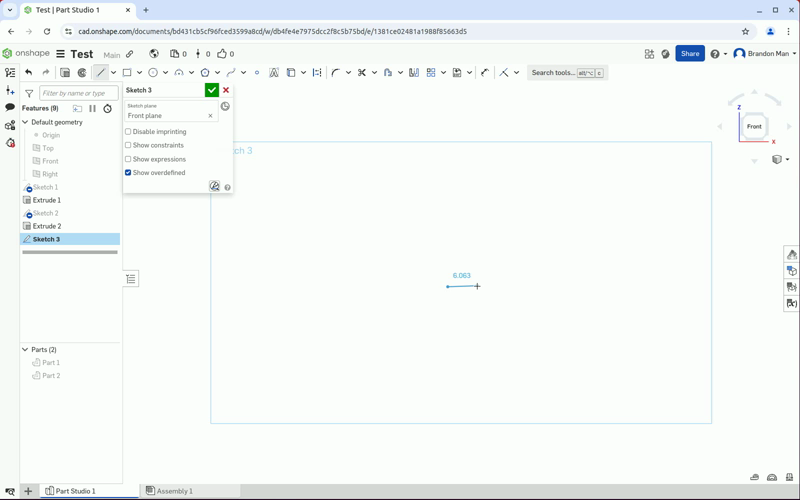
click(477, 285)
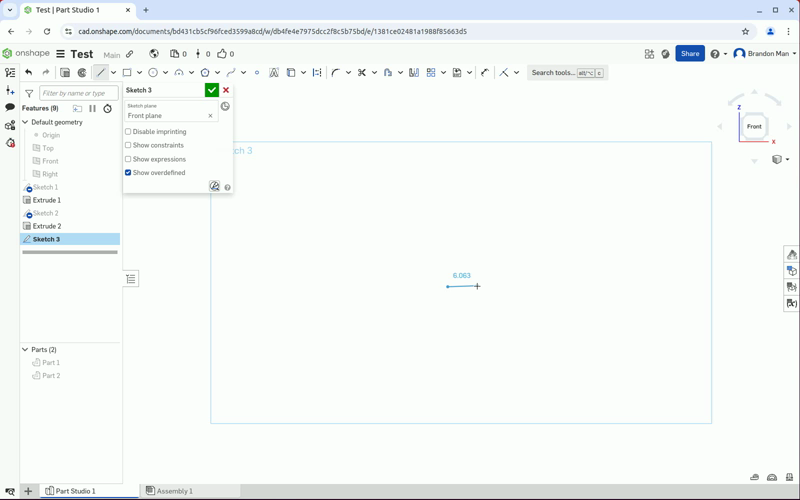
key_up(shift)
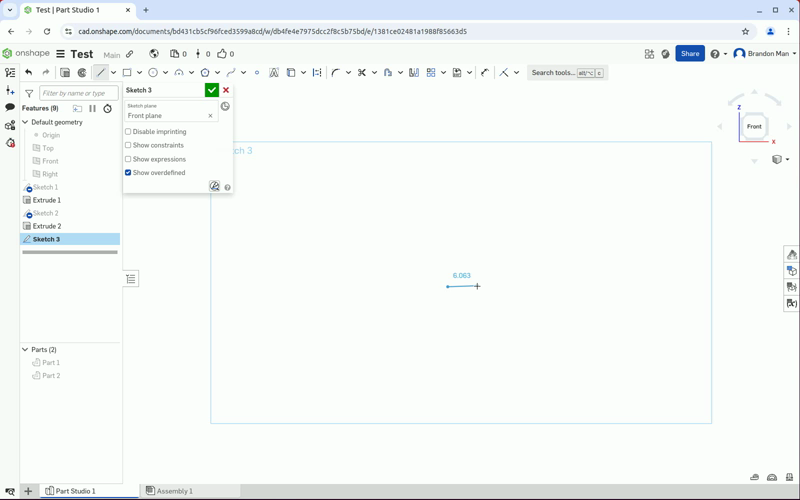
key_down(shift)
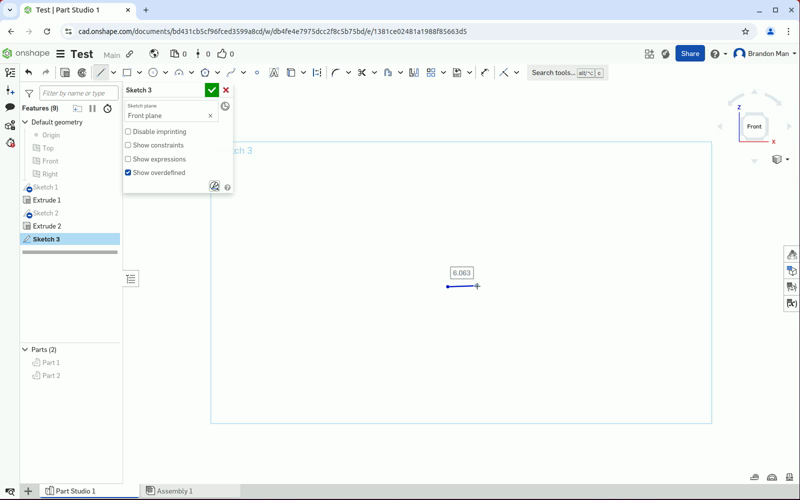
mouse_move(507, 285)
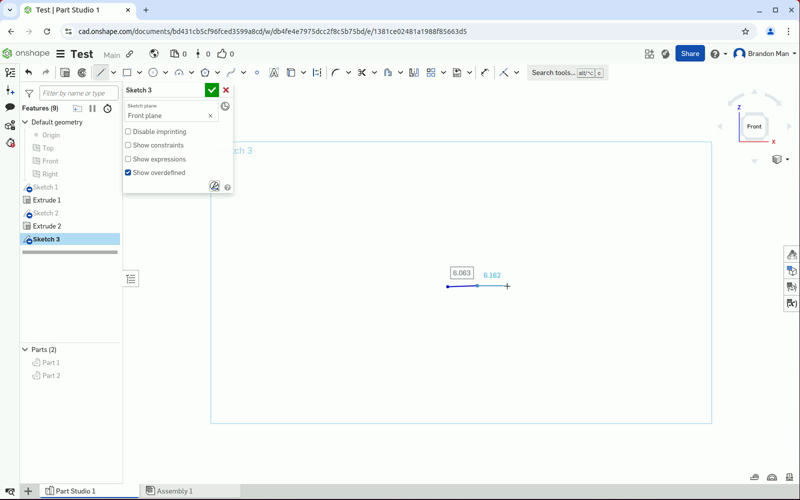
mouse_move(477, 278)
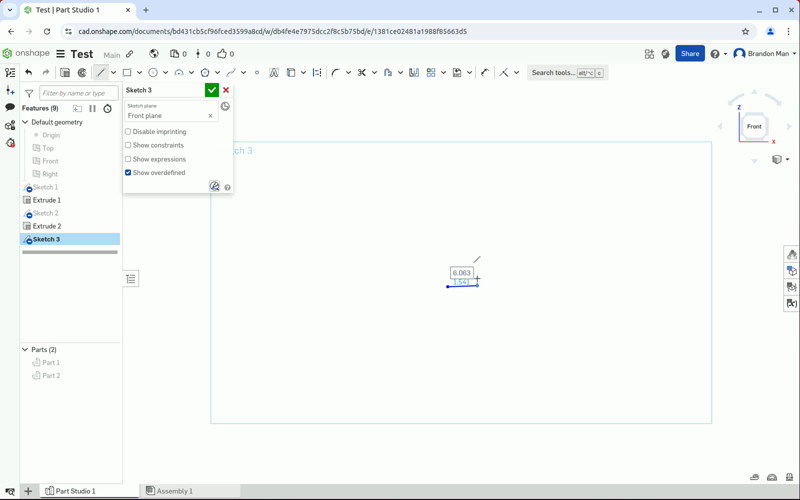
click(477, 278)
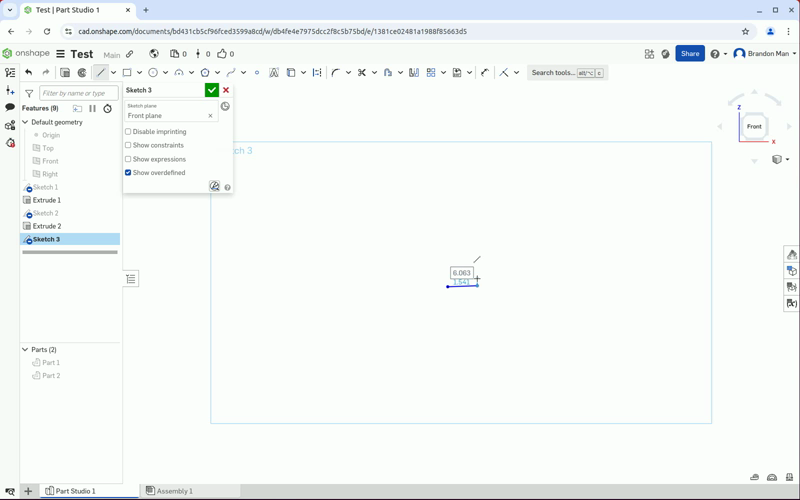
key_up(shift)
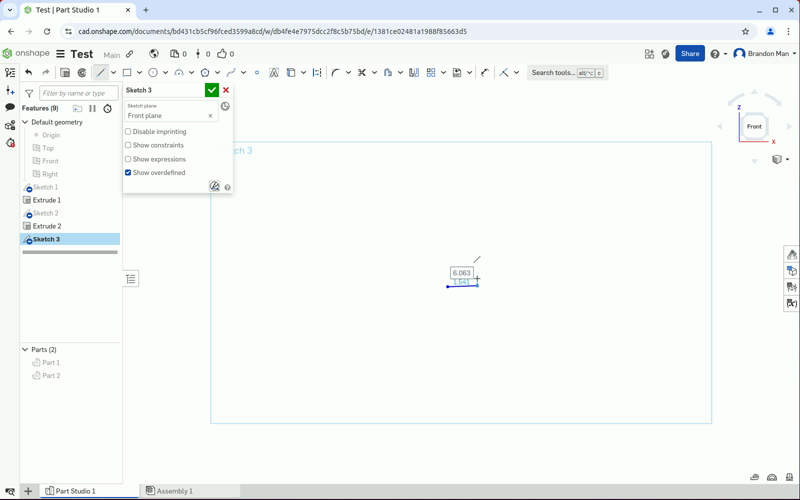
key_down(shift)
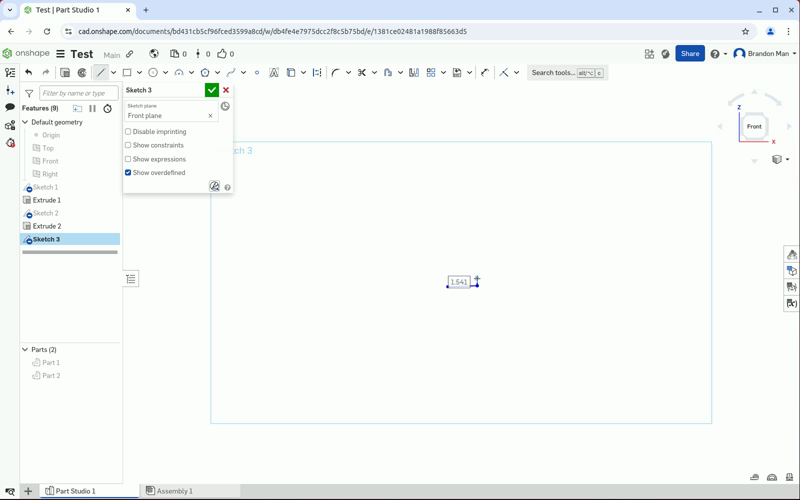
mouse_move(507, 278)
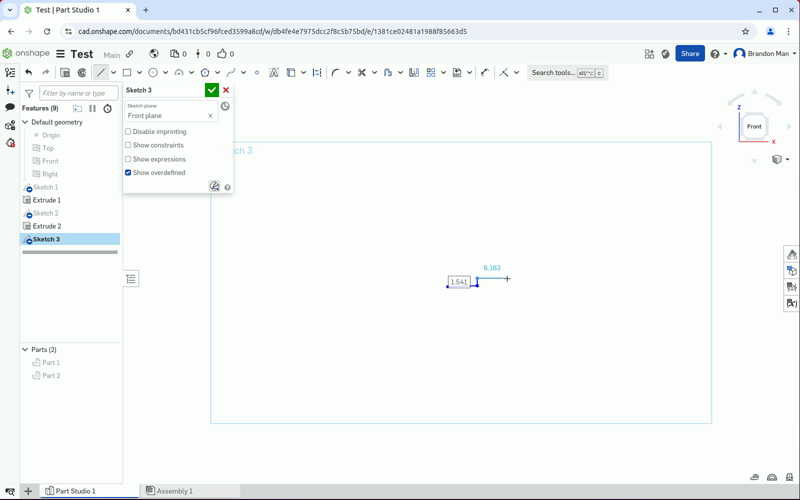
mouse_move(447, 278)
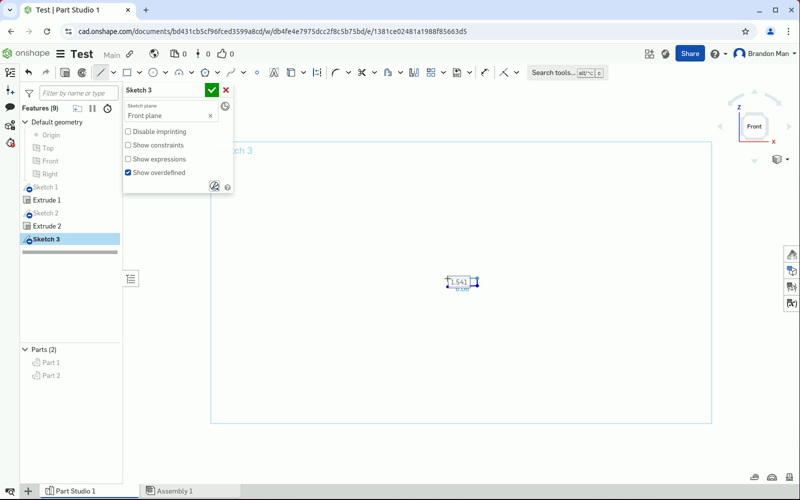
click(447, 278)
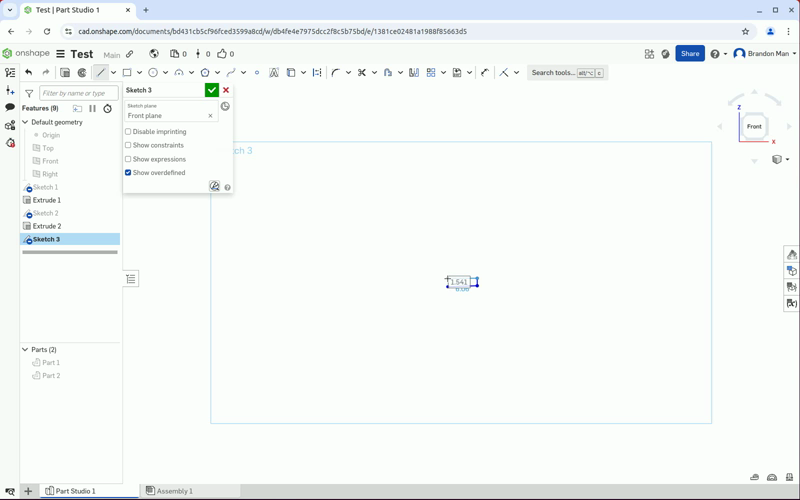
key_up(shift)
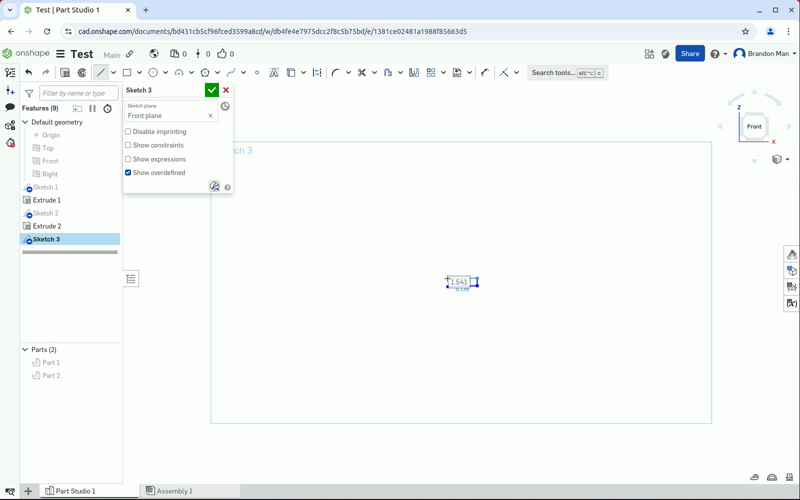
mouse_move(477, 278)
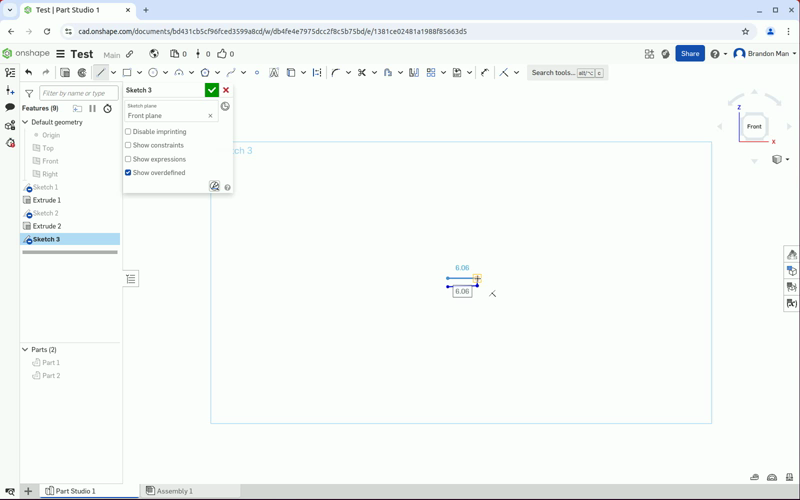
key_down(shift)
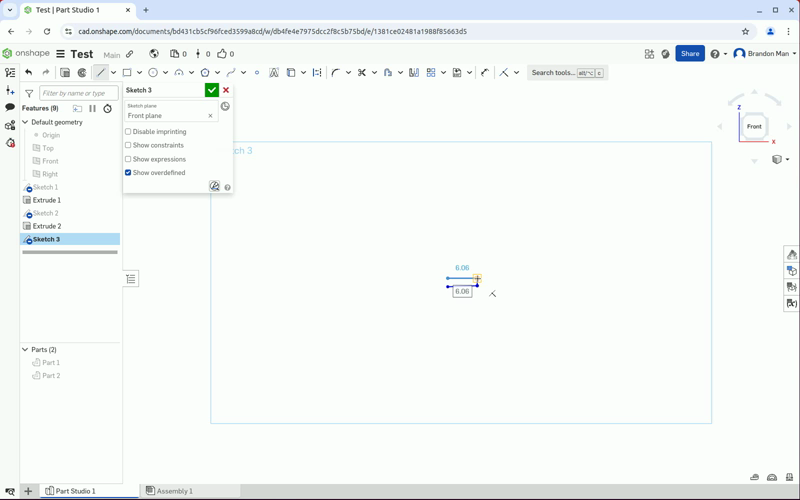
mouse_move(447, 286)
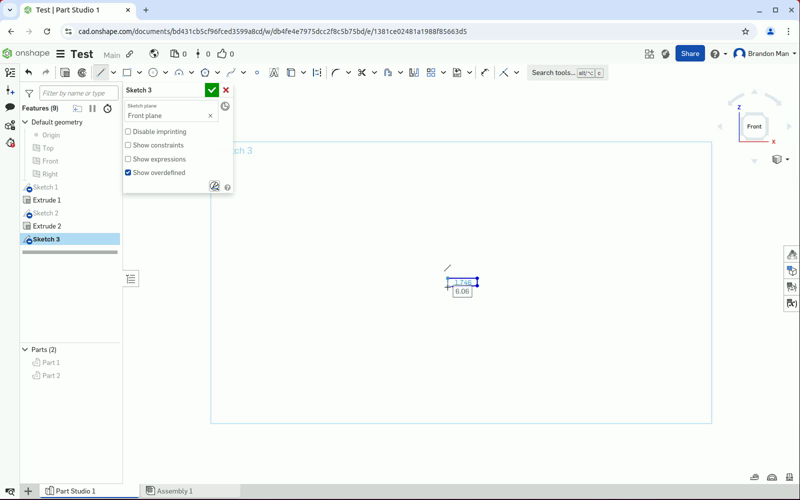
key_up(shift)
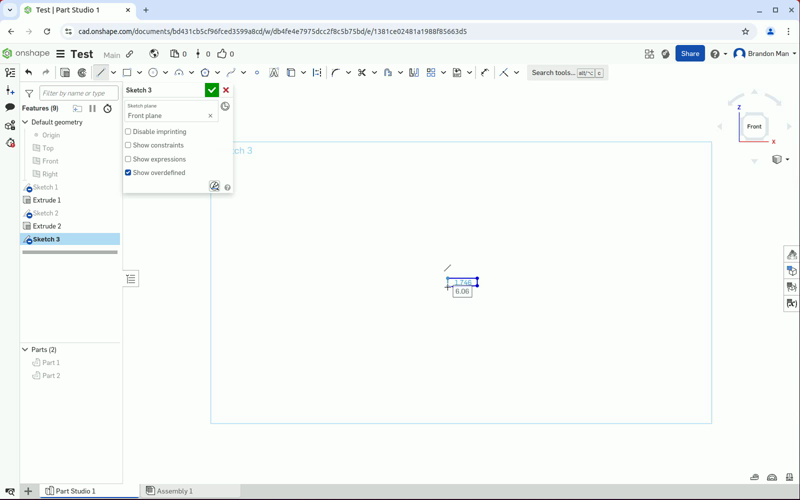
click(447, 286)
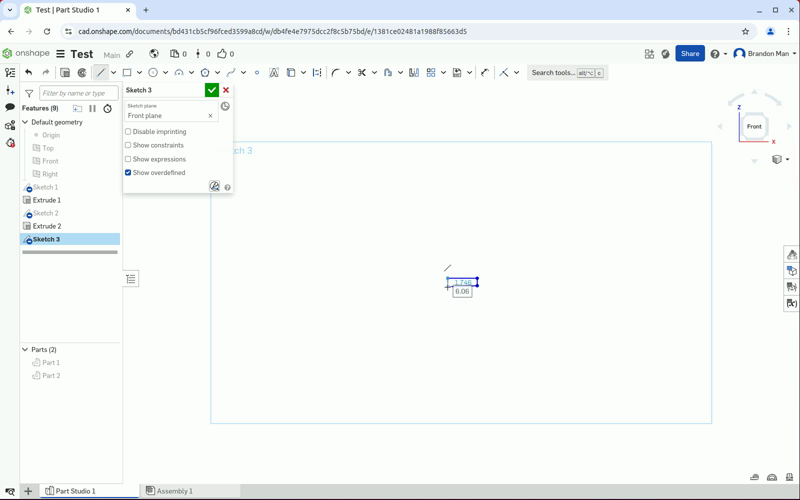
key(esc)
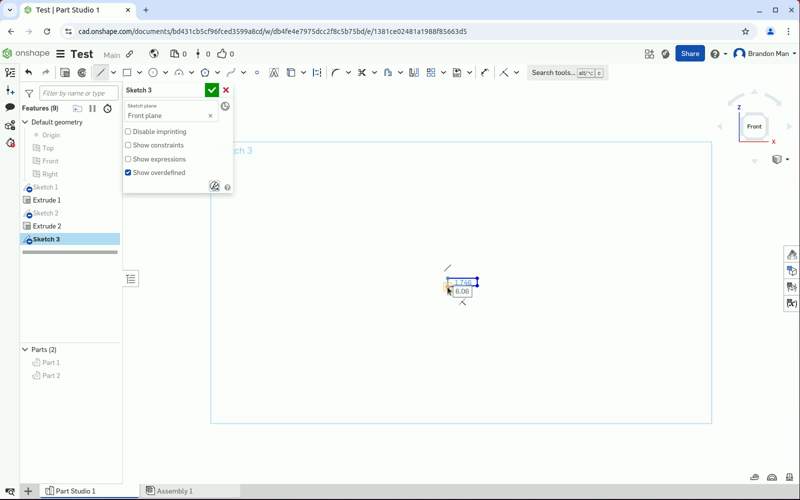
mouse_move(461, 284)
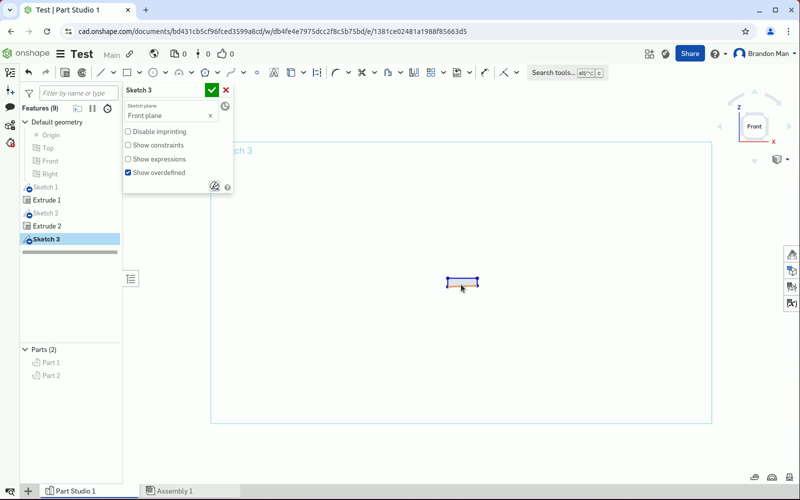
scroll(6)
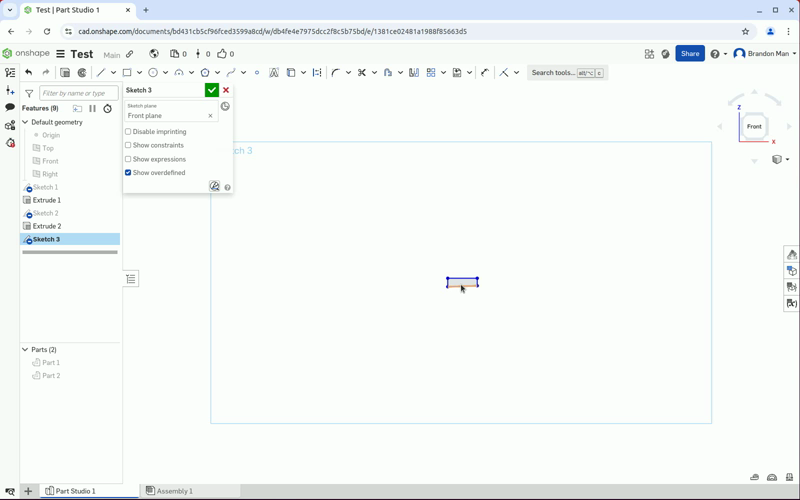
scroll(6)
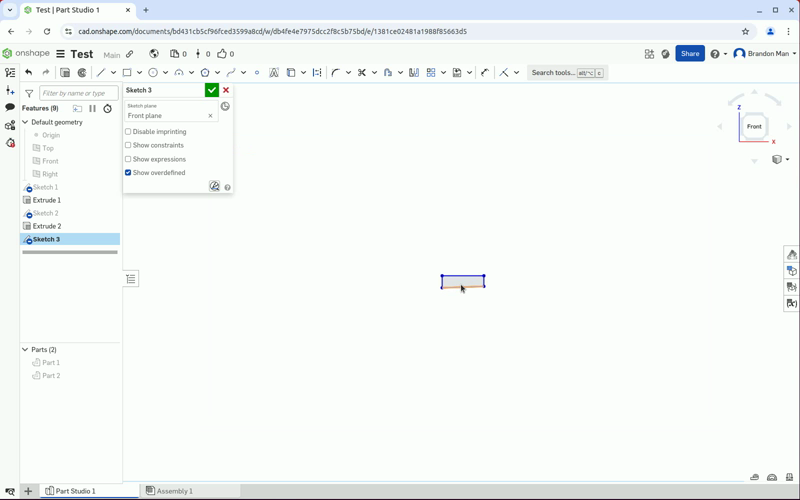
scroll(6)
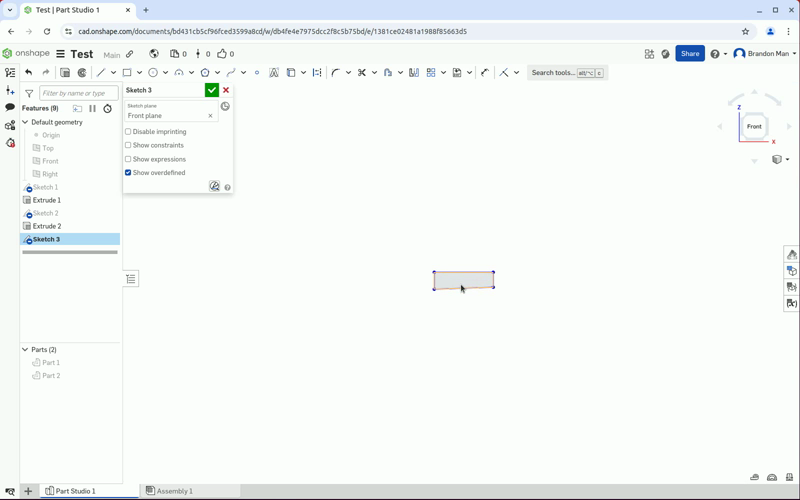
scroll(6)
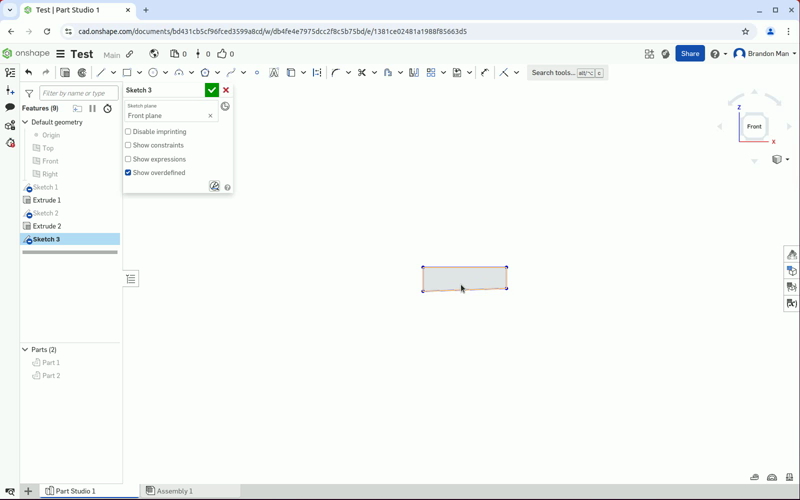
scroll(6)
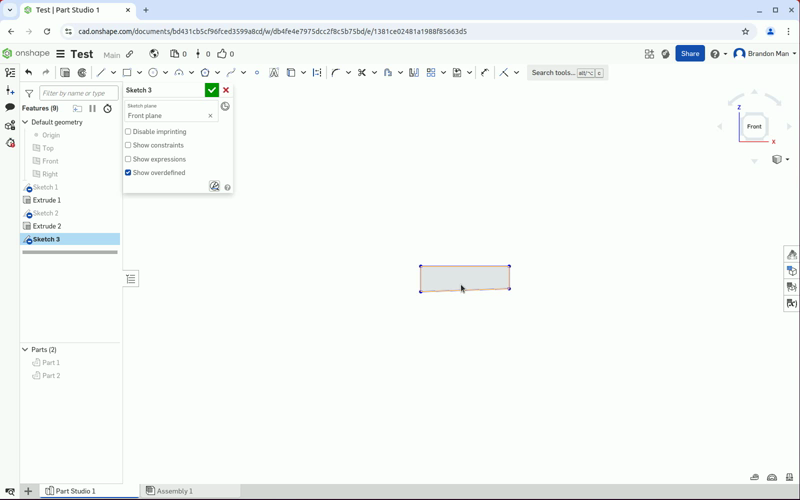
scroll(6)
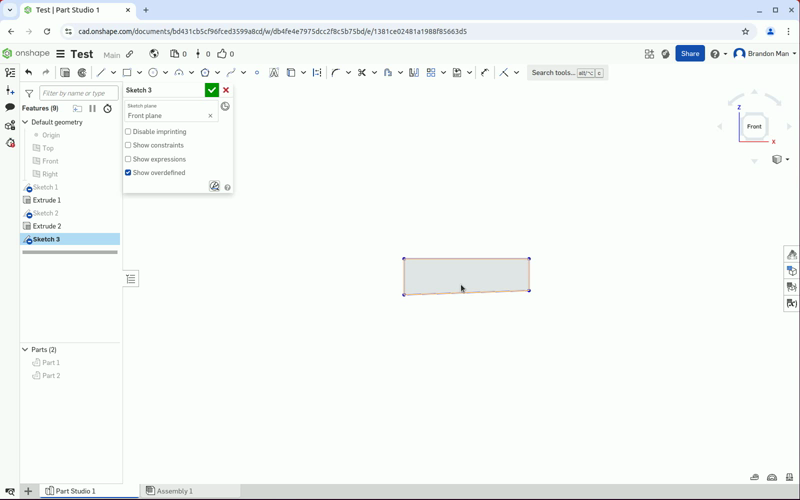
scroll(6)
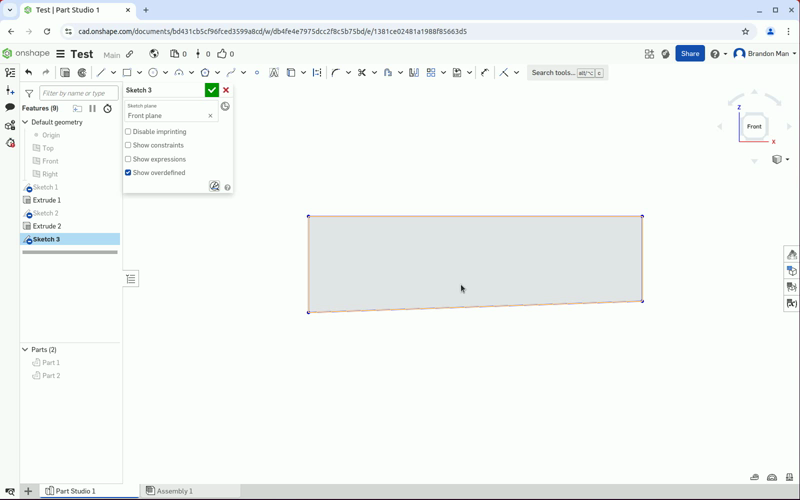
click(461, 284)
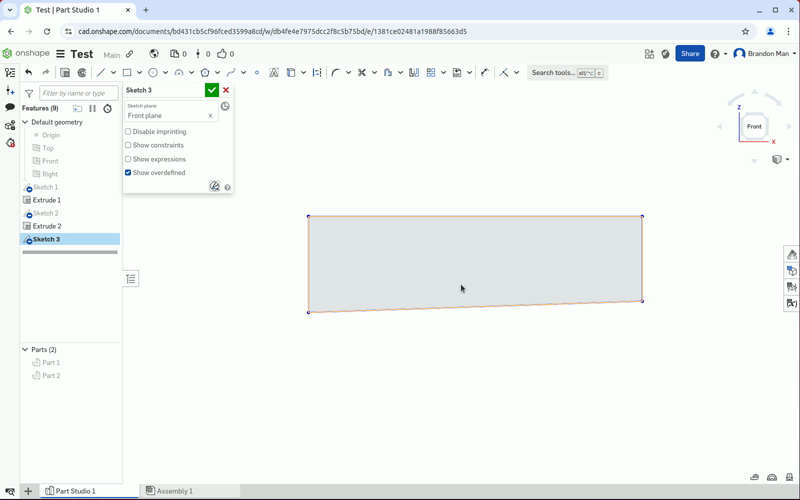
scroll(-6)
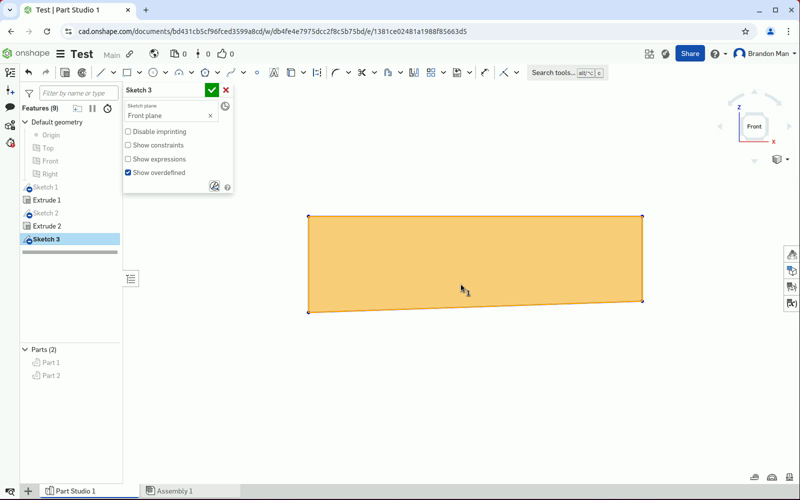
scroll(-6)
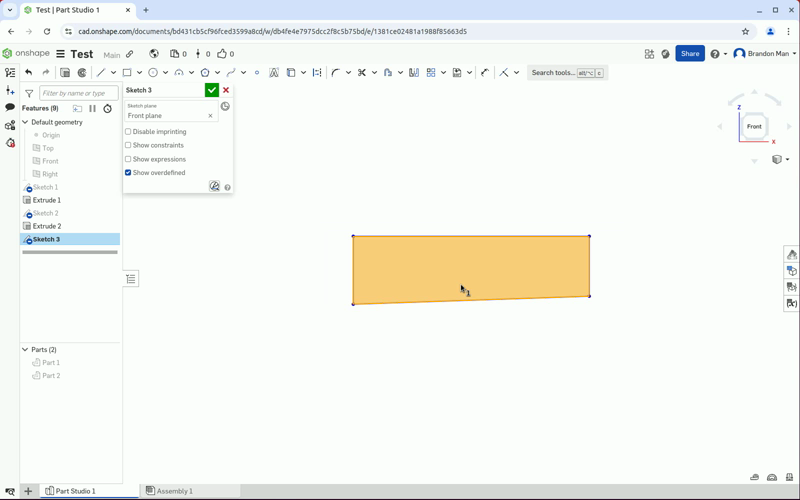
scroll(-6)
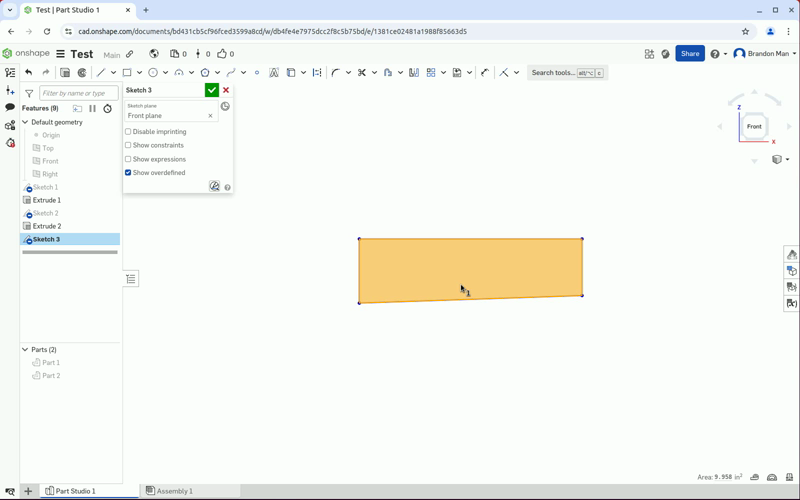
scroll(-6)
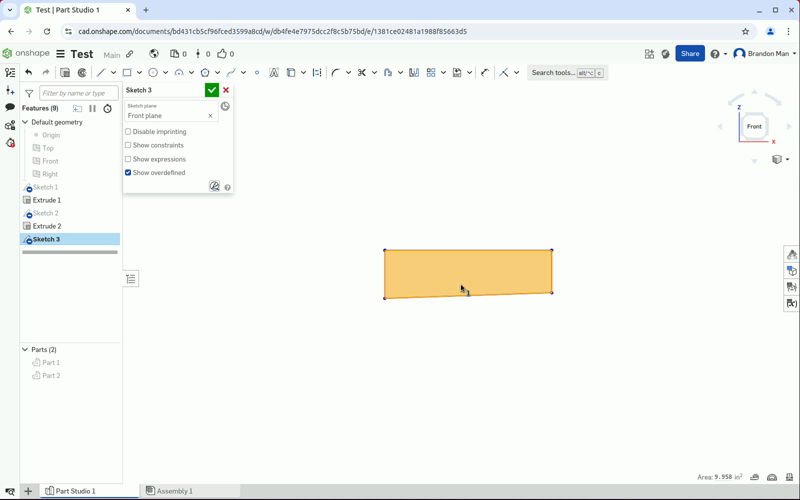
scroll(-6)
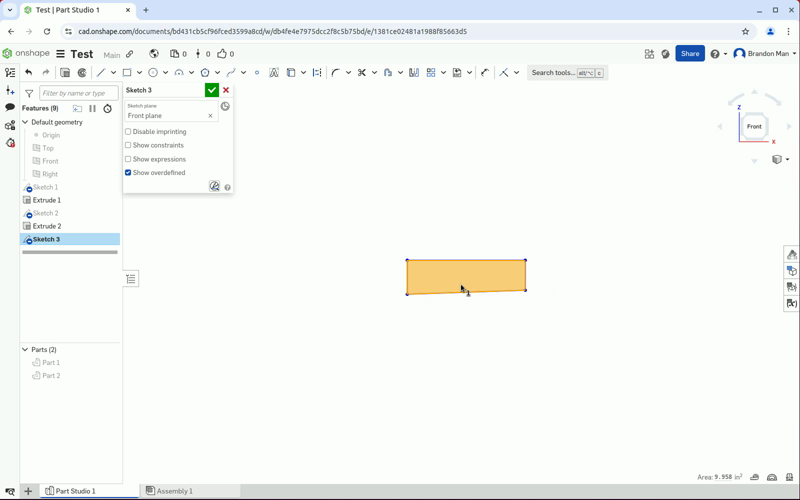
scroll(-6)
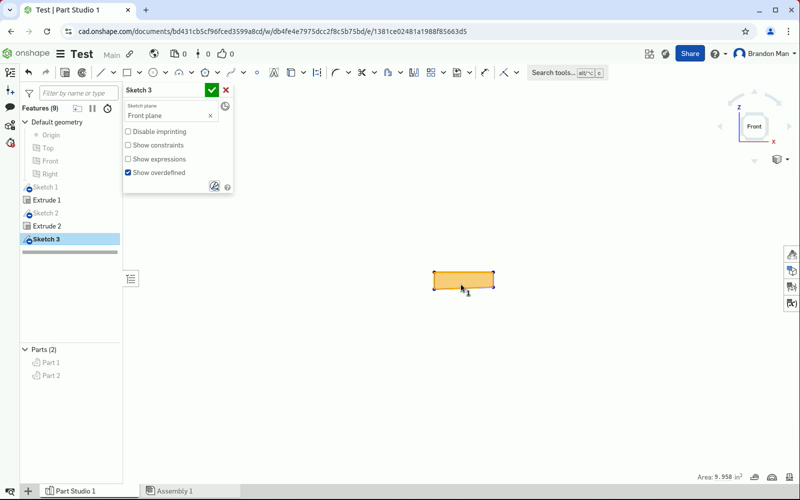
scroll(-6)
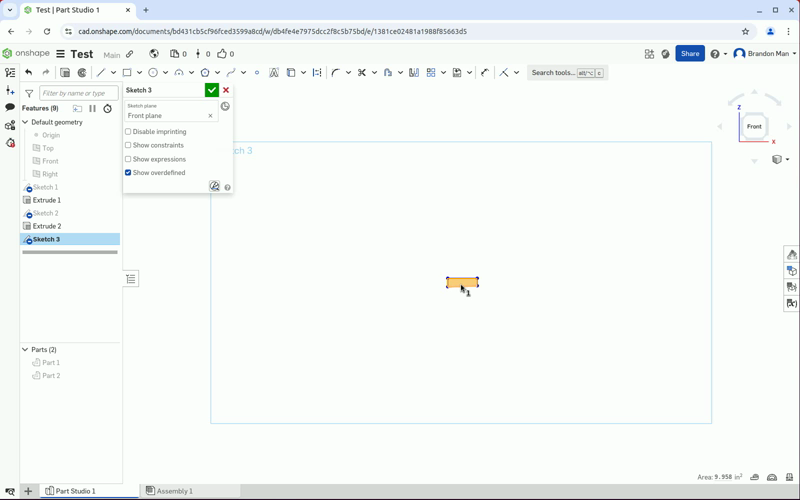
mouse_move(73, 352)
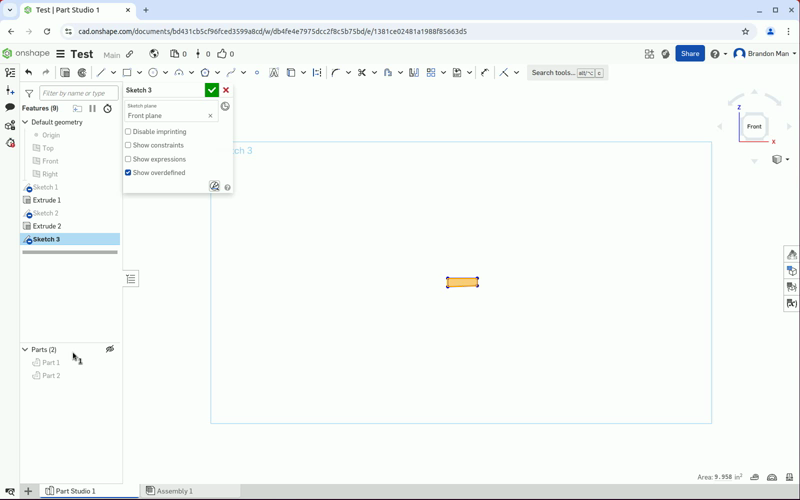
key(shift+y)
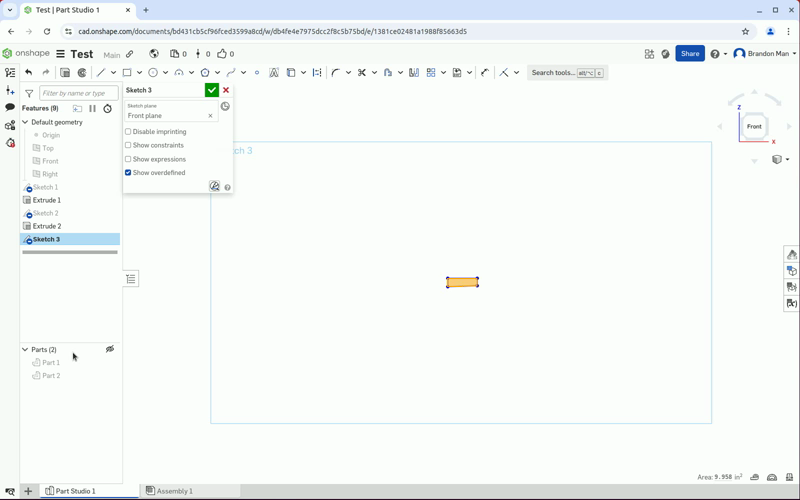
key(shift+e)
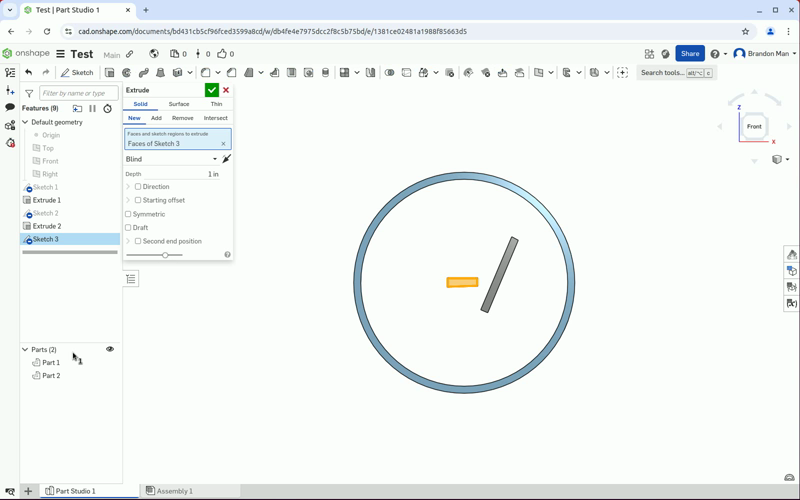
mouse_move(143, 106)
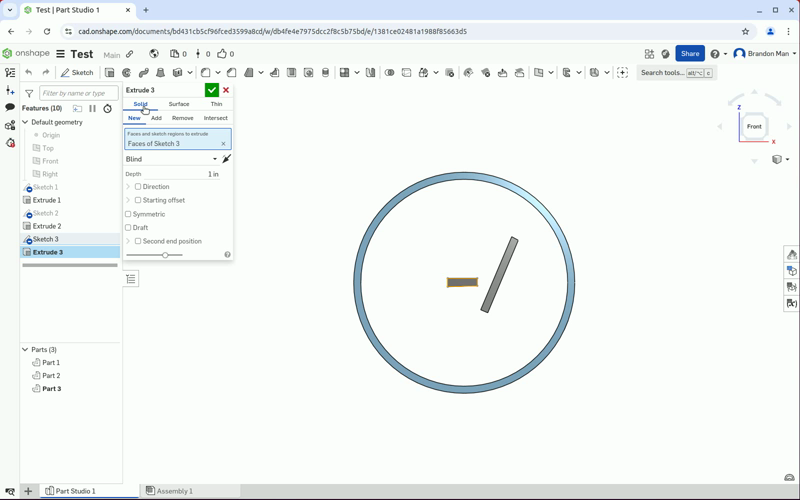
click(143, 106)
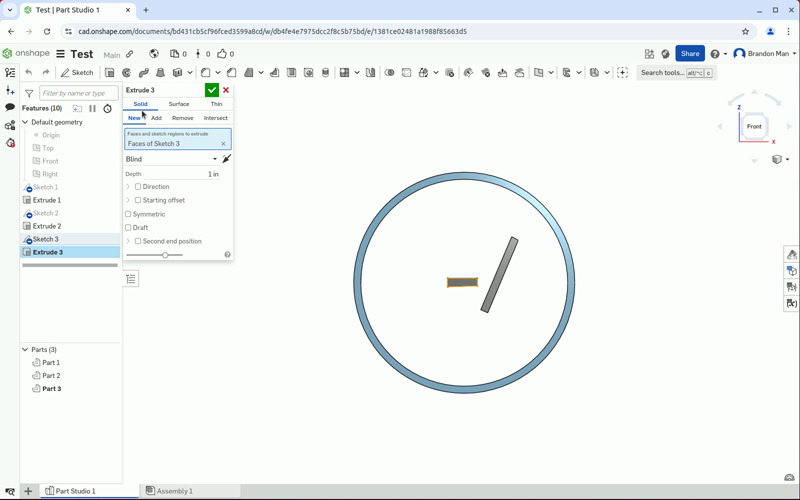
mouse_move(137, 120)
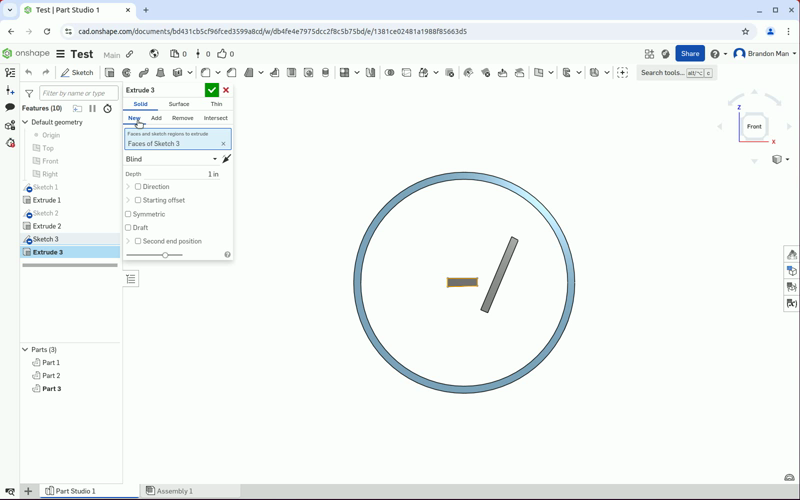
click(137, 120)
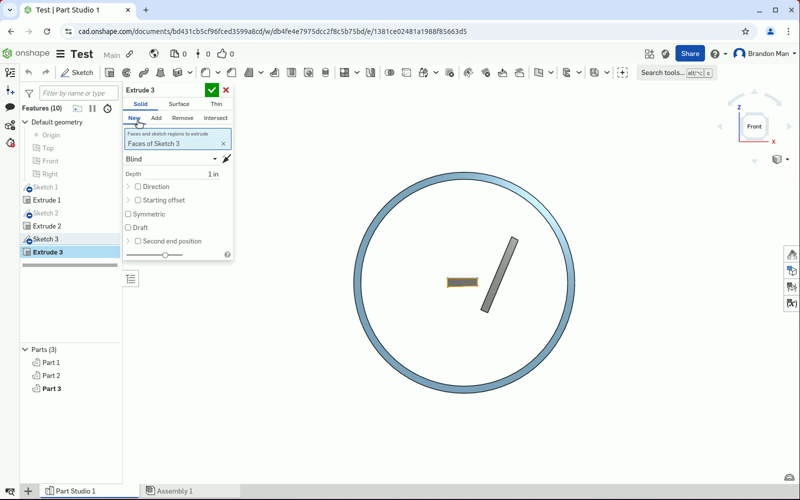
key(tab, 4)
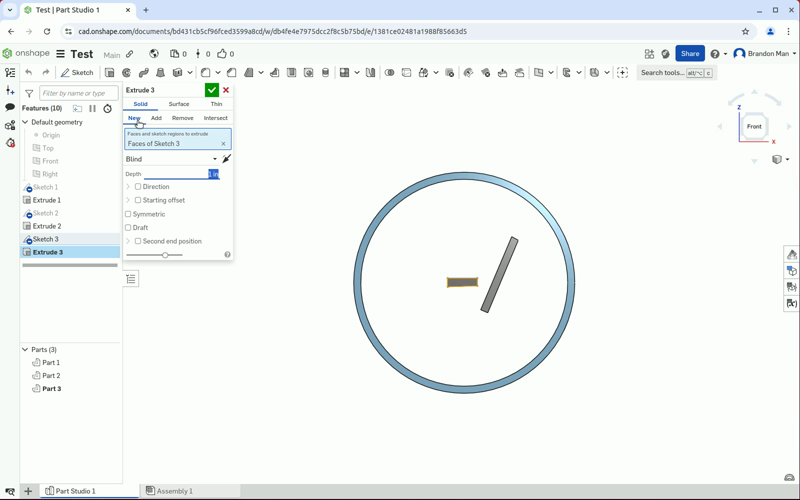
text(4.092)
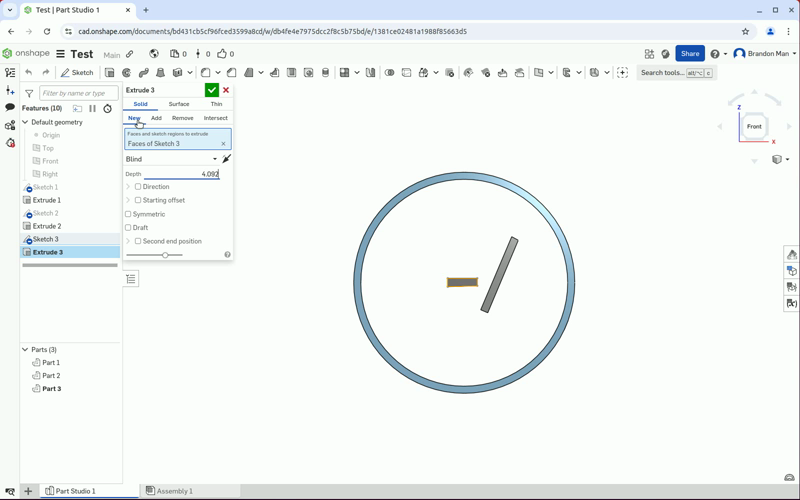
key(enter)
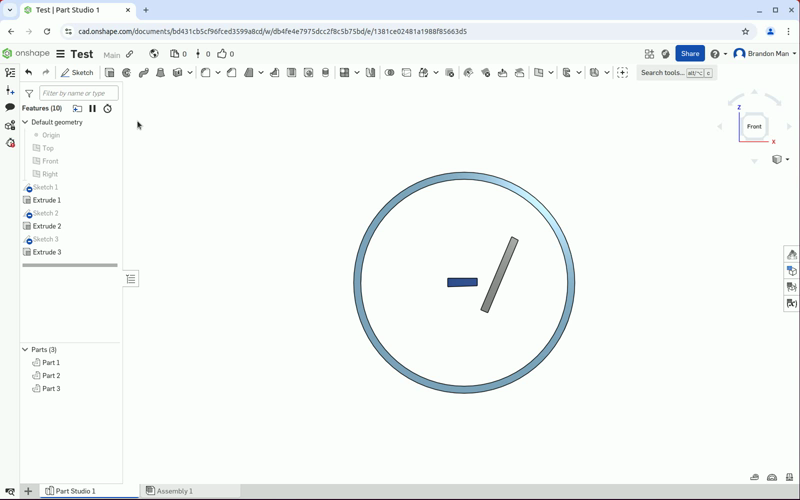
key(shift+h)
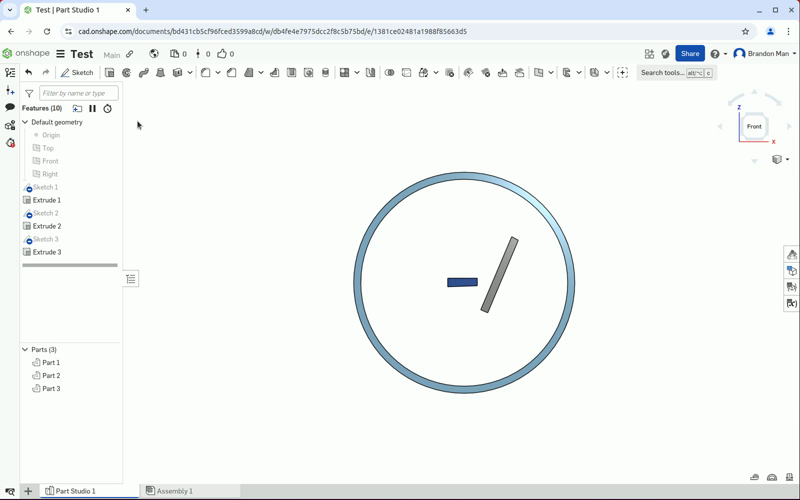
key(shift+h)
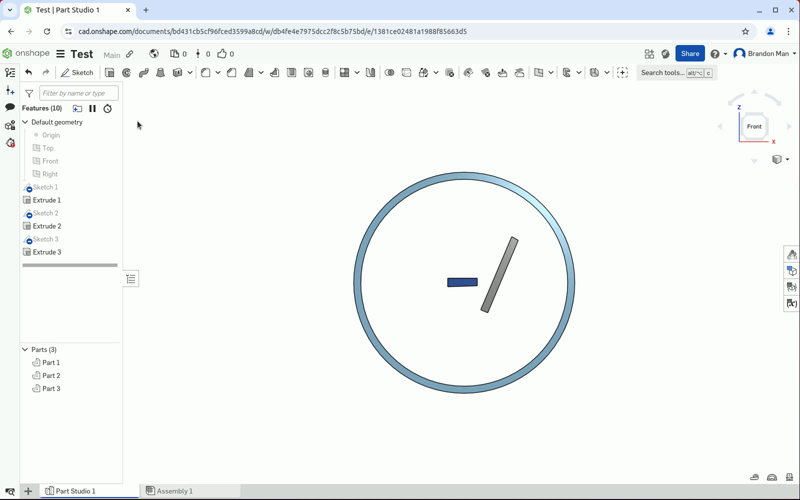
mouse_move(73, 189)
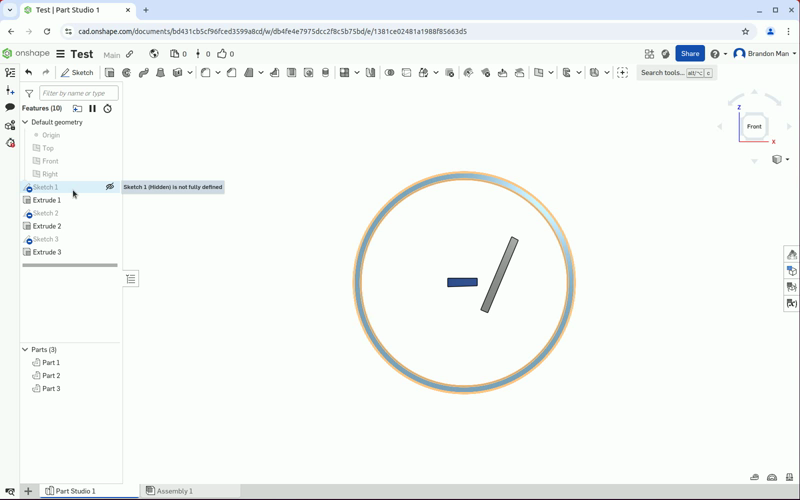
click(73, 189)
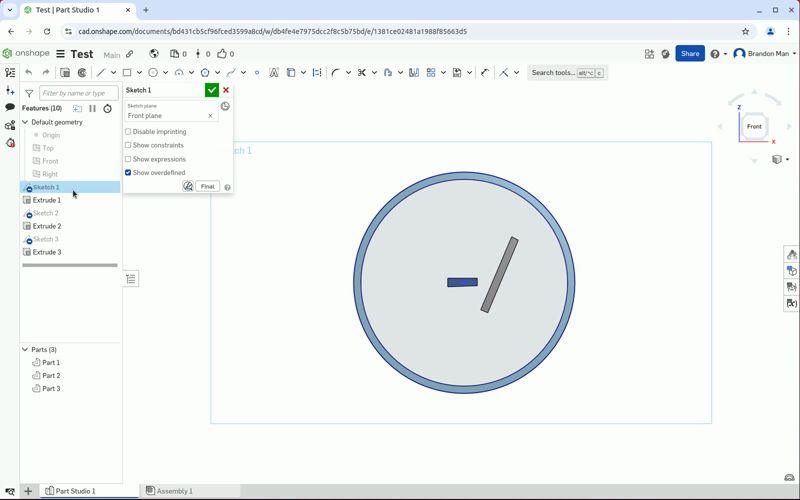
mouse_move(229, 92)
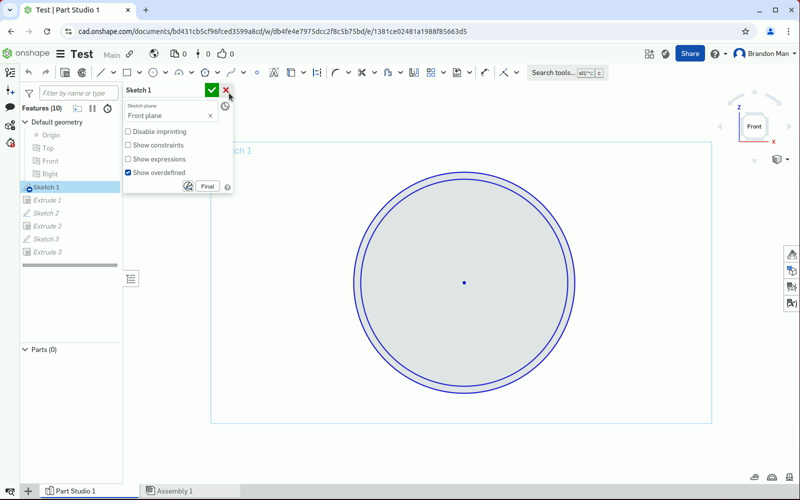
click(229, 92)
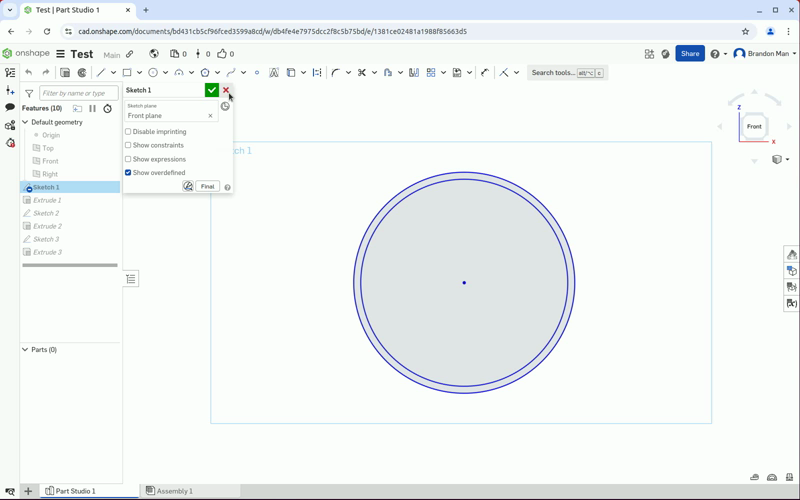
key(shift+s)
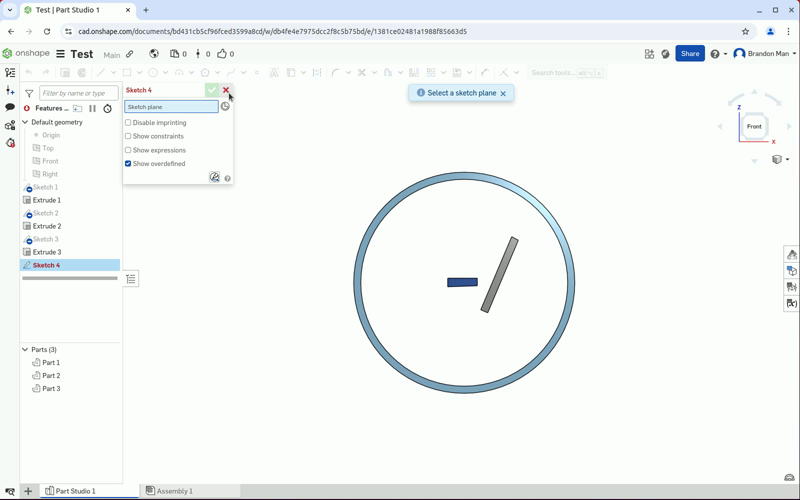
mouse_move(73, 163)
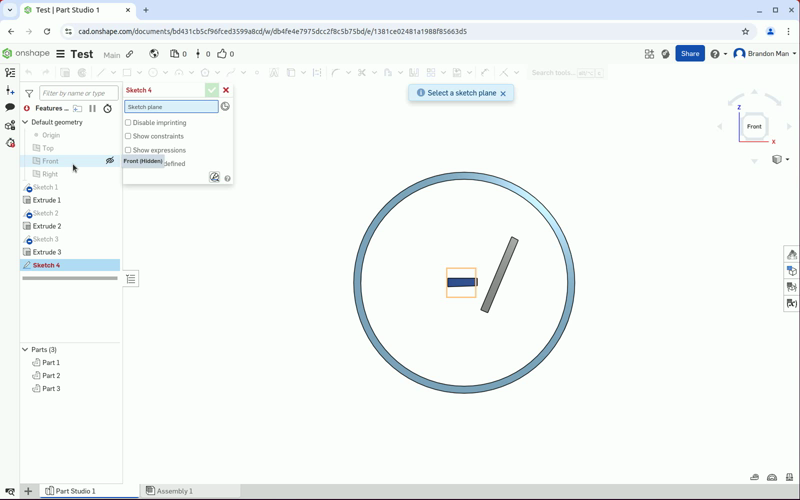
click(73, 163)
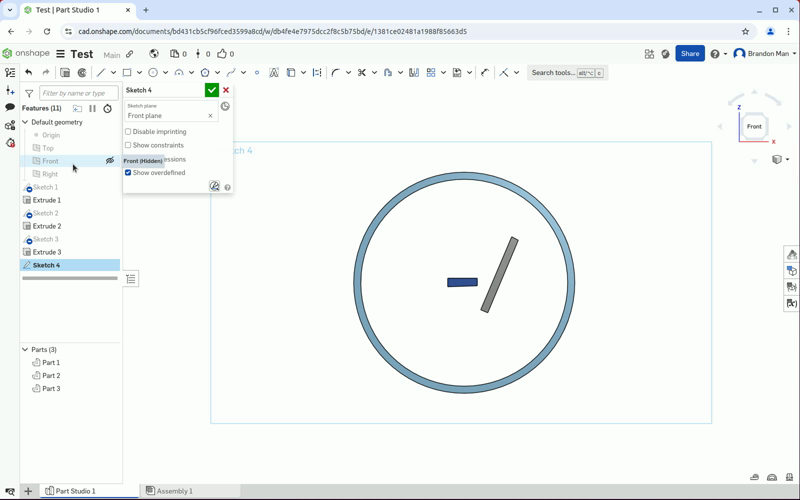
mouse_move(73, 352)
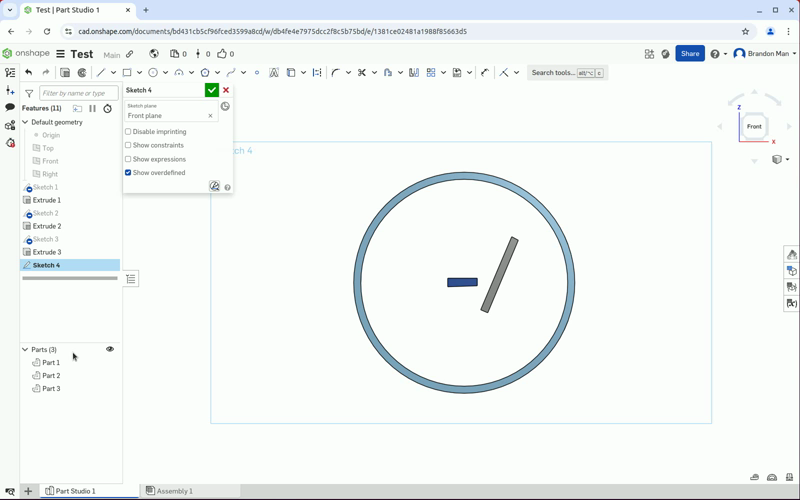
key(y)
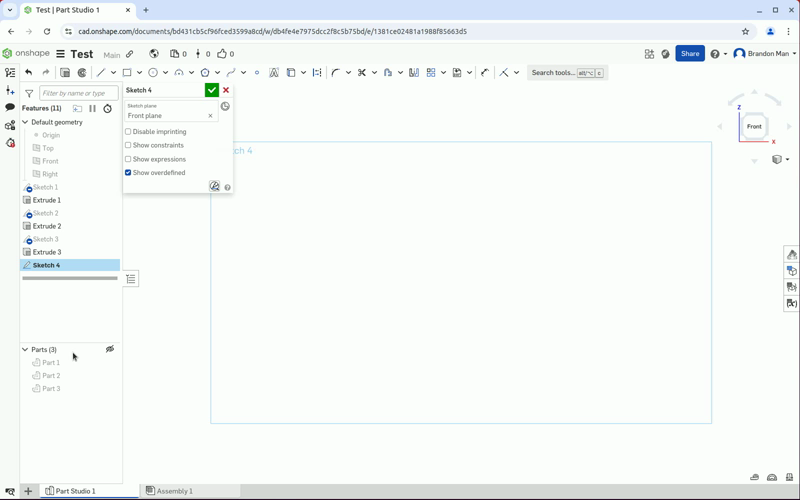
key(l)
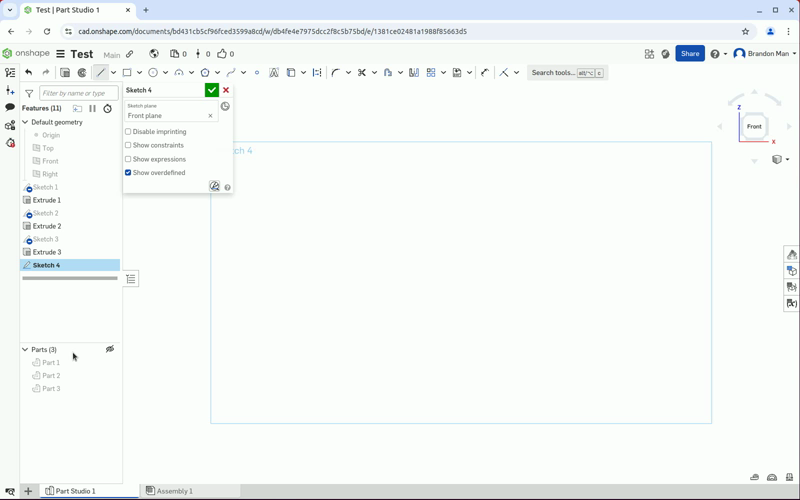
key_down(shift)
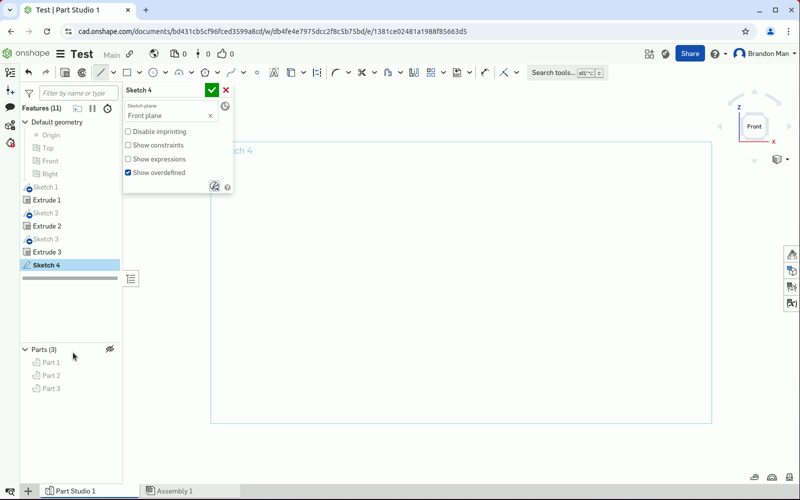
mouse_move(424, 334)
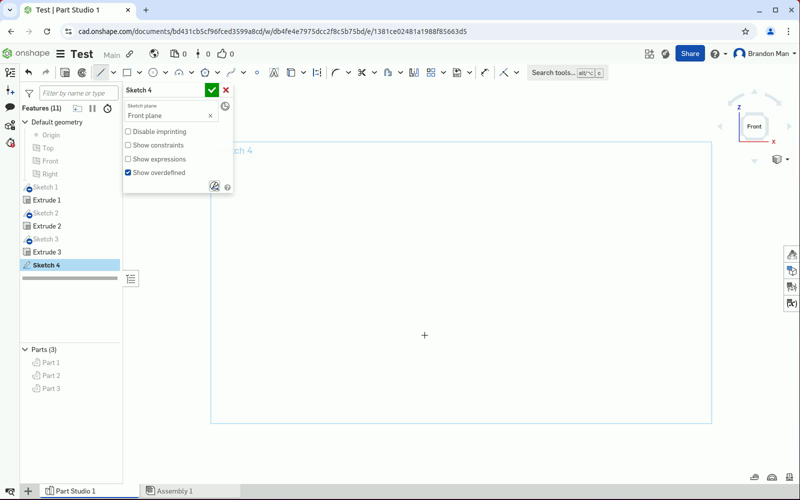
click(424, 334)
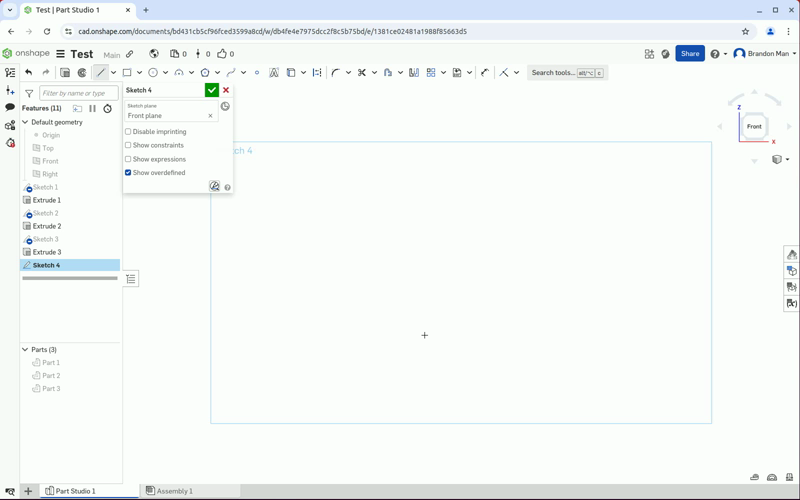
key_up(shift)
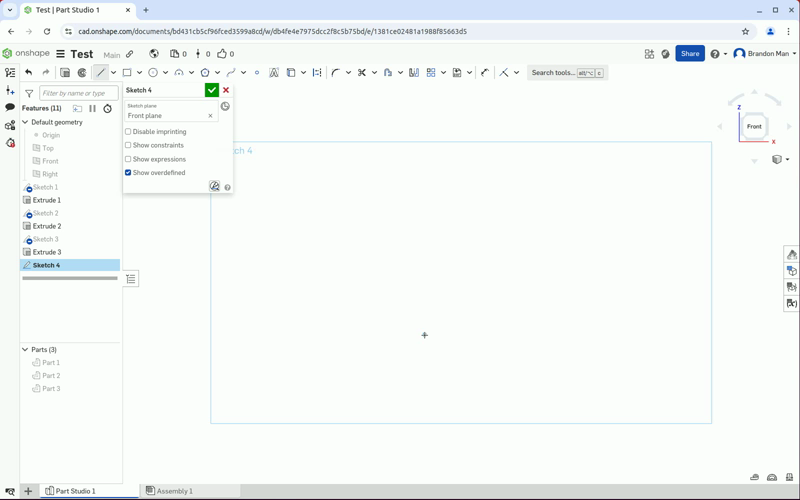
key_down(shift)
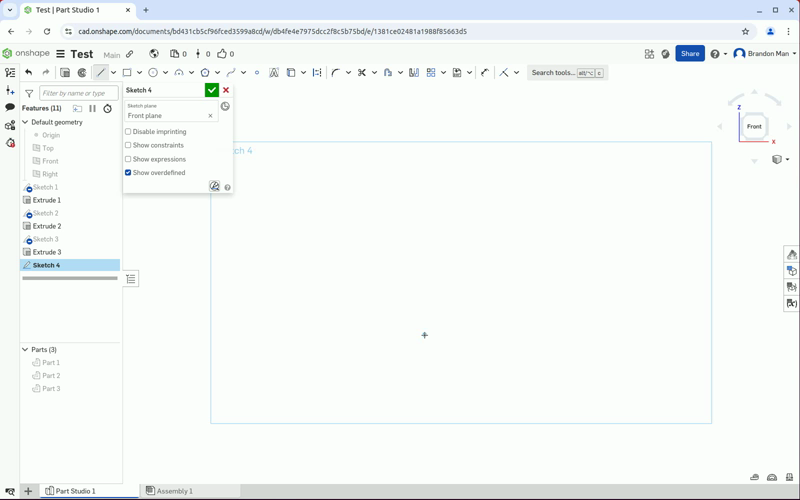
mouse_move(454, 334)
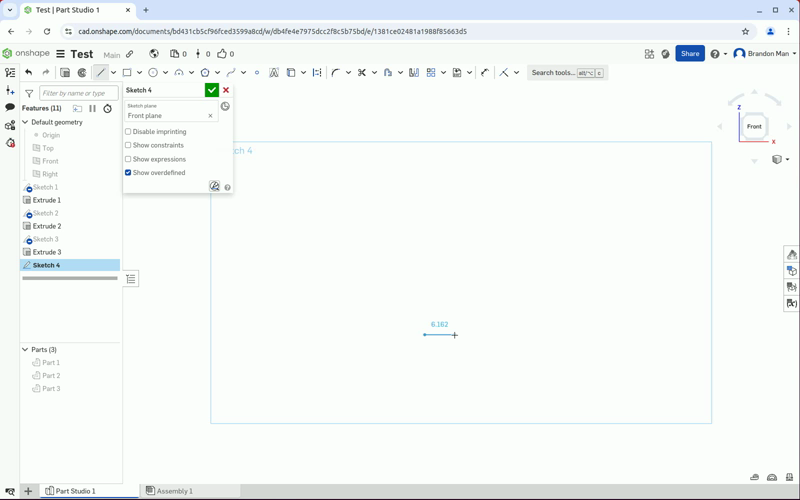
mouse_move(432, 334)
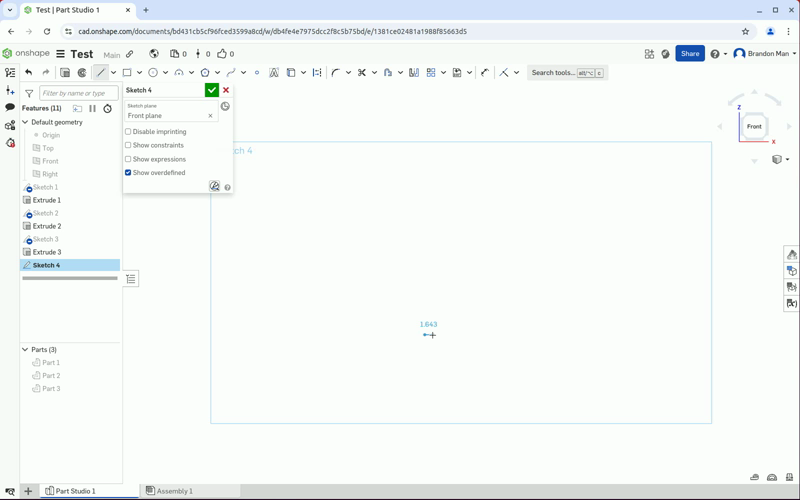
click(432, 334)
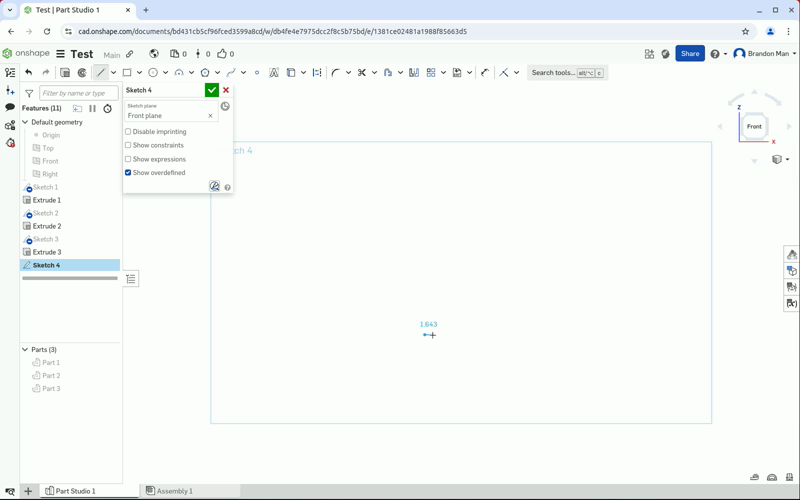
key_up(shift)
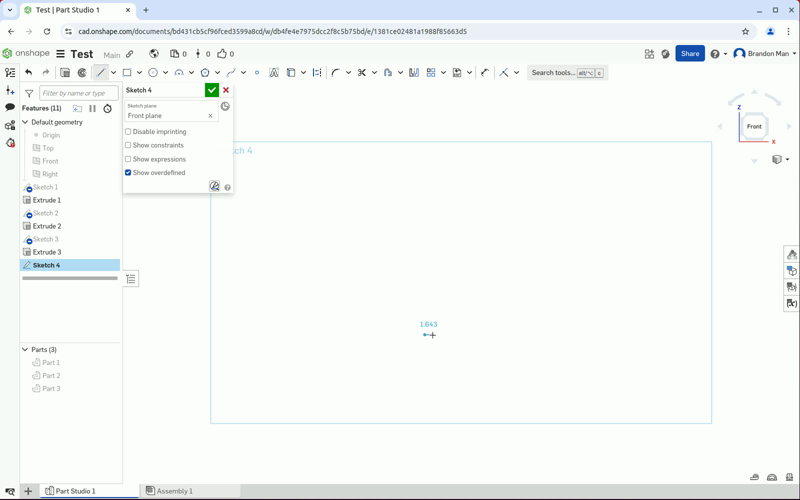
key_down(shift)
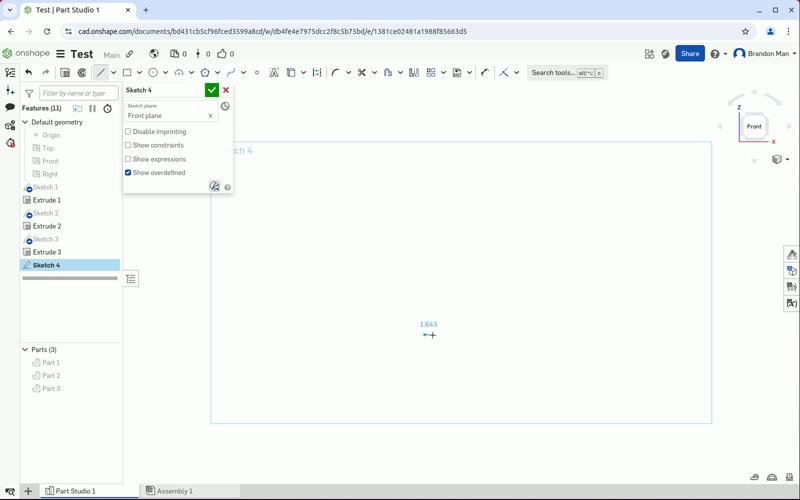
mouse_move(432, 233)
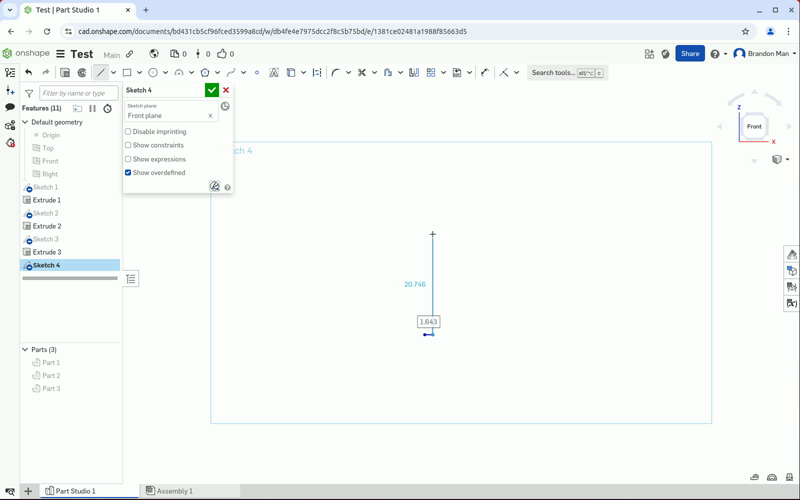
click(432, 233)
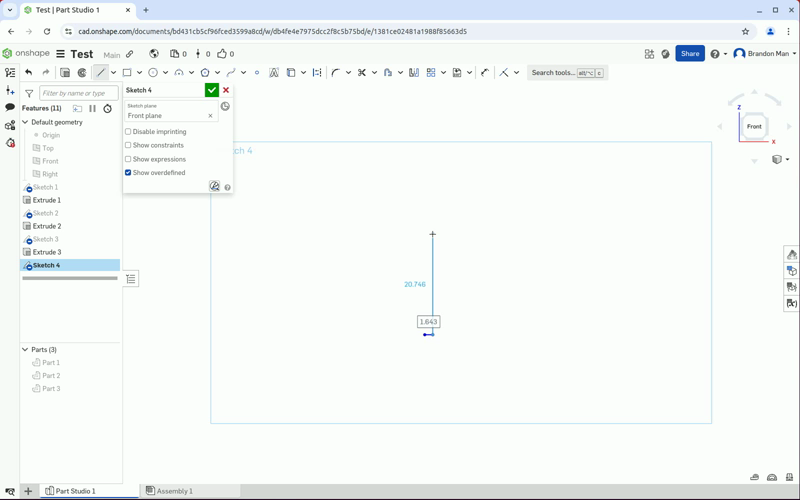
key_up(shift)
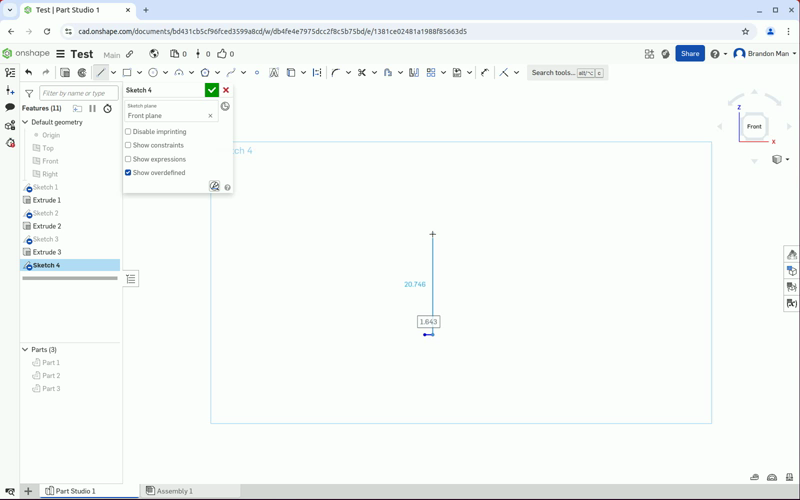
key_down(shift)
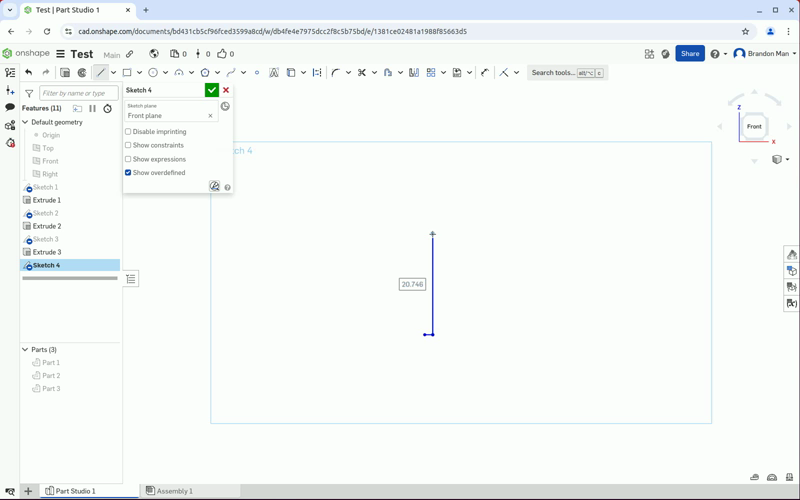
mouse_move(462, 233)
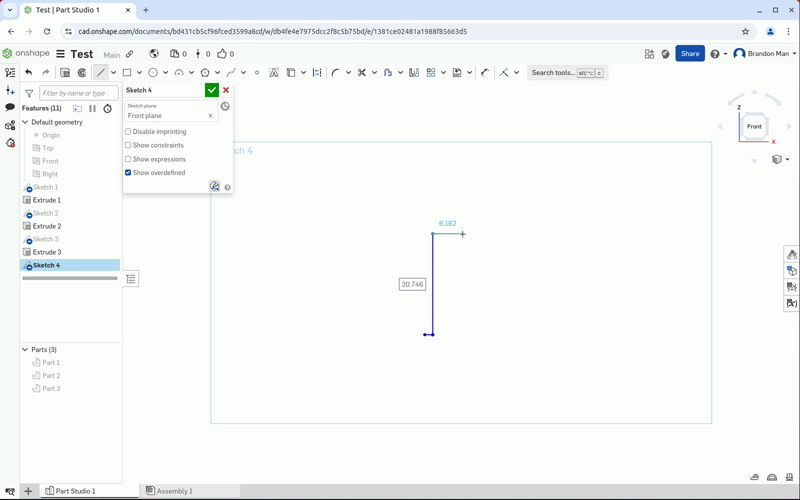
mouse_move(424, 233)
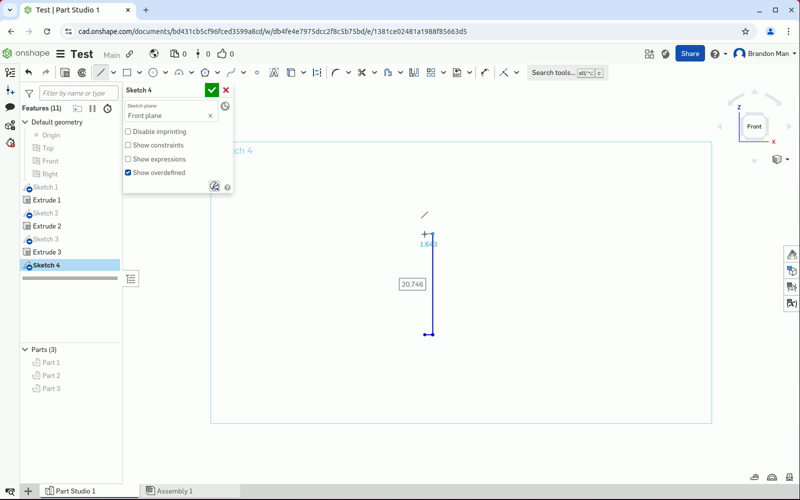
click(424, 233)
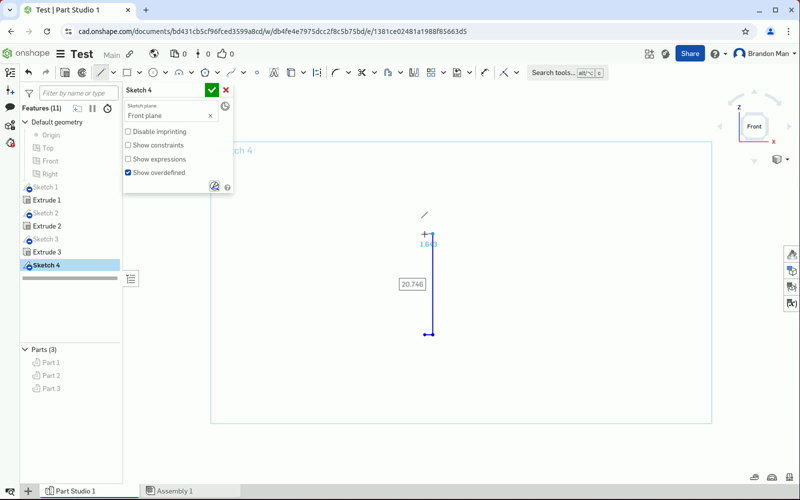
key_up(shift)
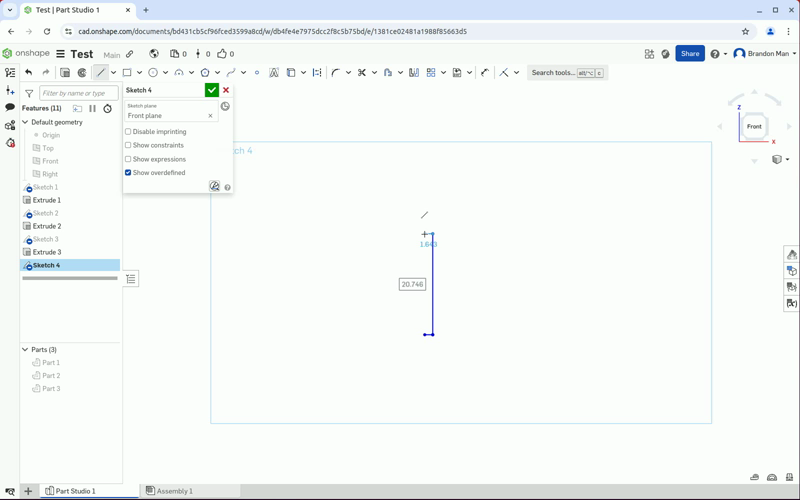
key_down(shift)
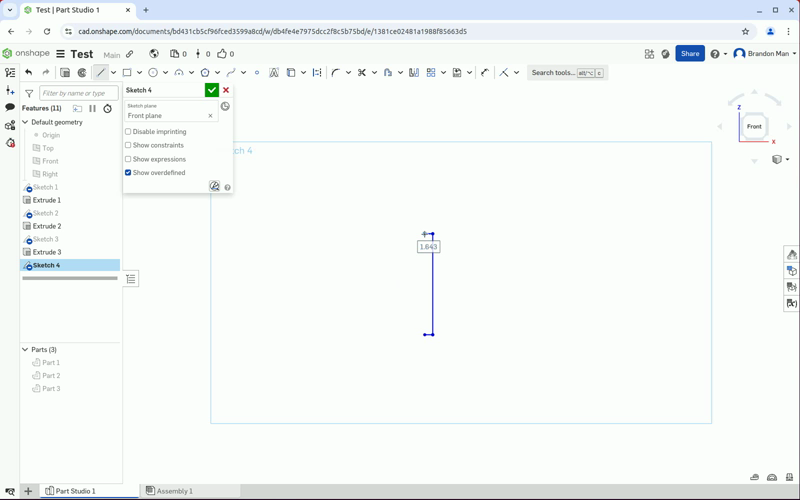
mouse_move(424, 334)
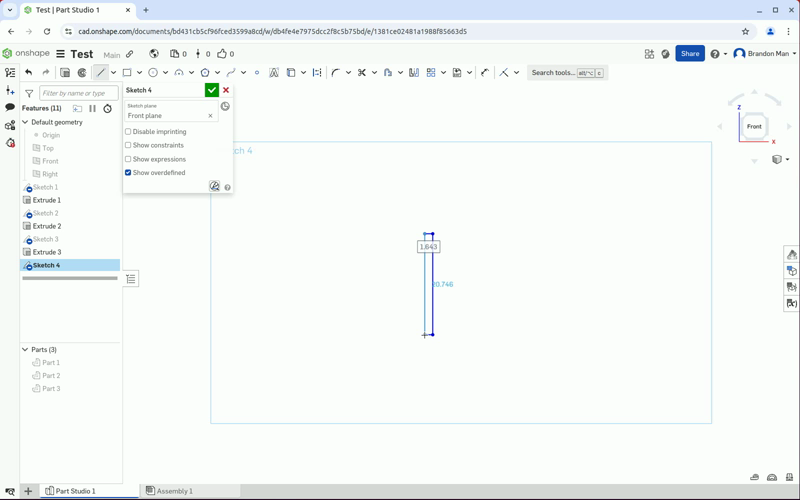
key_up(shift)
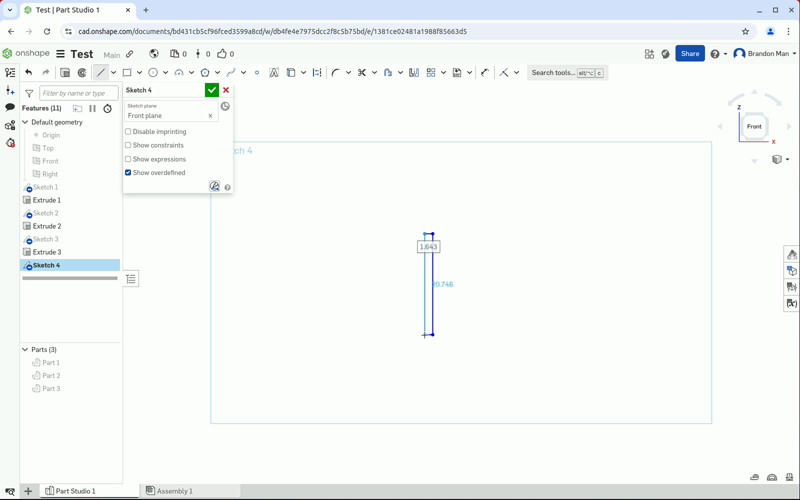
click(424, 334)
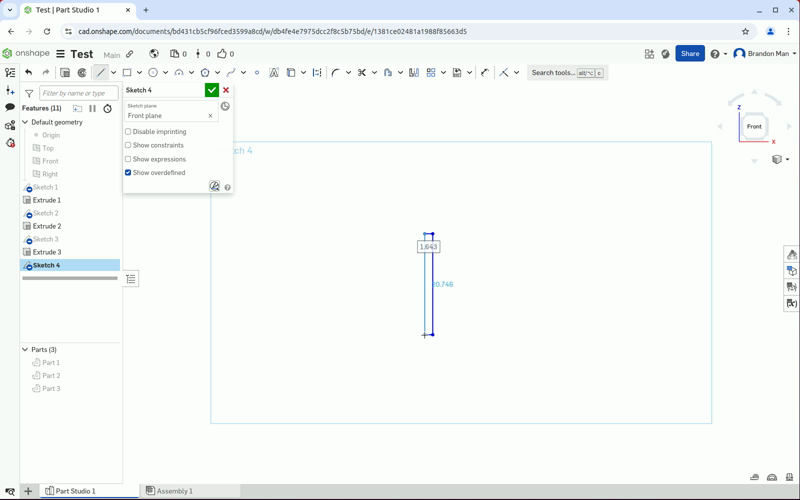
key(esc)
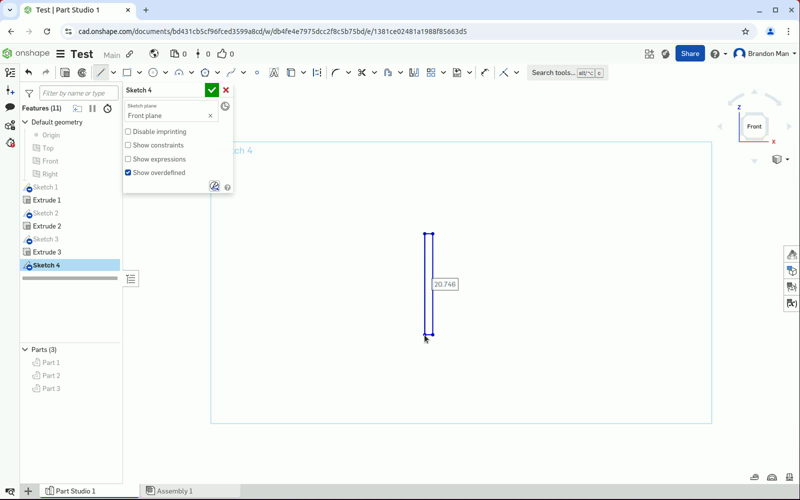
mouse_move(430, 333)
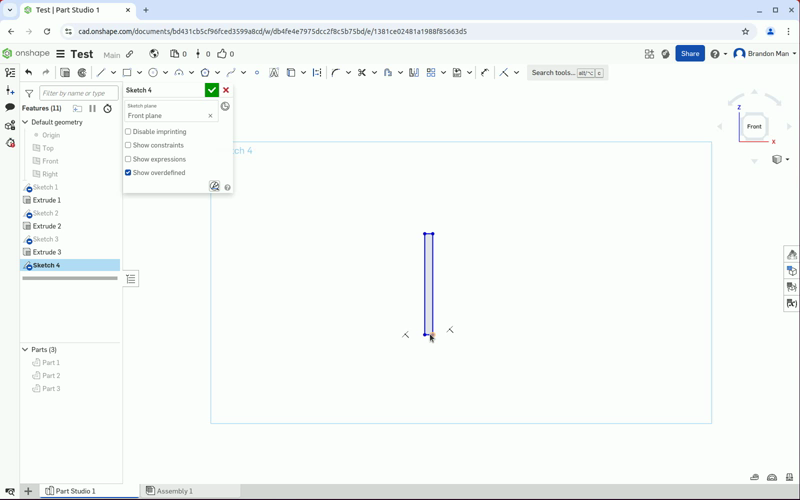
scroll(6)
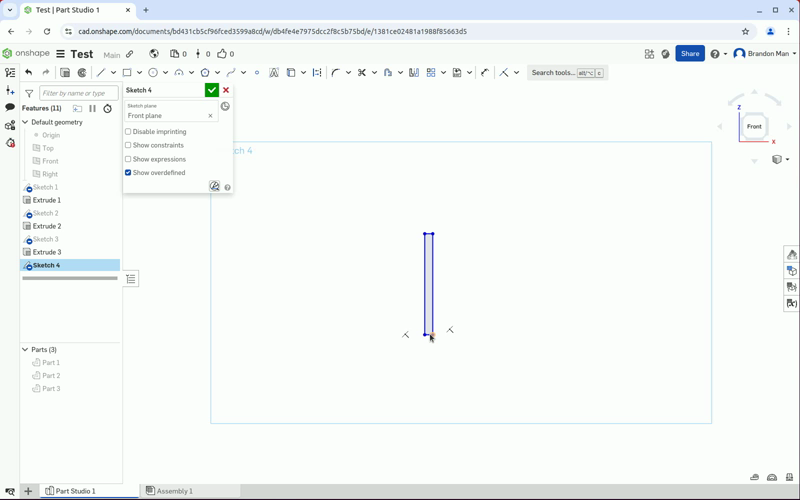
scroll(6)
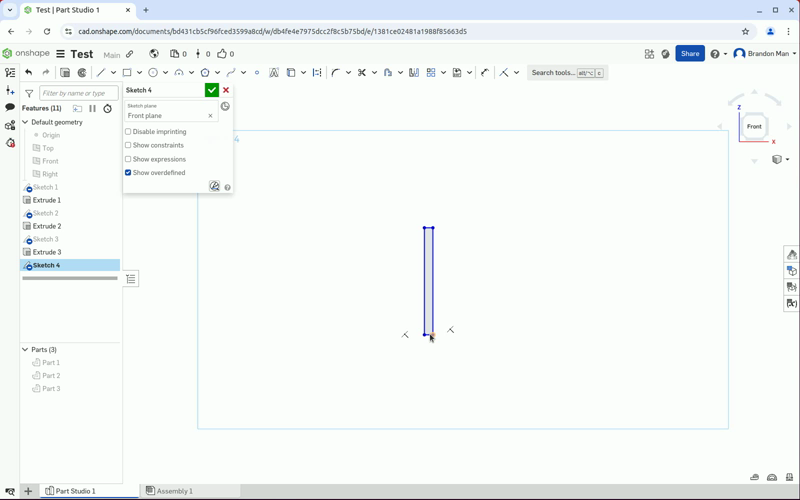
scroll(6)
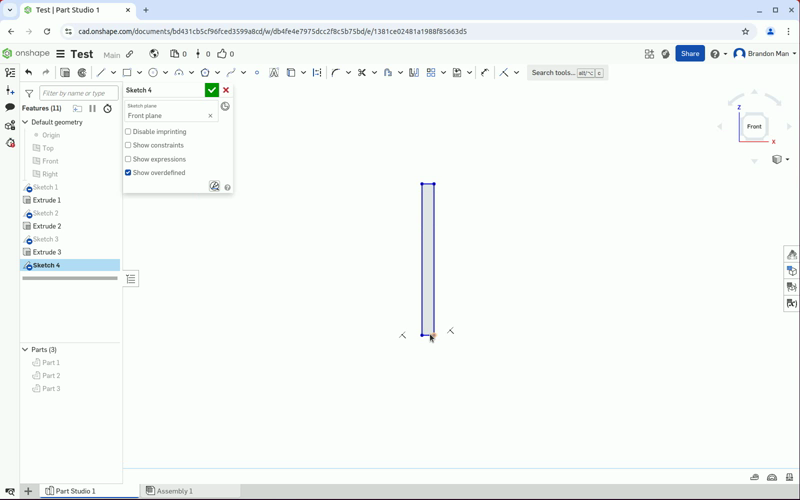
scroll(6)
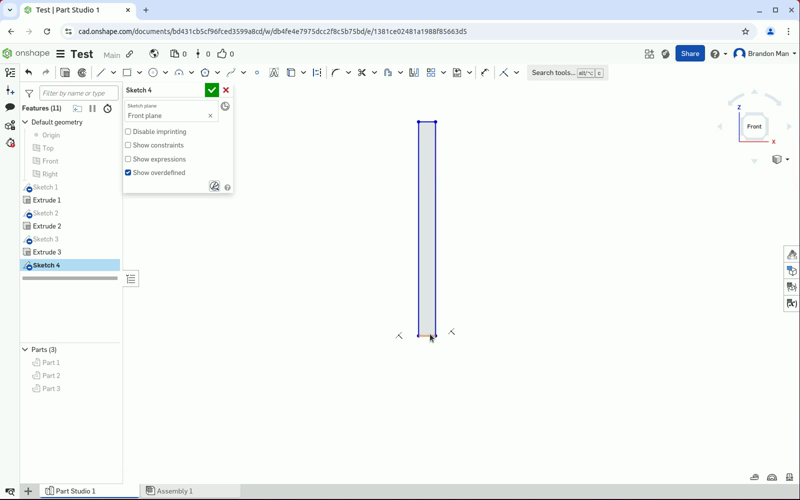
scroll(6)
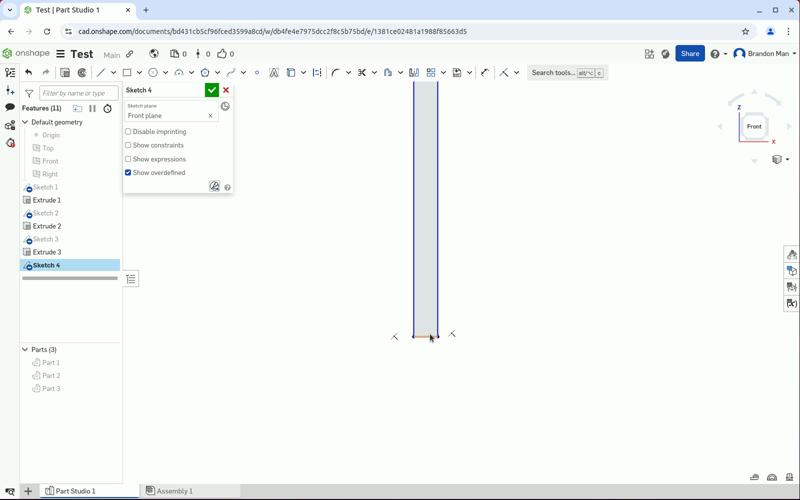
scroll(6)
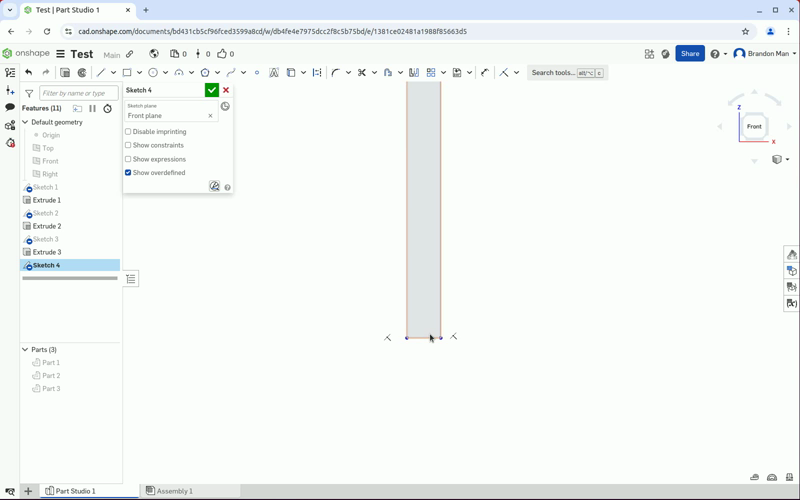
scroll(6)
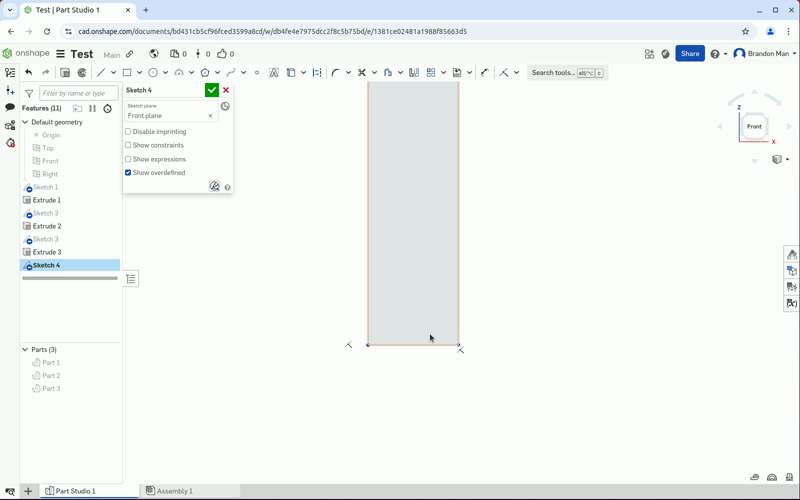
click(430, 333)
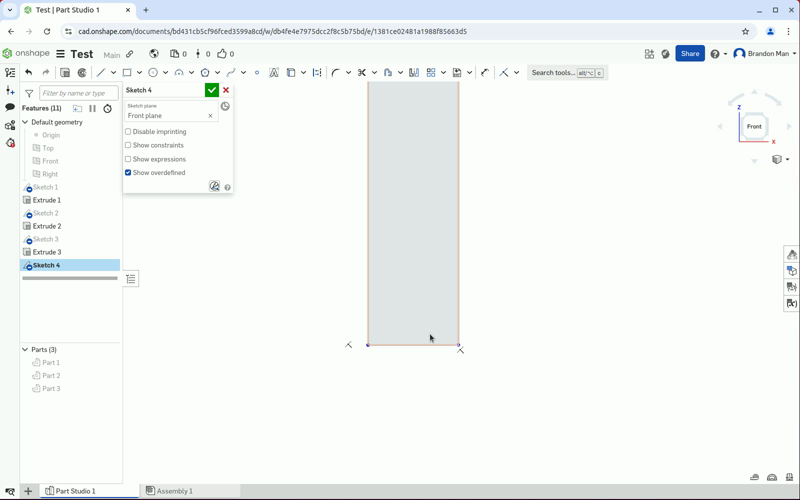
scroll(-6)
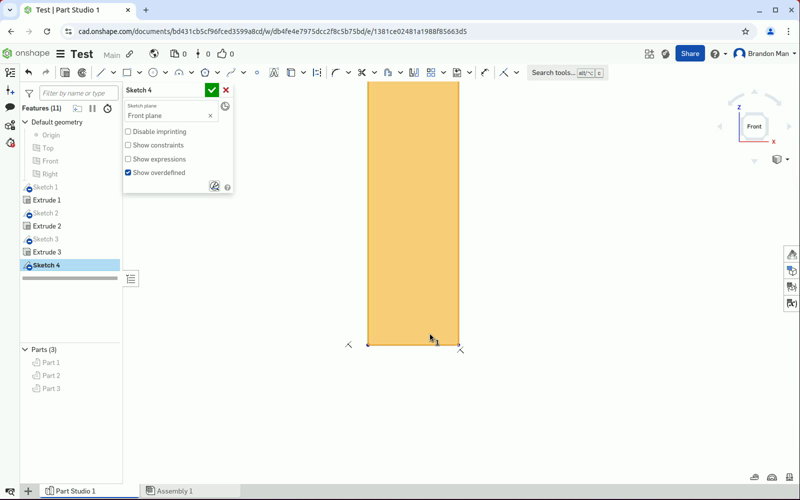
scroll(-6)
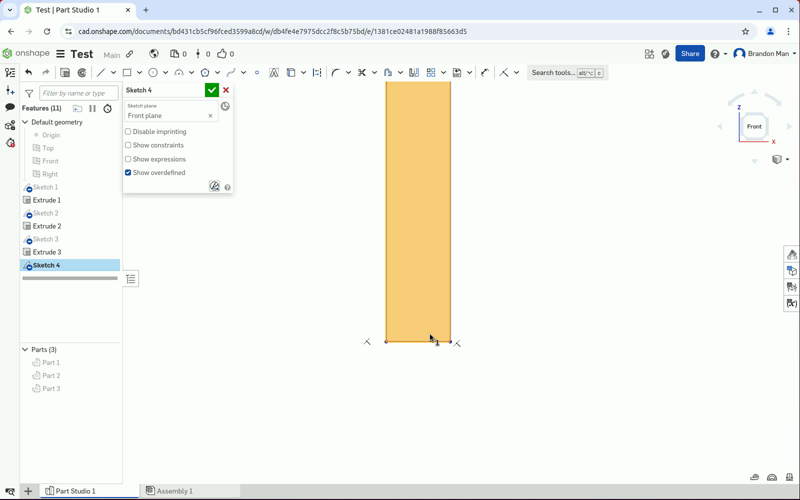
scroll(-6)
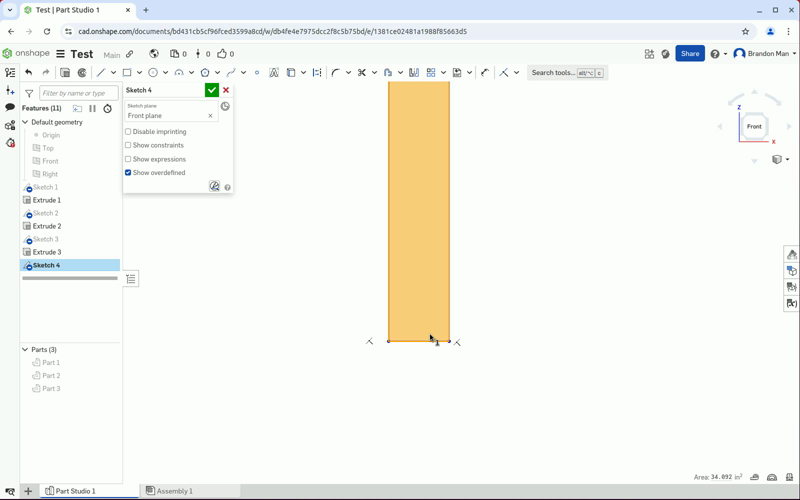
scroll(-6)
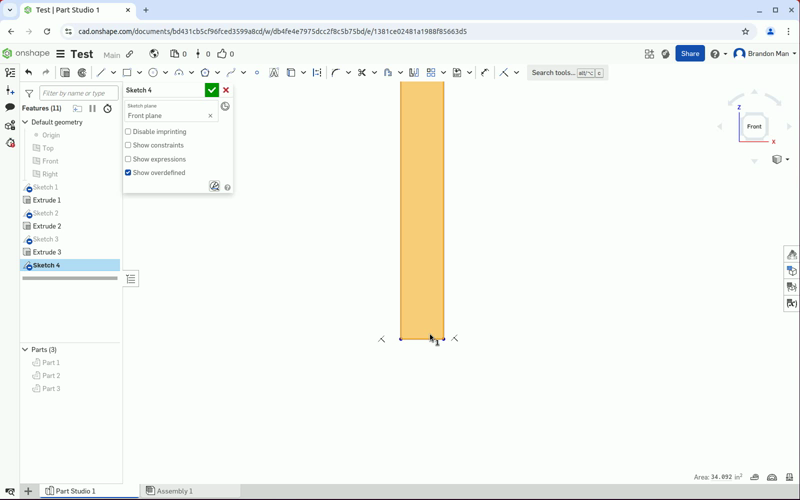
scroll(-6)
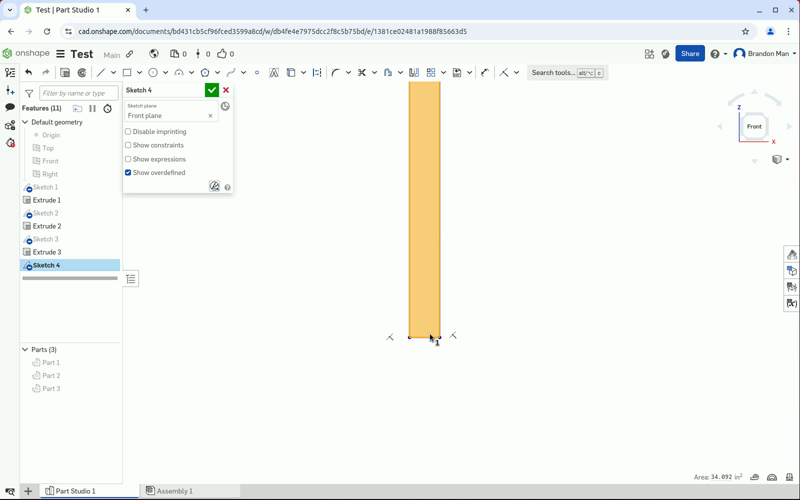
scroll(-6)
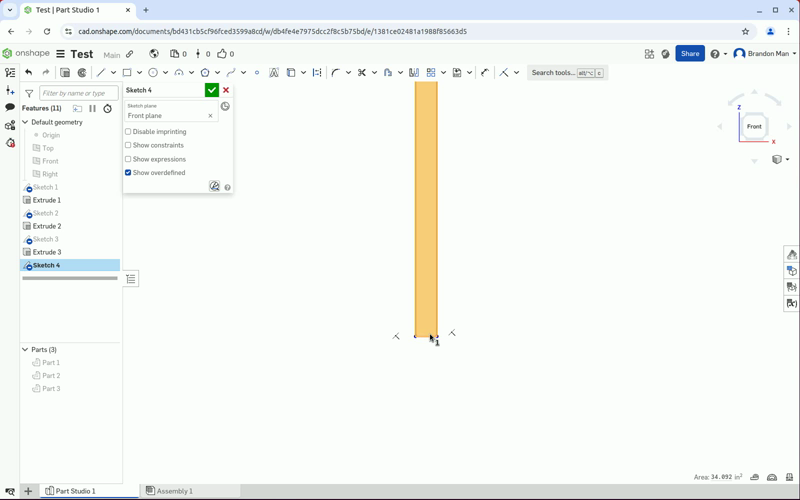
scroll(-6)
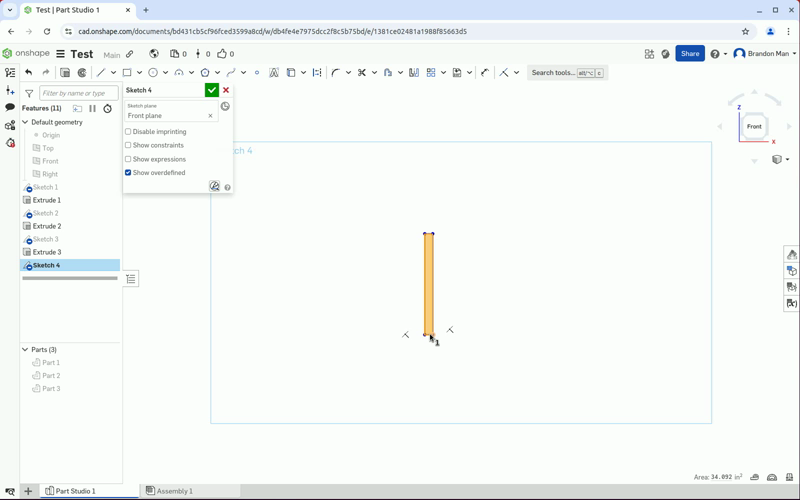
mouse_move(73, 352)
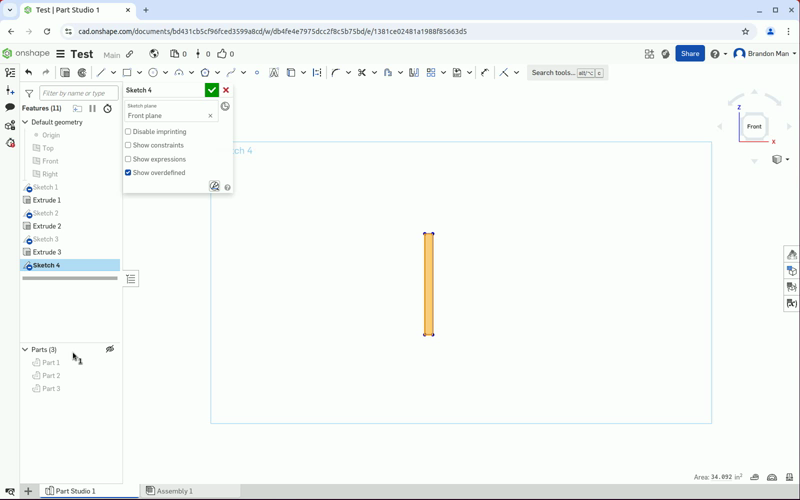
key(shift+y)
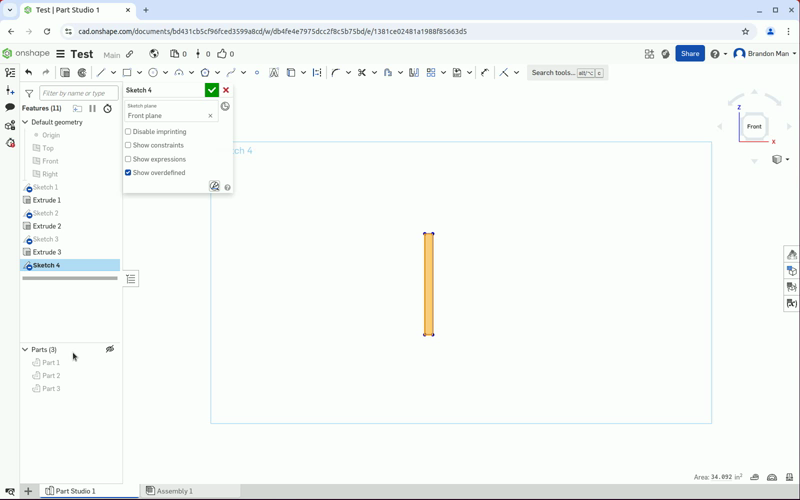
key(shift+e)
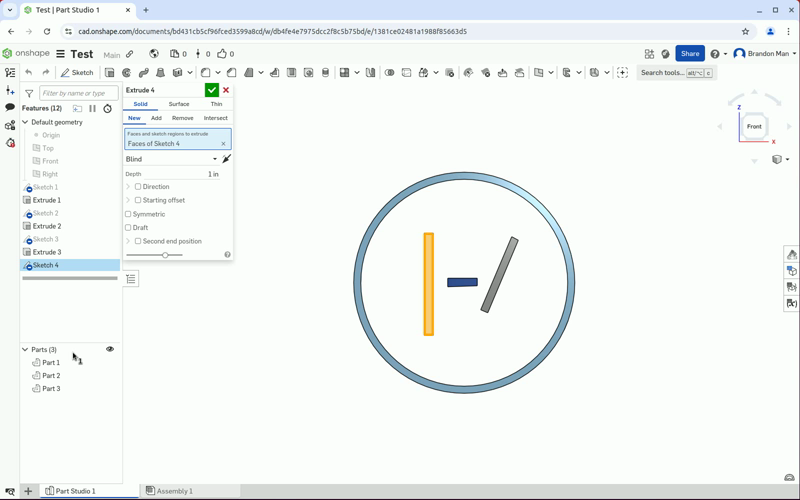
mouse_move(143, 106)
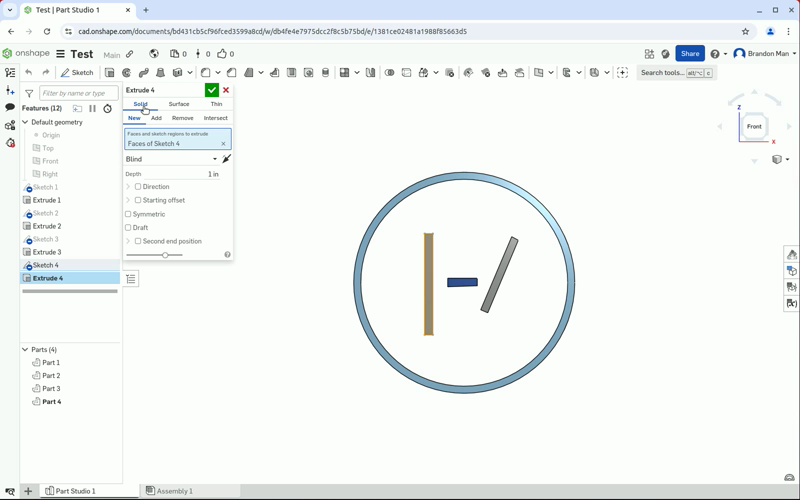
click(143, 106)
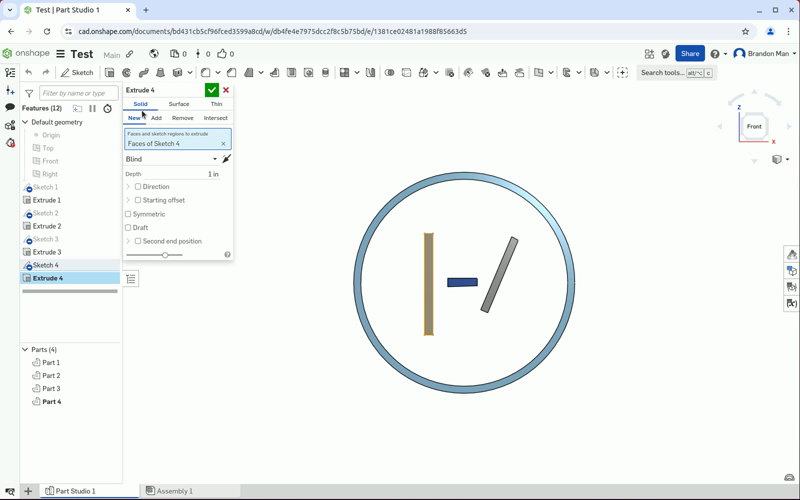
mouse_move(137, 120)
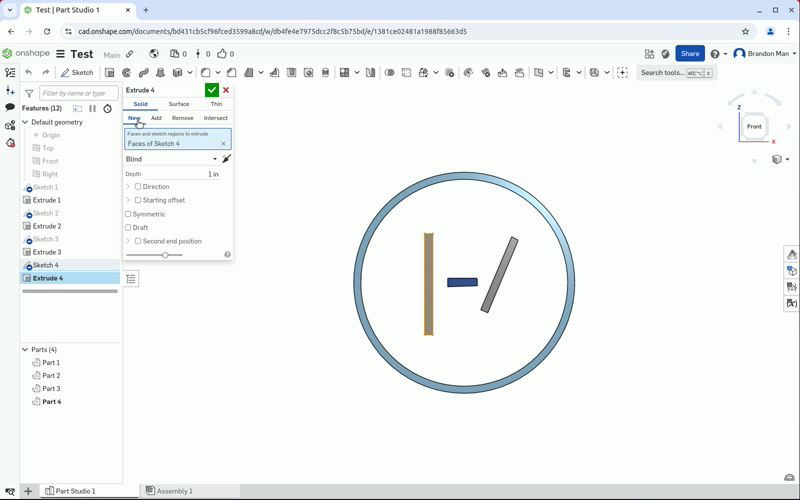
click(137, 120)
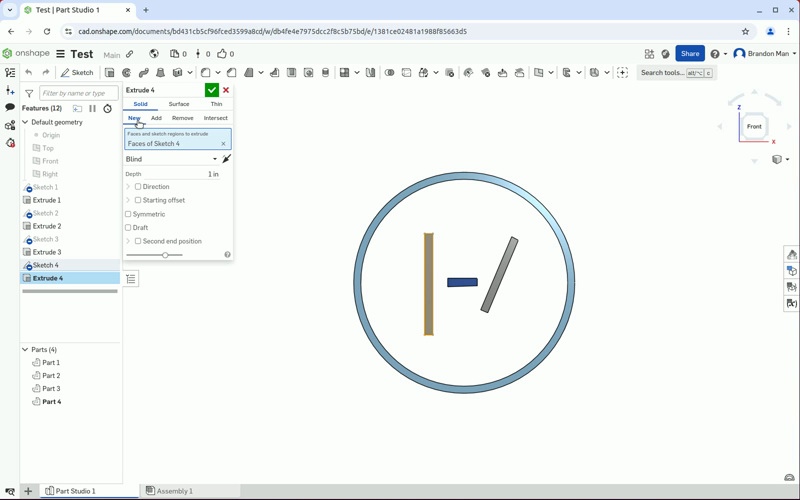
key(tab, 4)
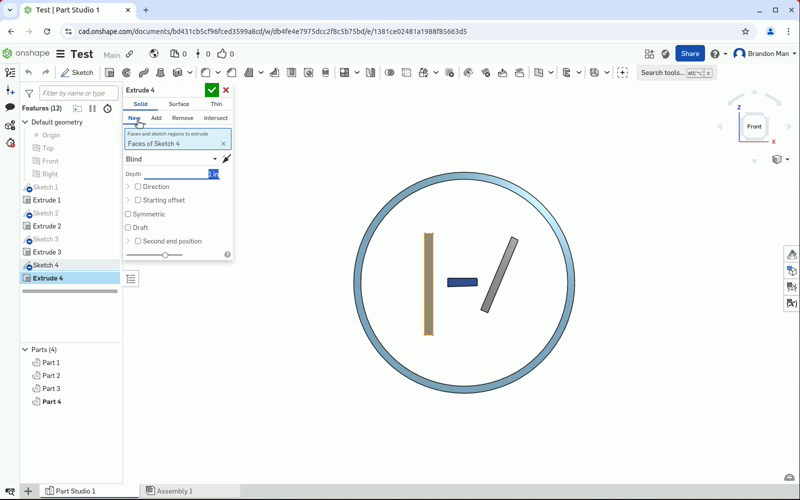
text(4.092)
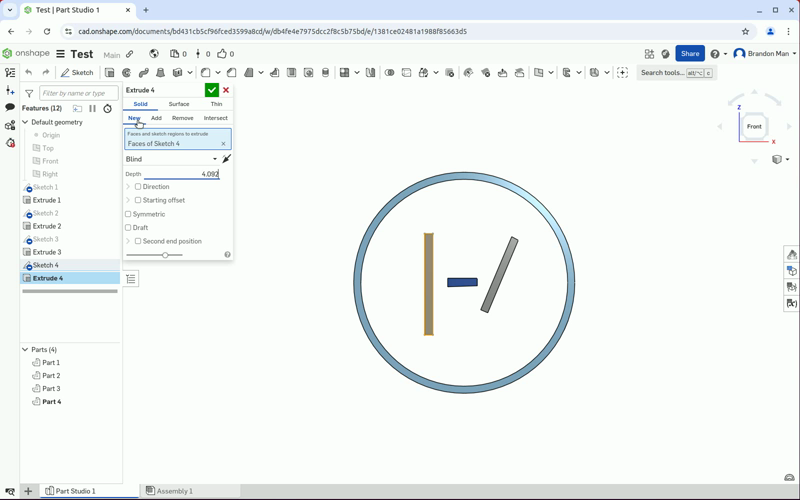
key(enter)
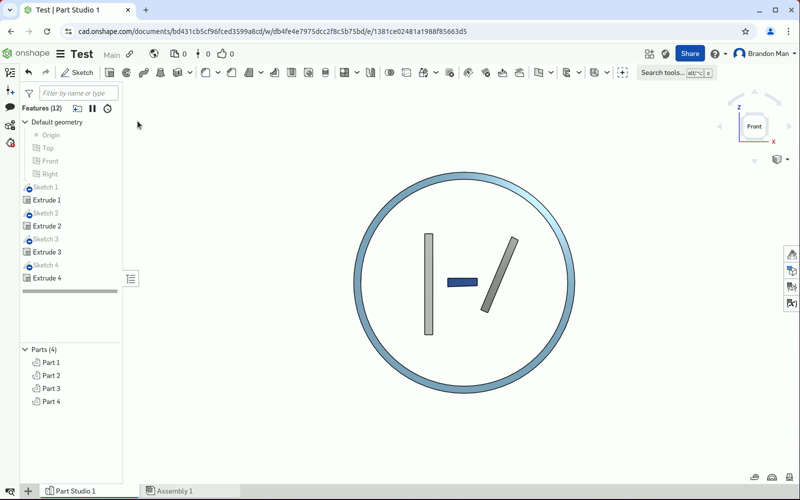
key(shift+h)
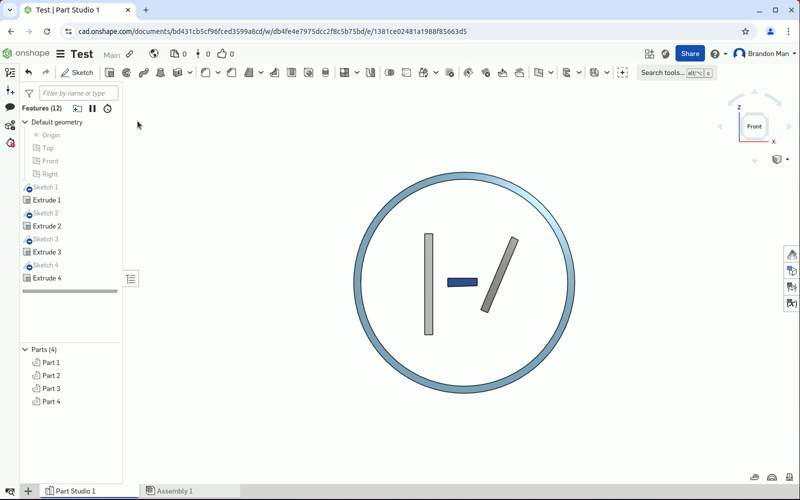
key(shift+h)
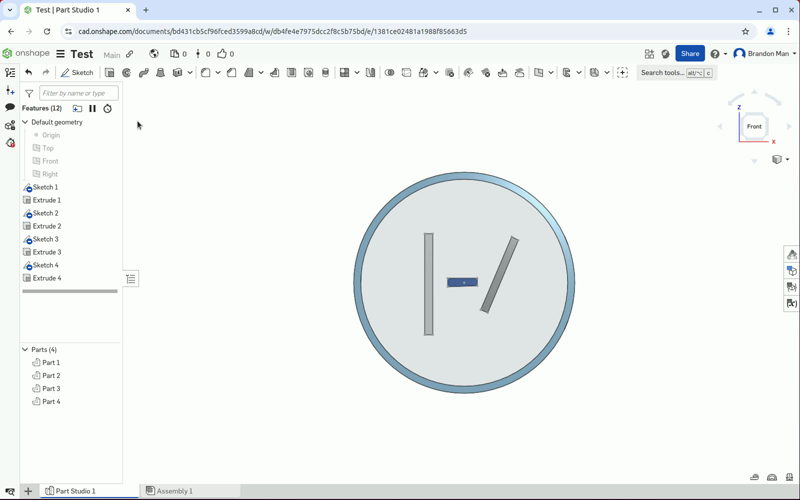
key(shift+7)
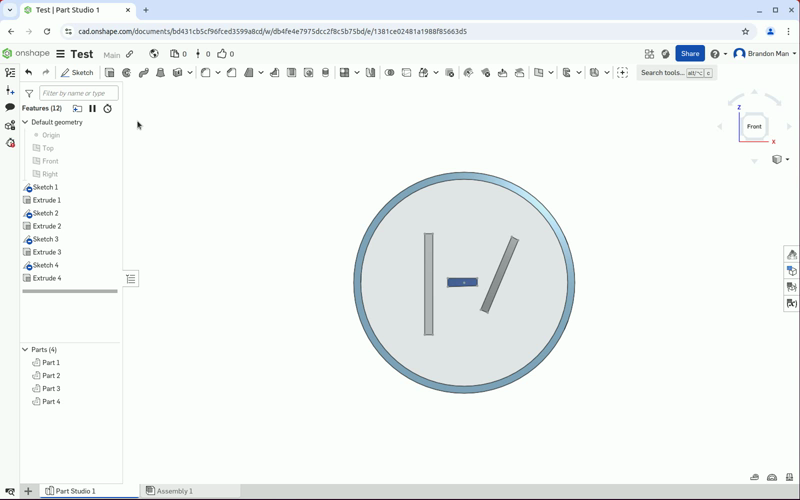
key(left, 2)
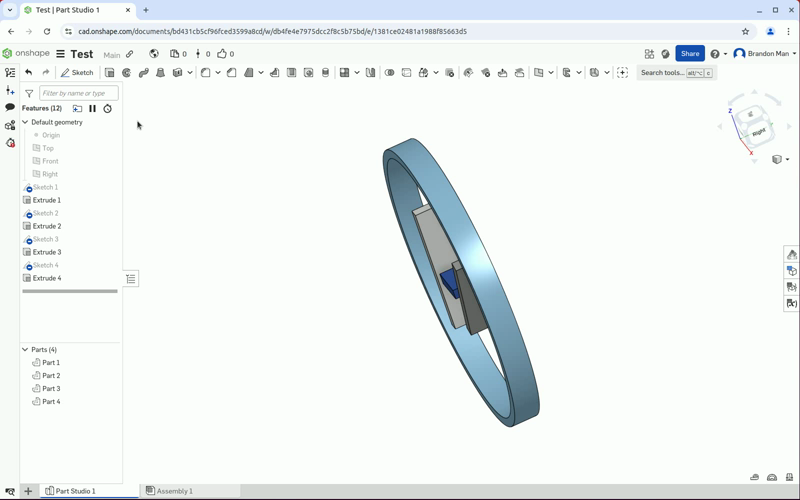
key(down, 2)
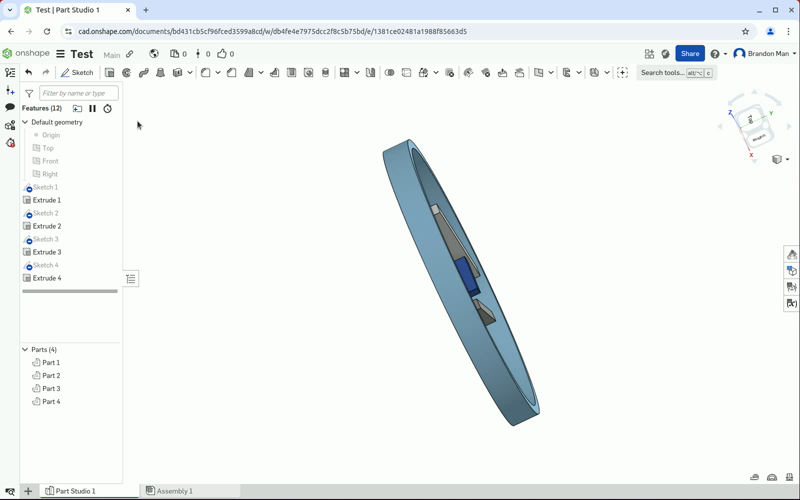
key(up, 2)
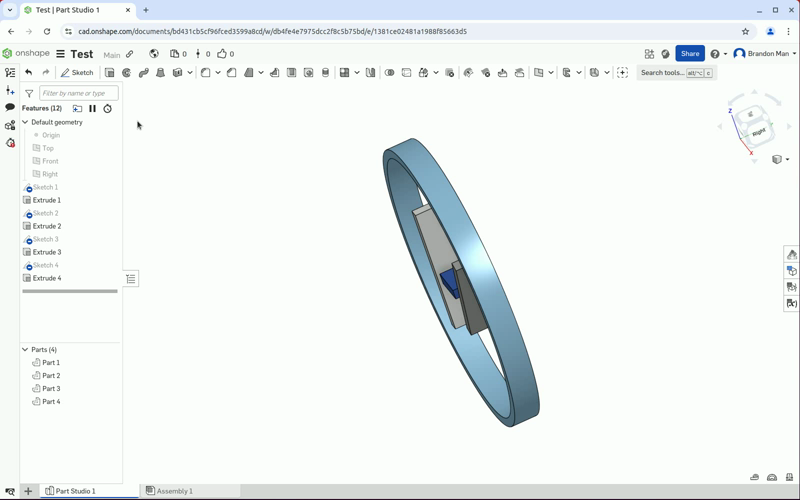
key(right, 2)
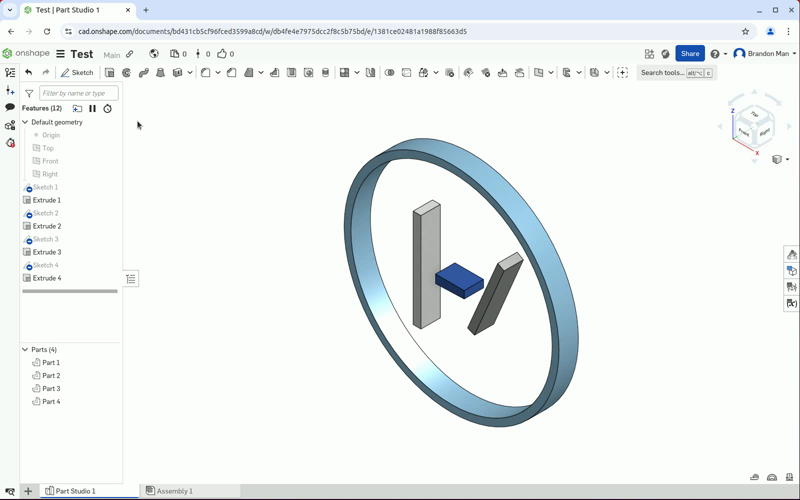
mouse_move(73, 189)
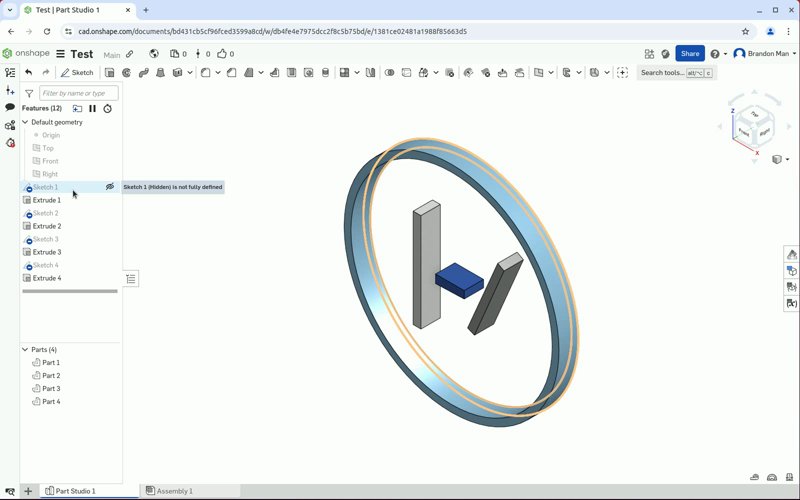
click(73, 189)